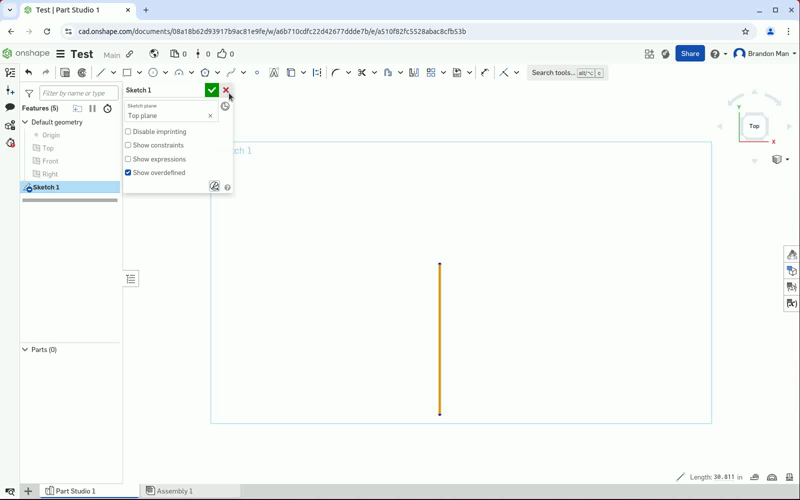
key(shift+h)
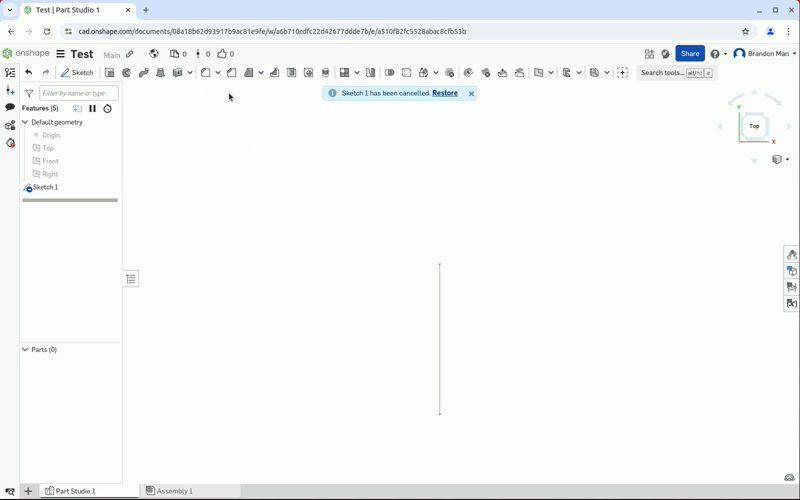
key(shift+s)
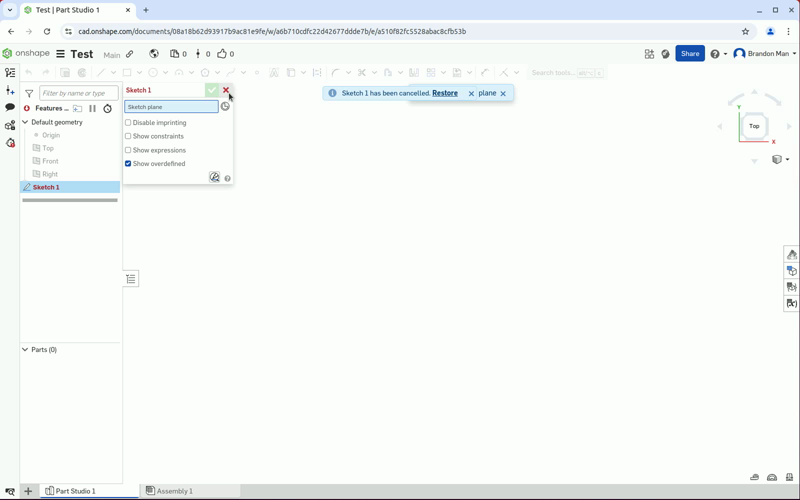
mouse_move(73, 150)
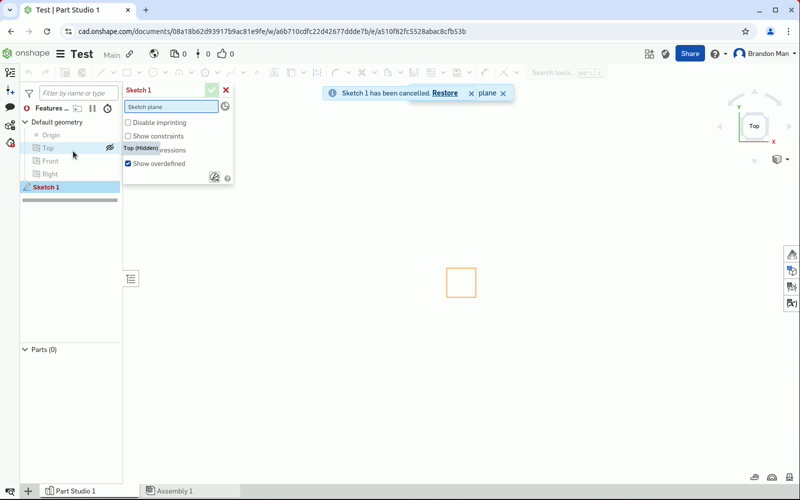
click(73, 150)
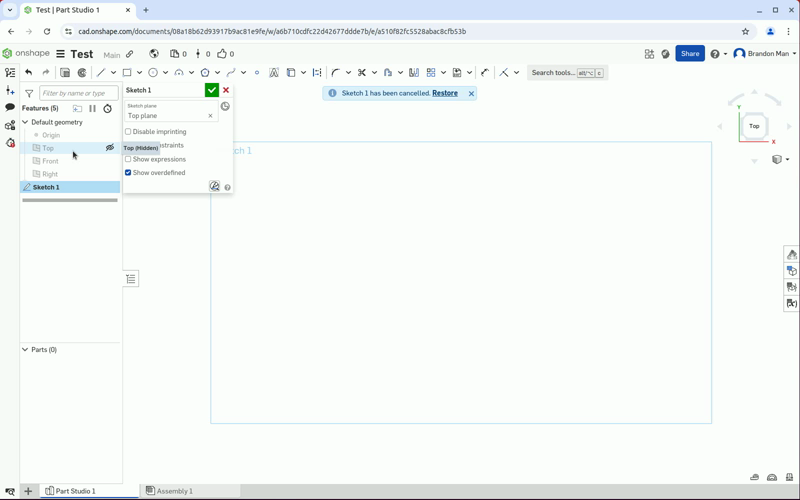
mouse_move(73, 352)
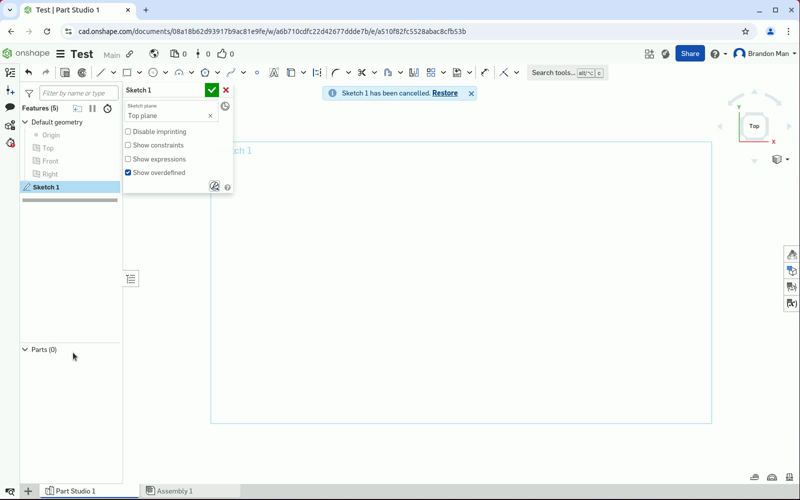
key(y)
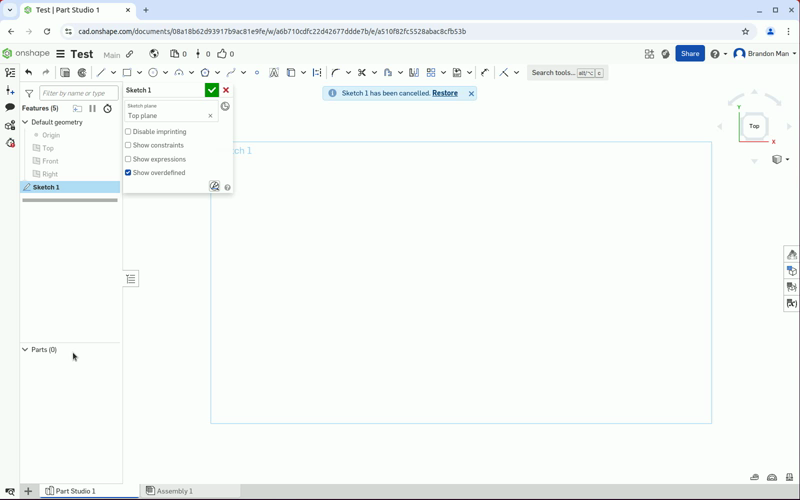
key(l)
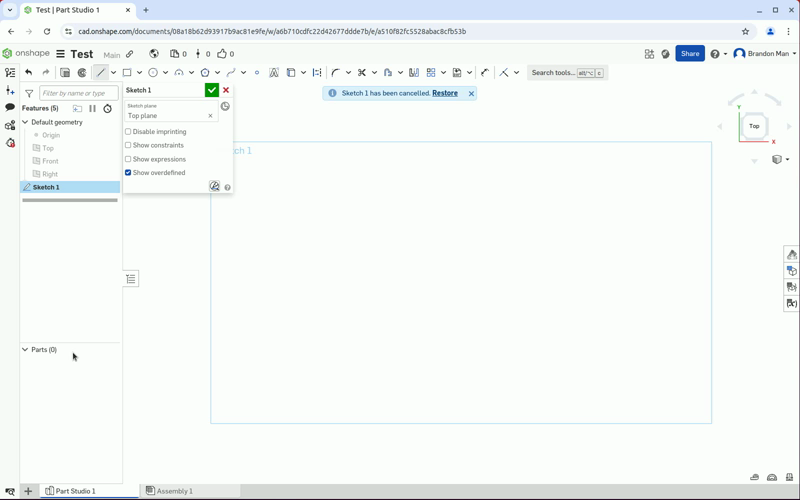
key_down(shift)
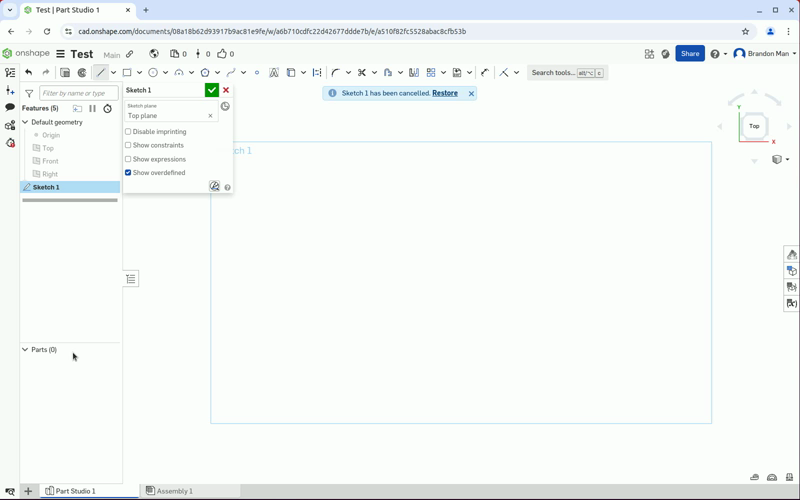
mouse_move(460, 282)
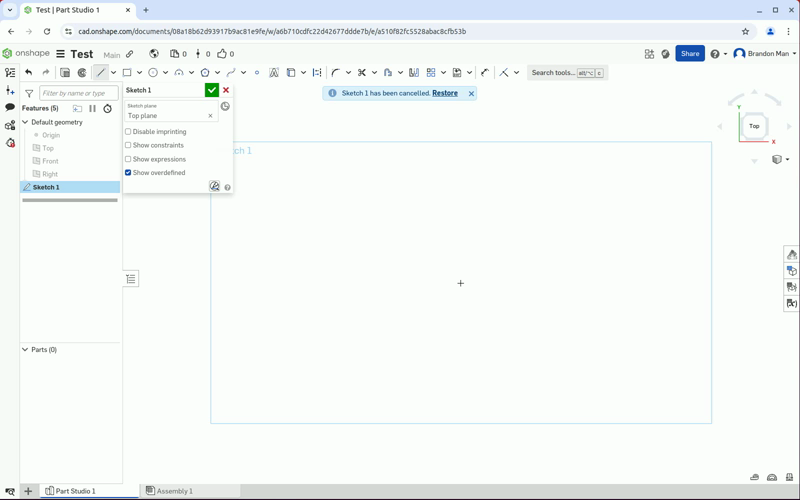
click(460, 282)
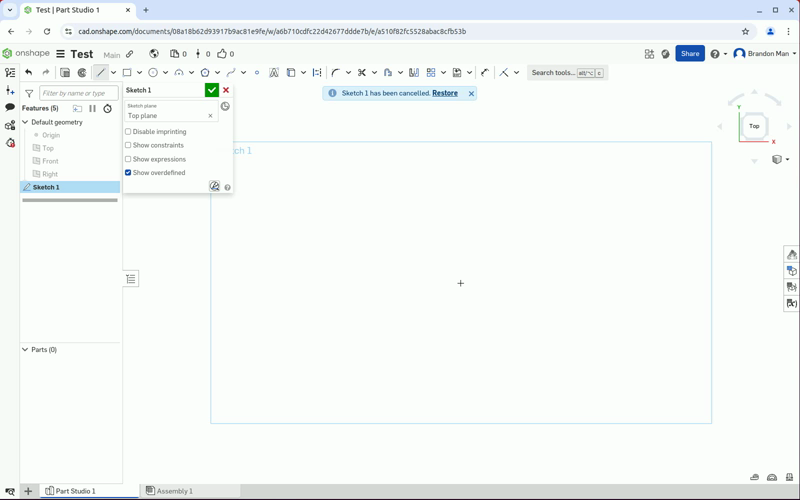
key_up(shift)
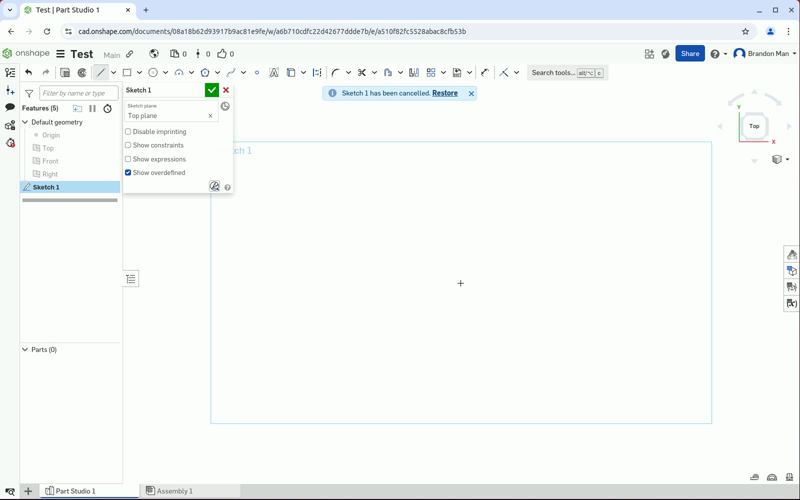
key_down(shift)
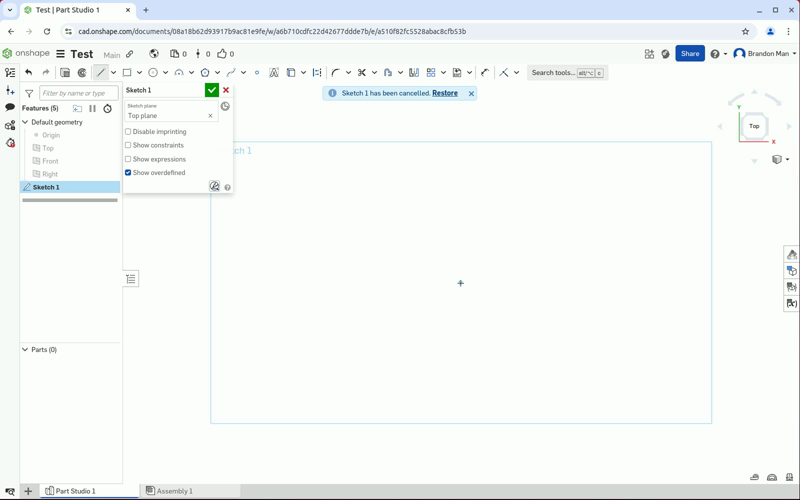
mouse_move(573, 282)
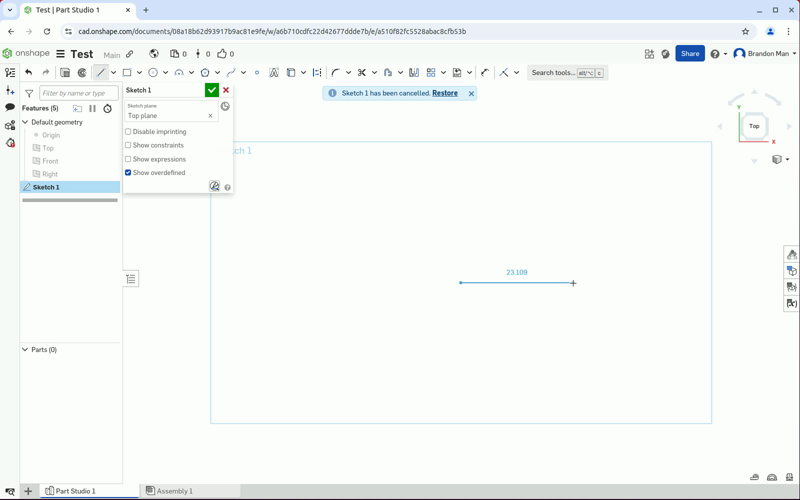
click(573, 282)
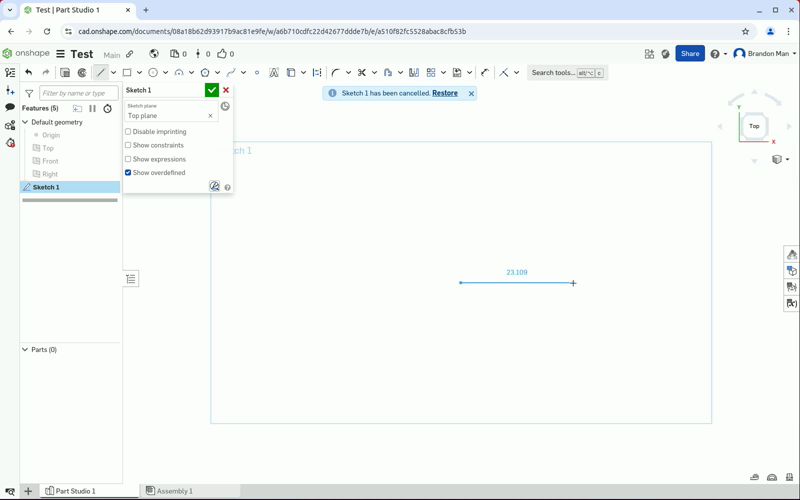
key_up(shift)
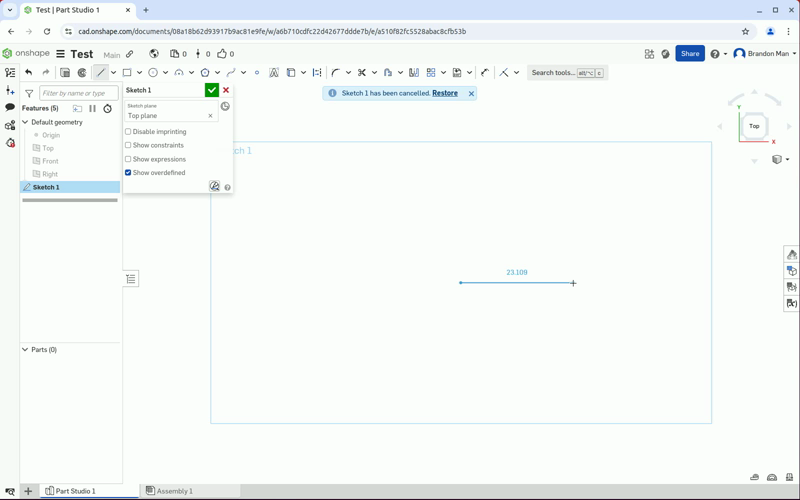
key_down(shift)
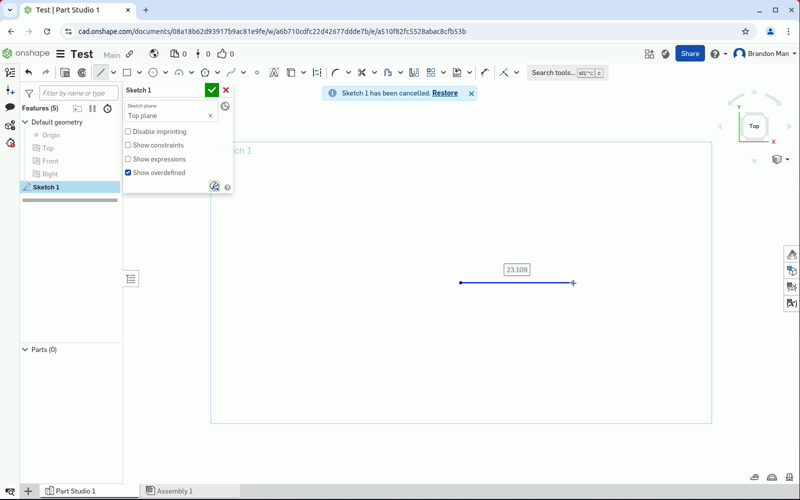
mouse_move(573, 210)
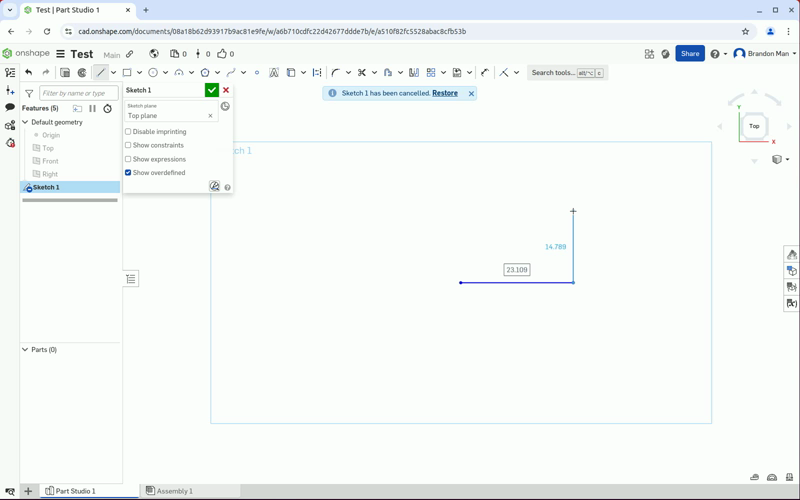
click(573, 210)
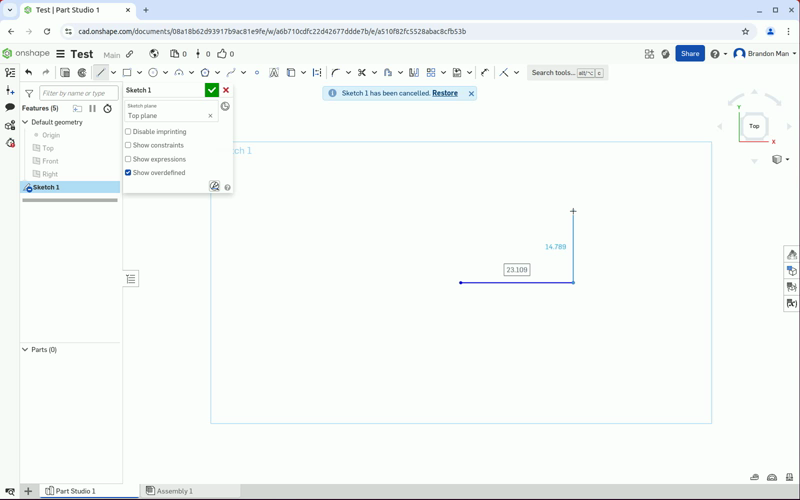
key_up(shift)
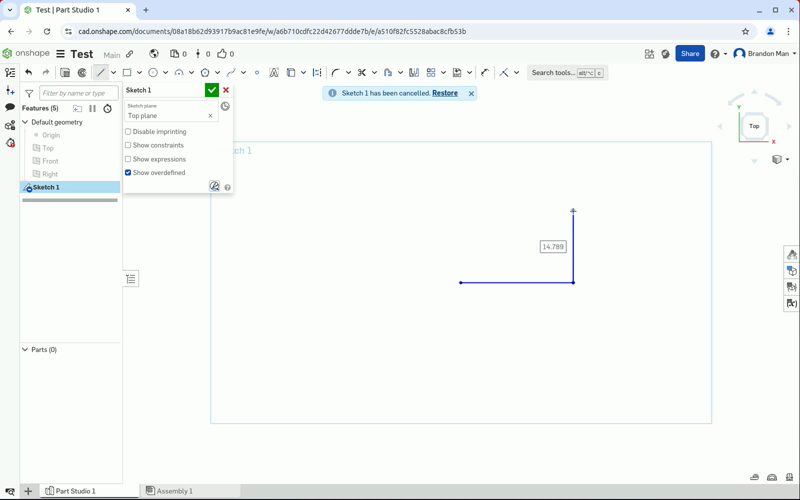
key_down(shift)
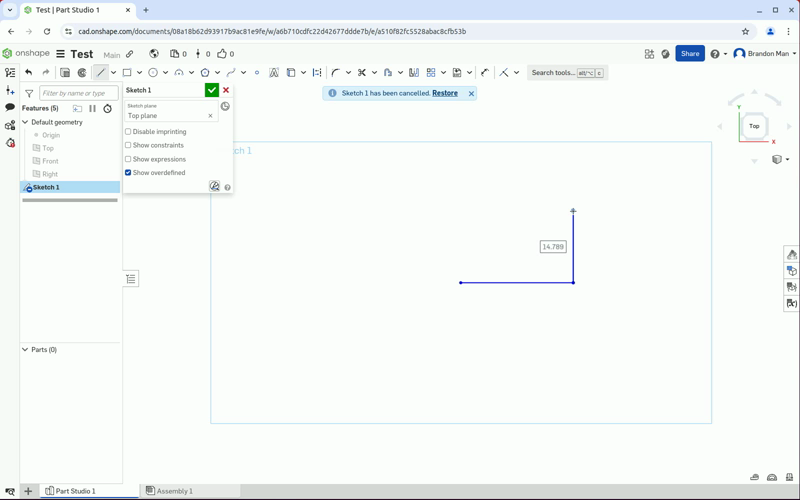
mouse_move(460, 210)
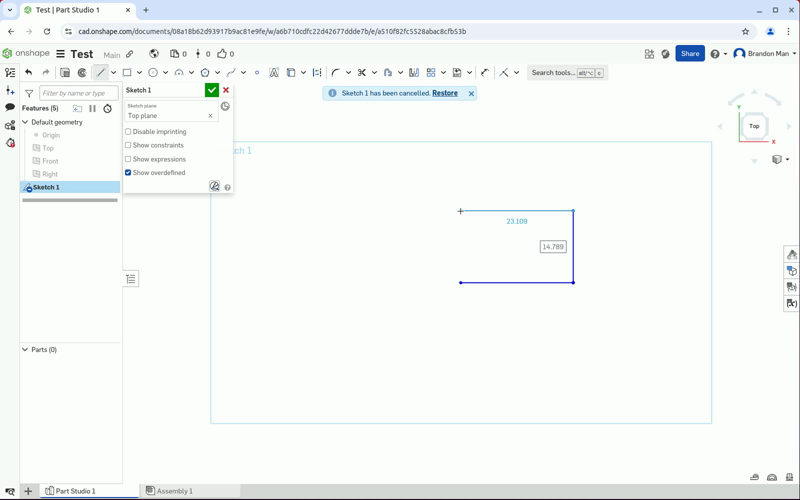
click(460, 210)
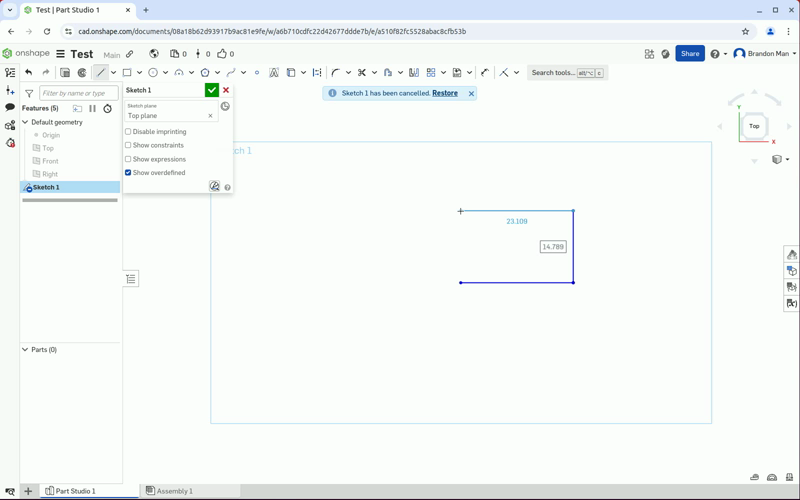
key_up(shift)
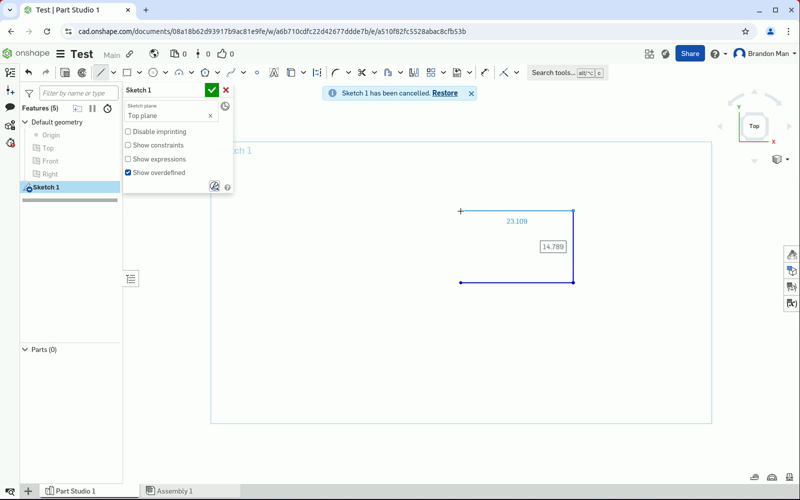
key_down(shift)
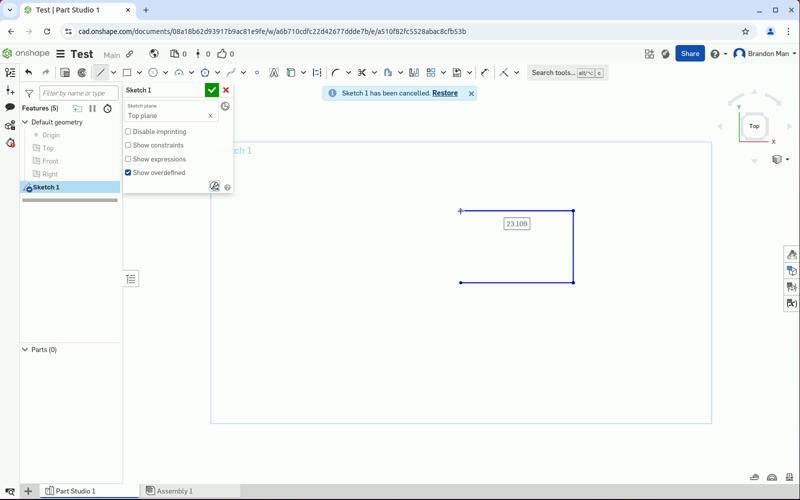
mouse_move(460, 282)
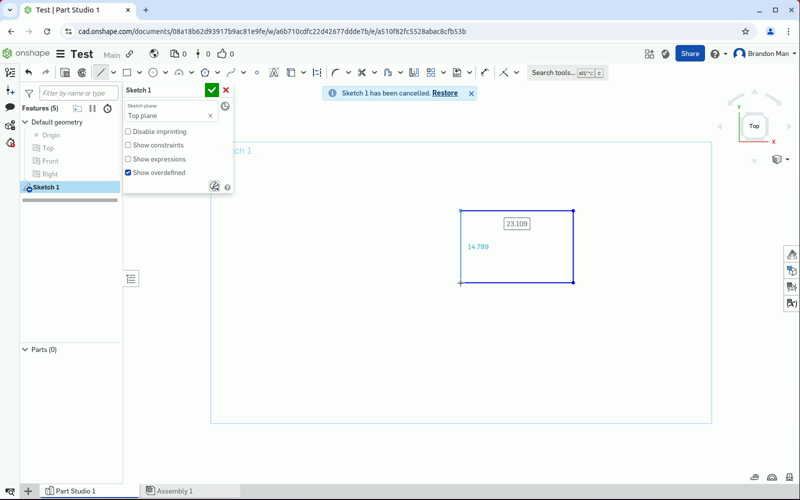
key_up(shift)
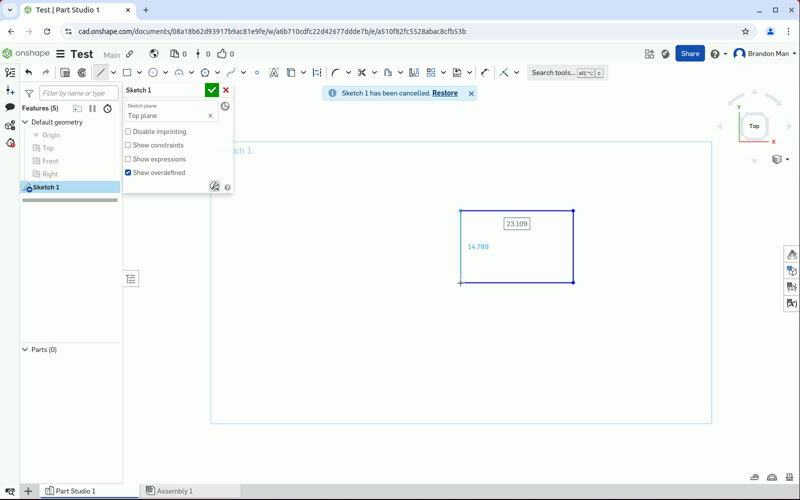
click(460, 282)
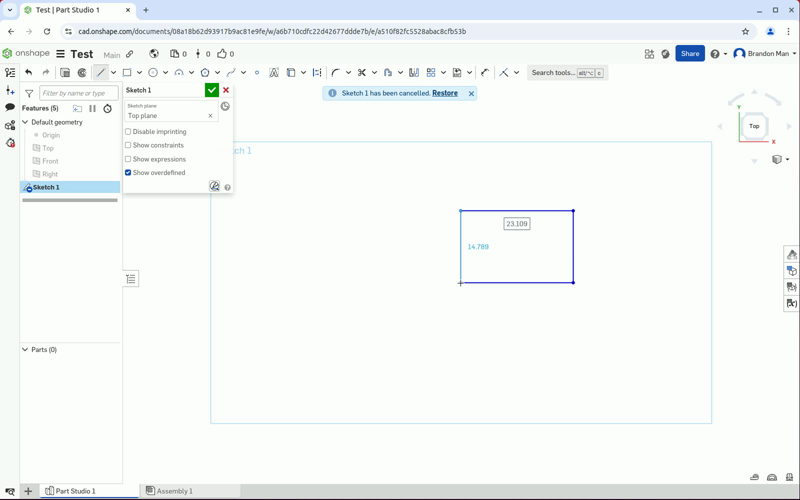
key(esc)
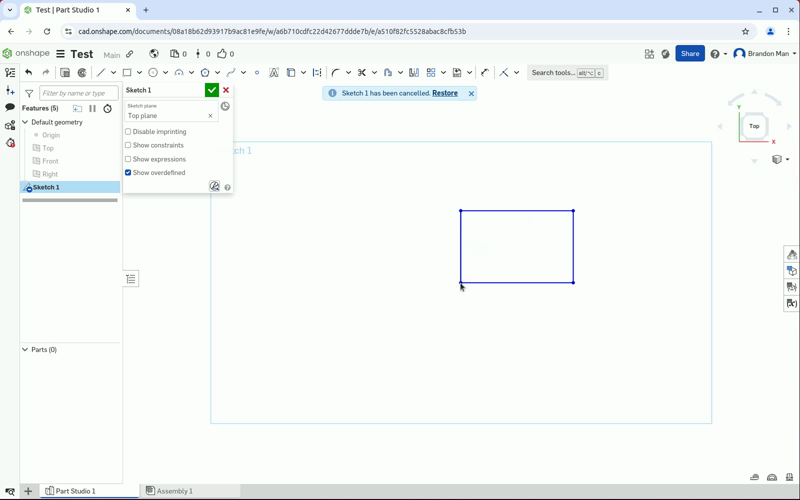
key(c)
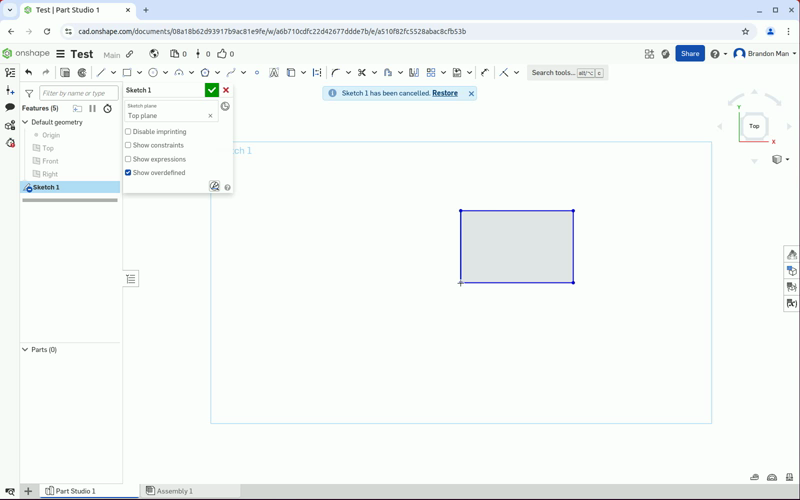
key_down(shift)
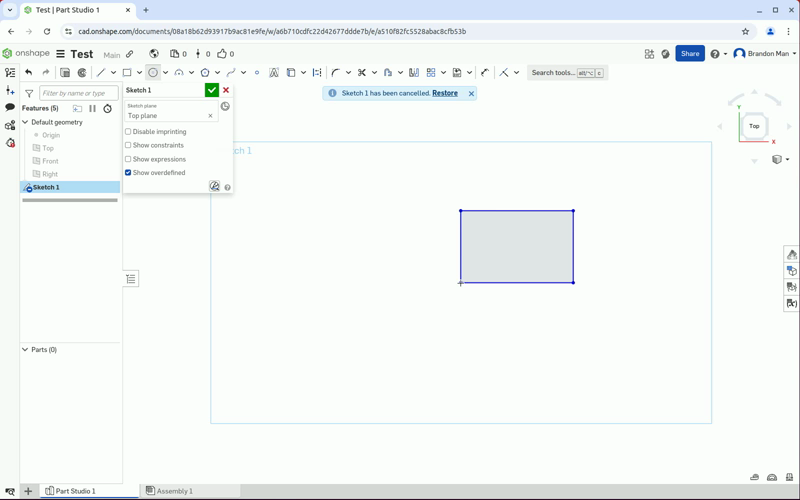
mouse_move(465, 278)
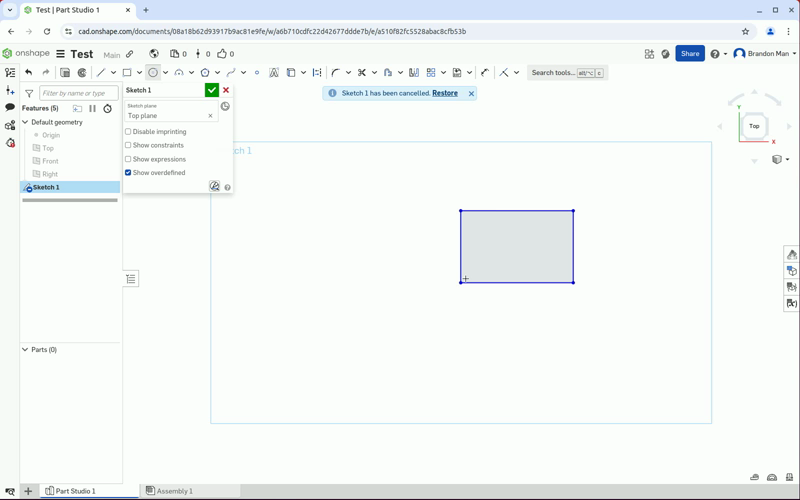
click(465, 278)
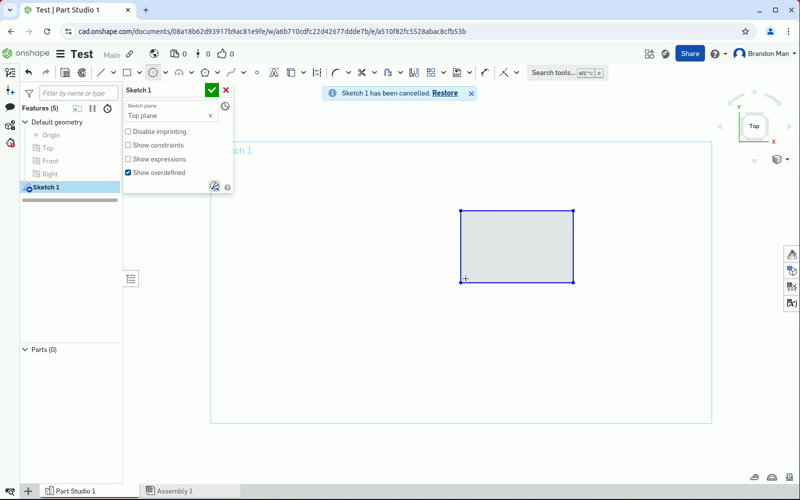
key_up(shift)
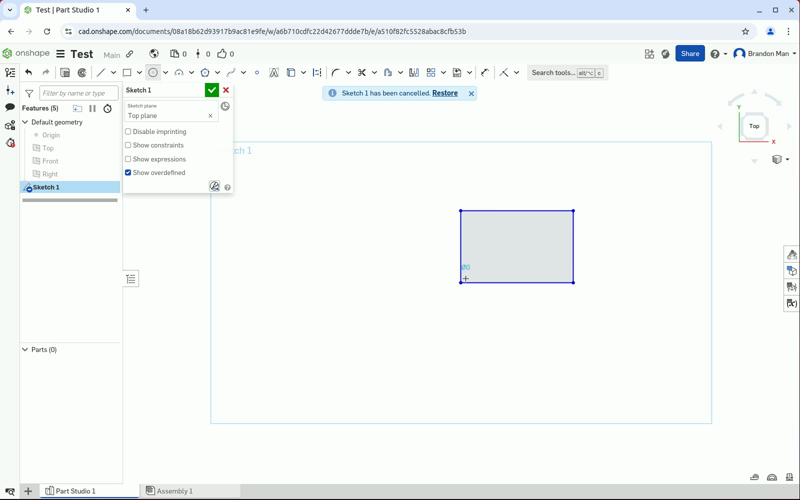
mouse_move(467, 278)
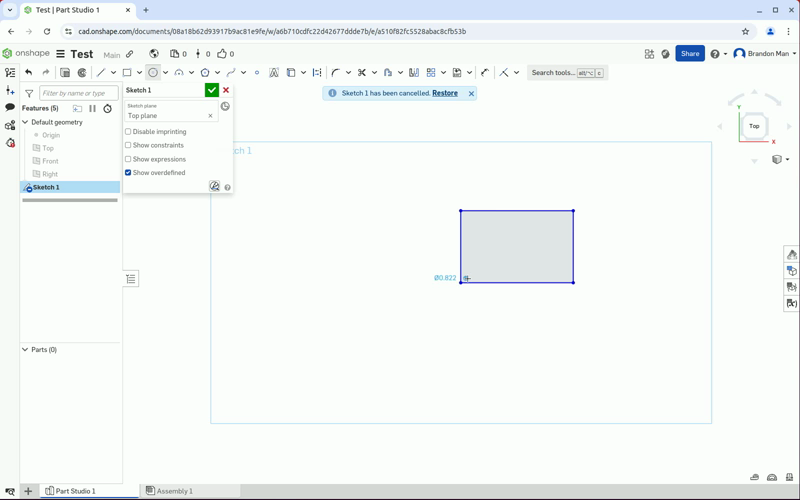
scroll(6)
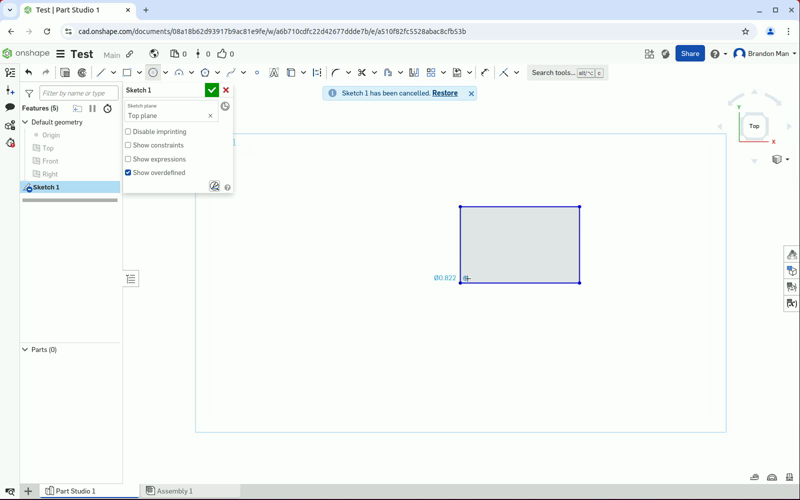
scroll(6)
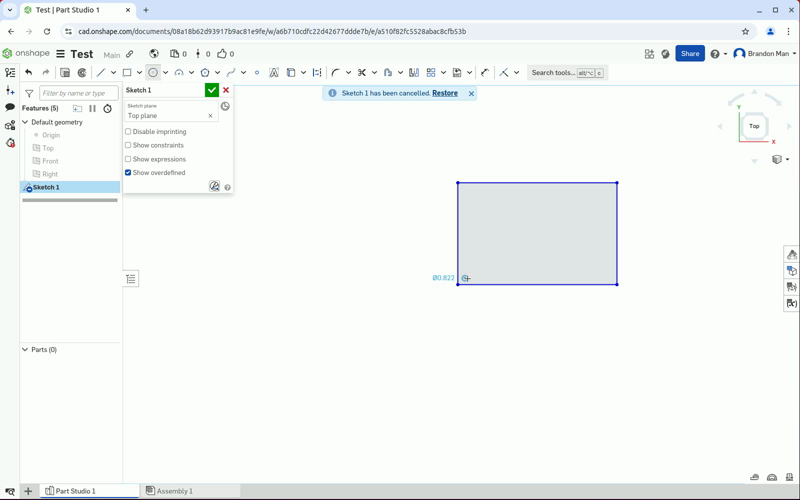
scroll(6)
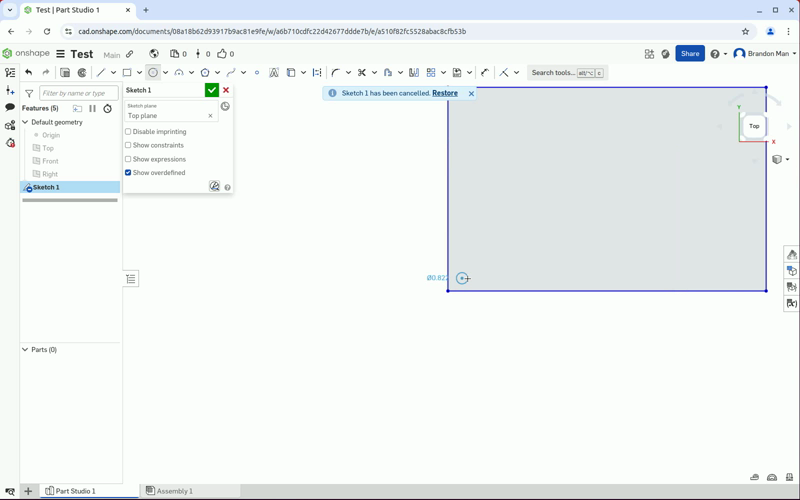
scroll(6)
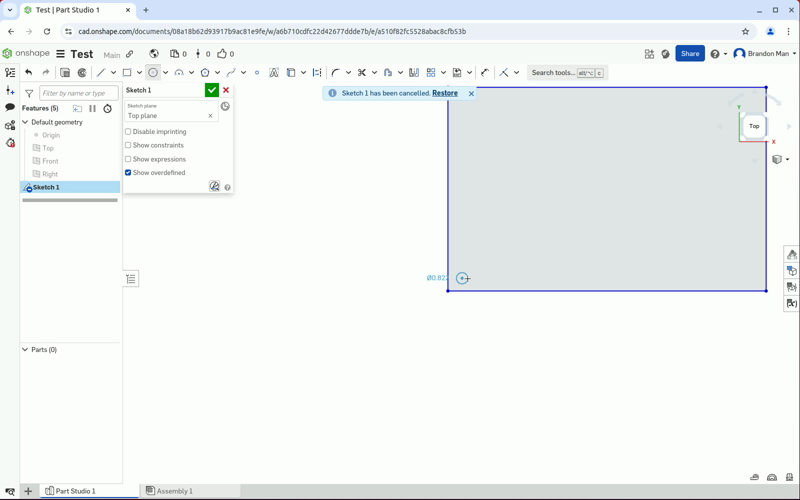
scroll(6)
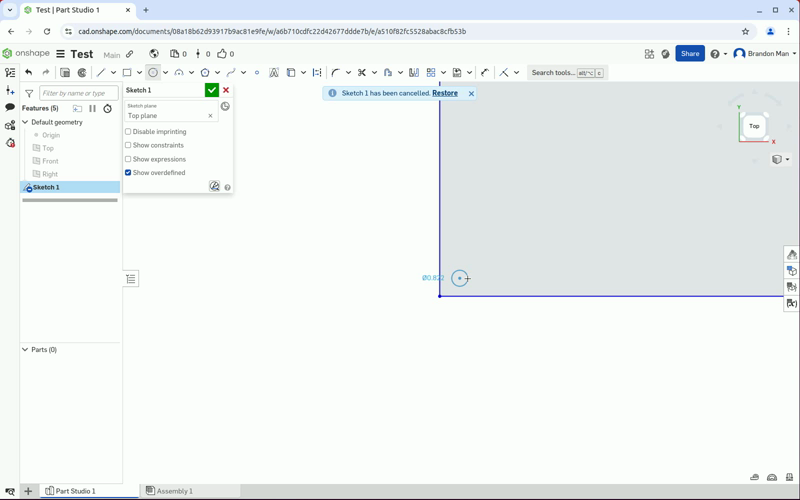
scroll(6)
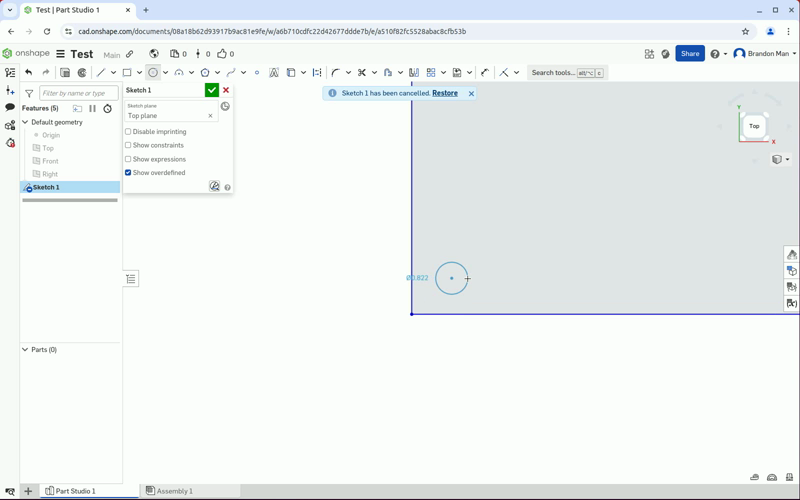
scroll(6)
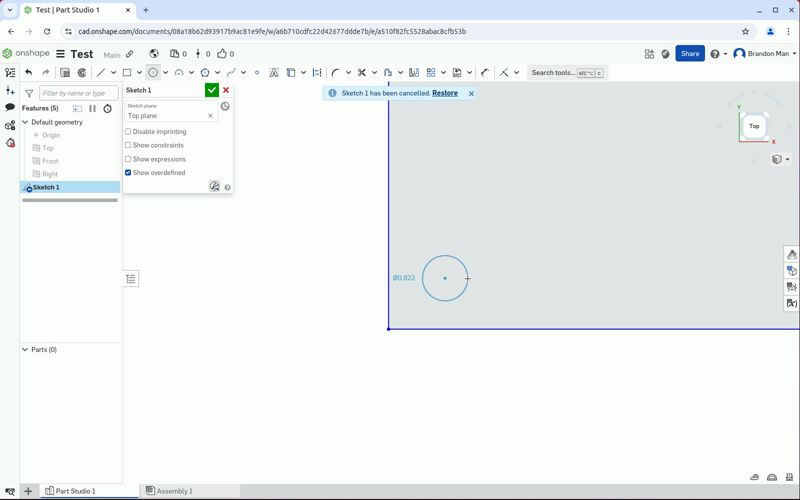
click(467, 278)
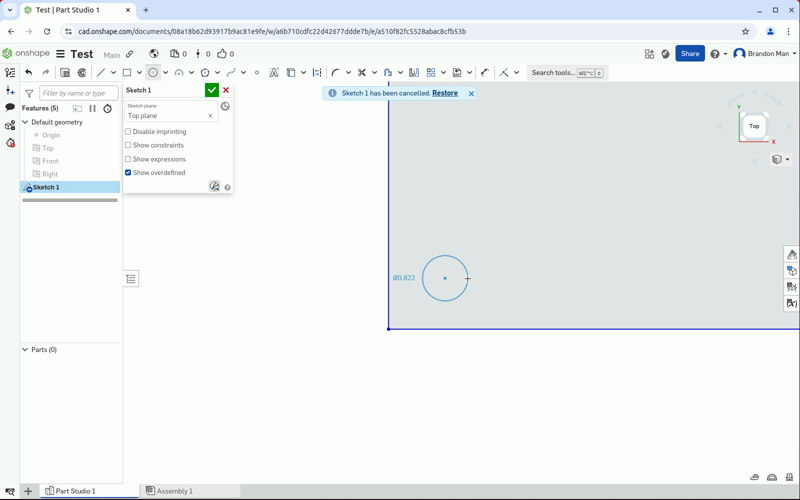
scroll(-6)
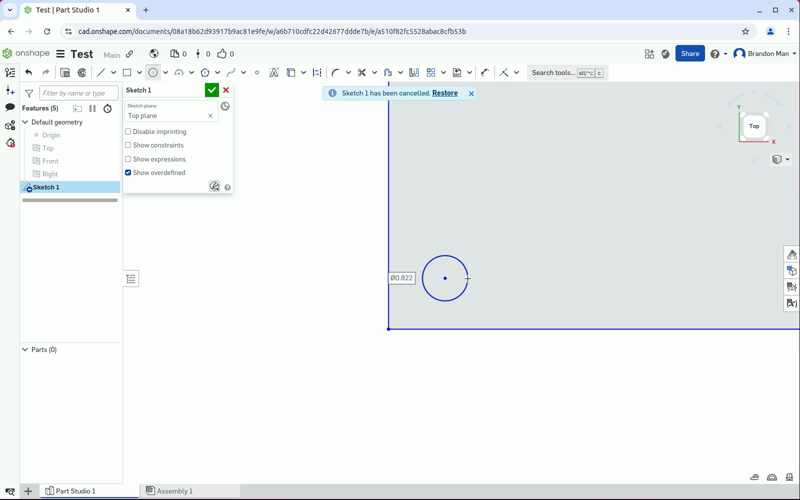
scroll(-6)
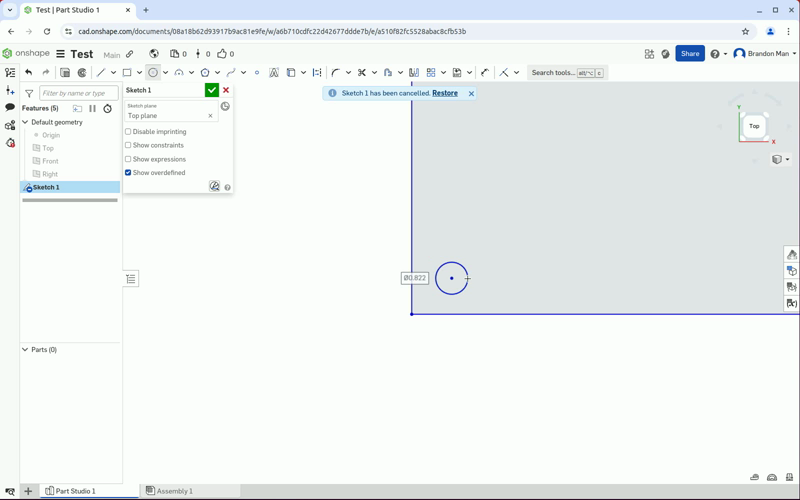
scroll(-6)
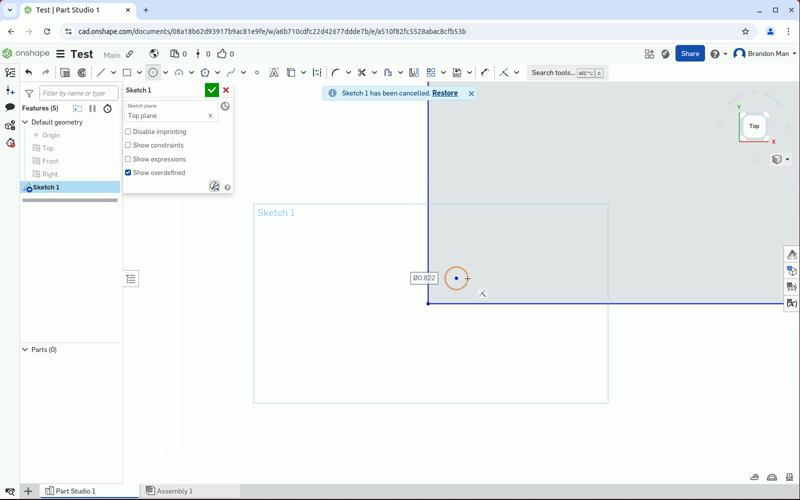
scroll(-6)
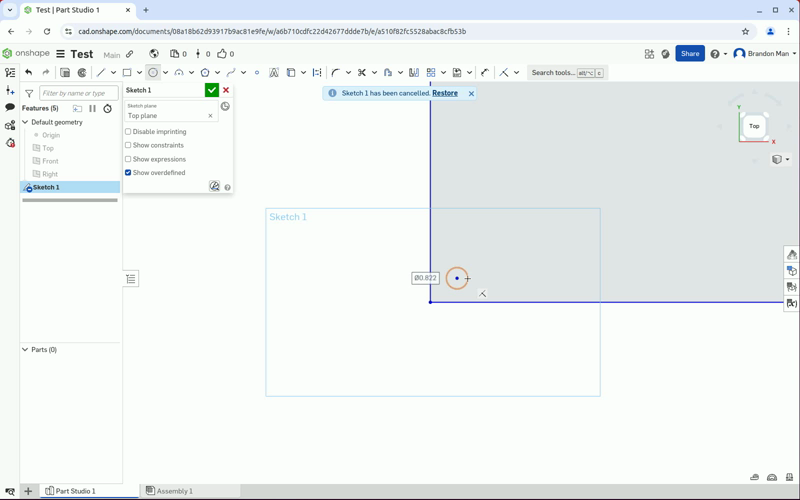
scroll(-6)
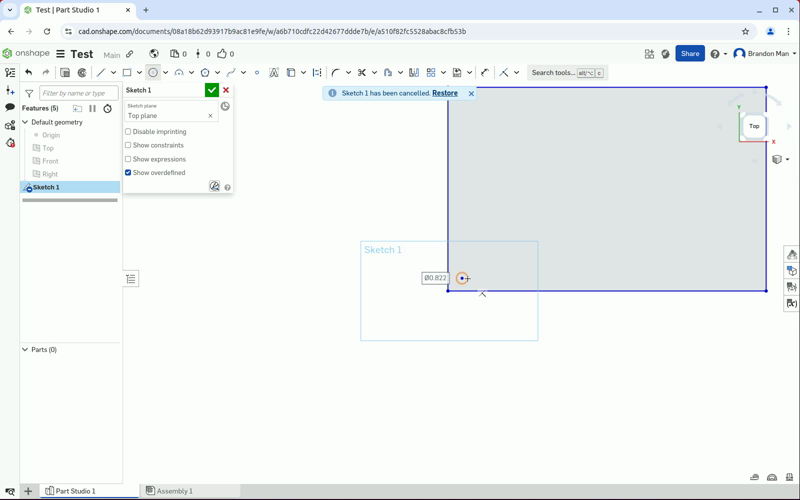
scroll(-6)
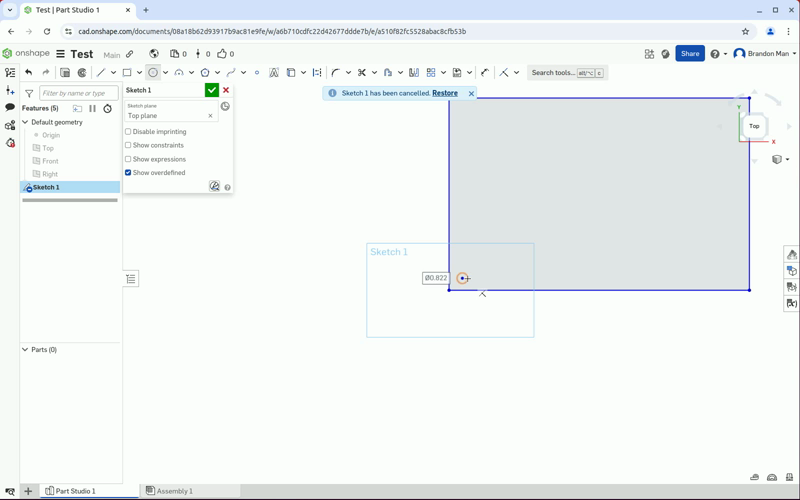
scroll(-6)
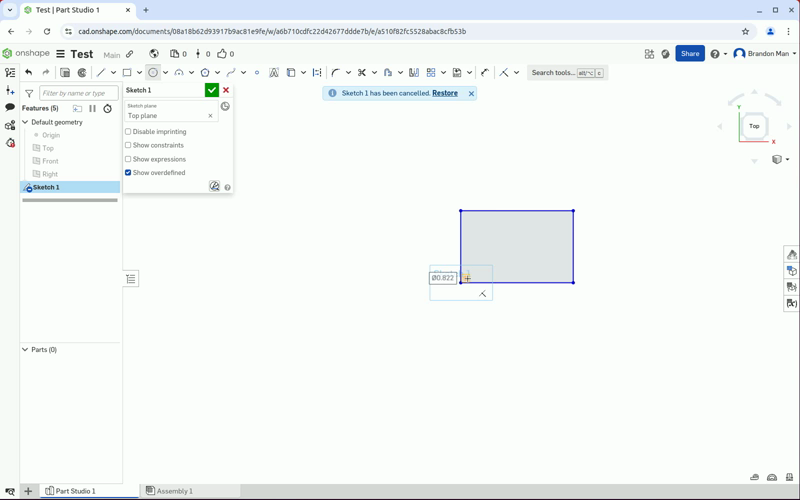
key(esc)
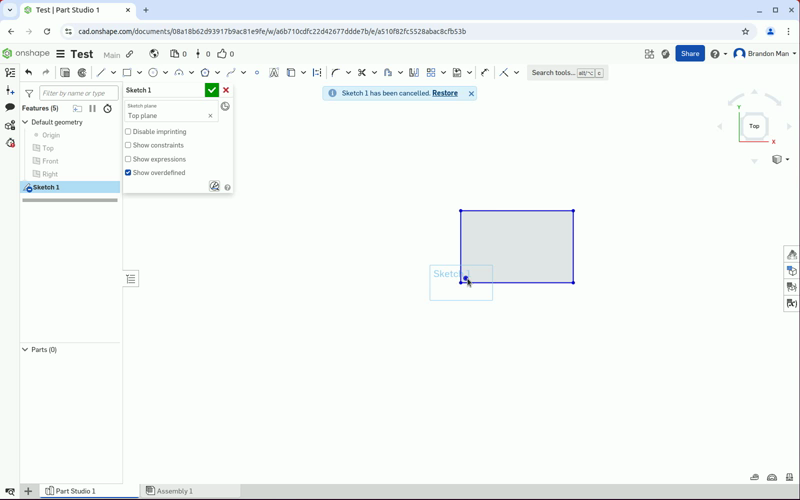
key(c)
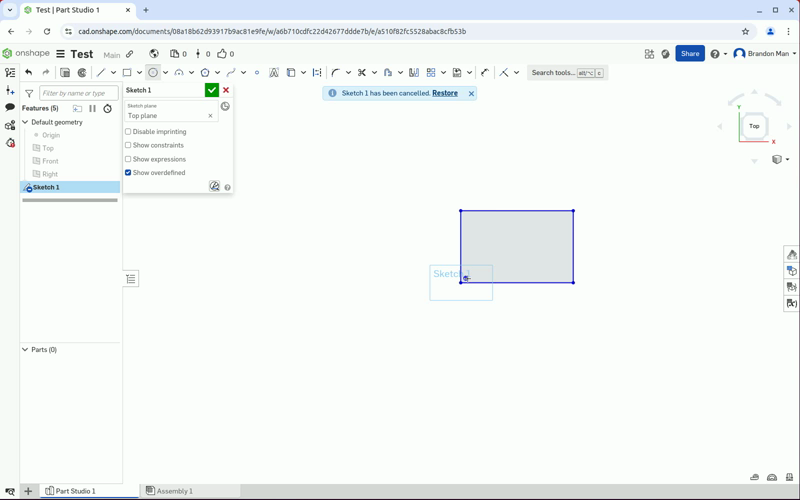
key_down(shift)
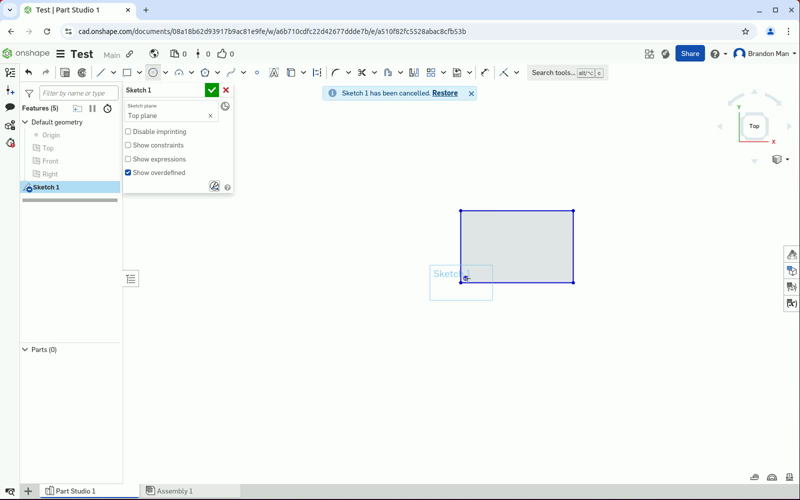
mouse_move(465, 215)
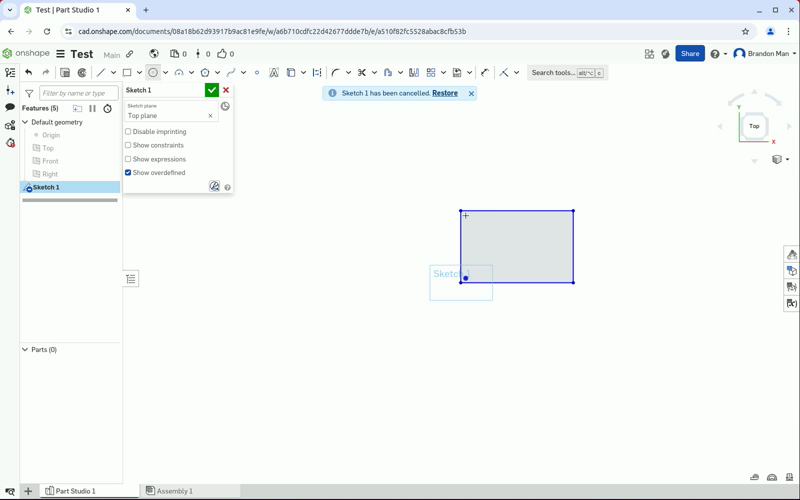
click(465, 215)
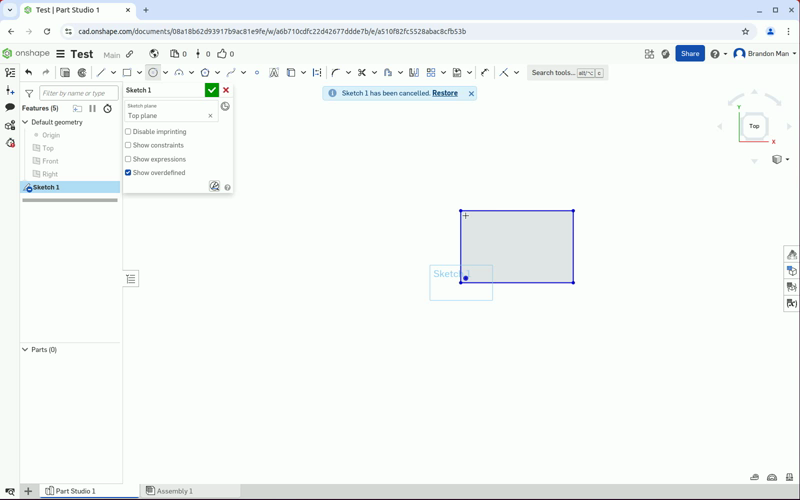
key_up(shift)
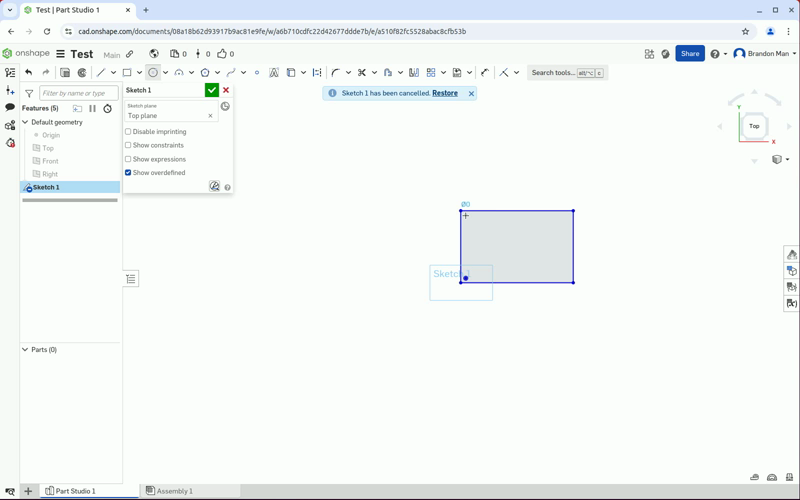
mouse_move(467, 215)
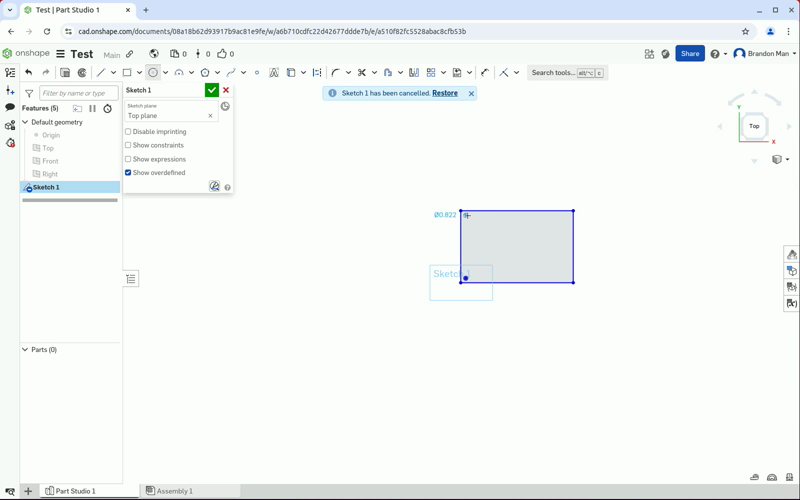
scroll(6)
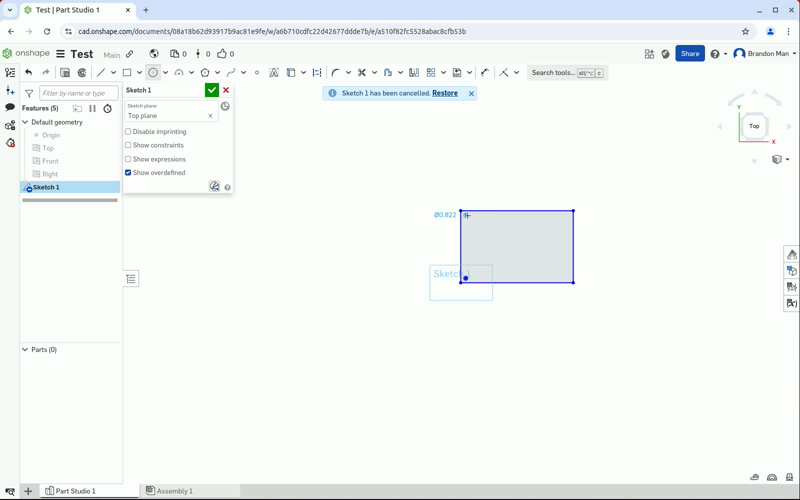
scroll(6)
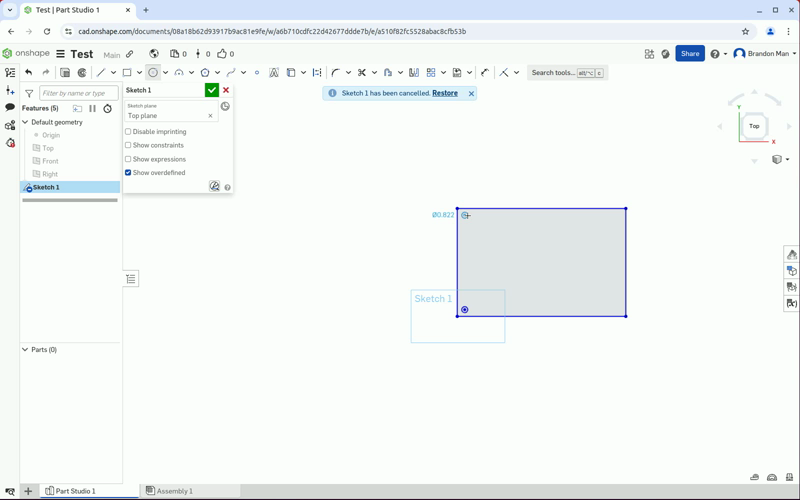
scroll(6)
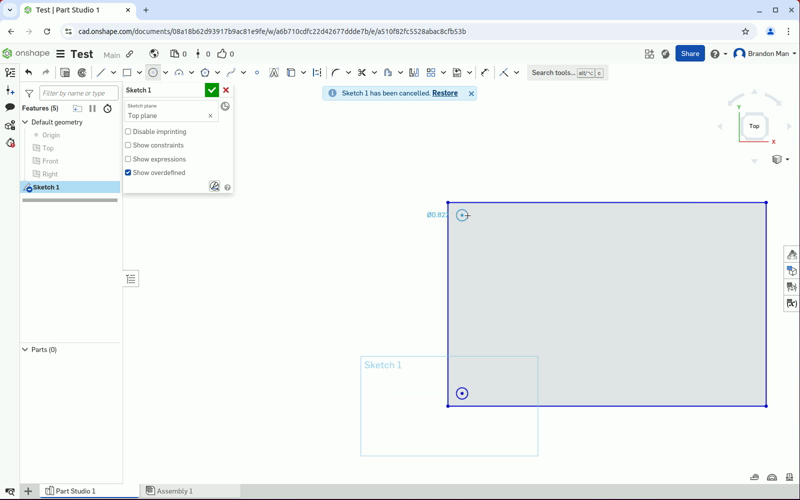
scroll(6)
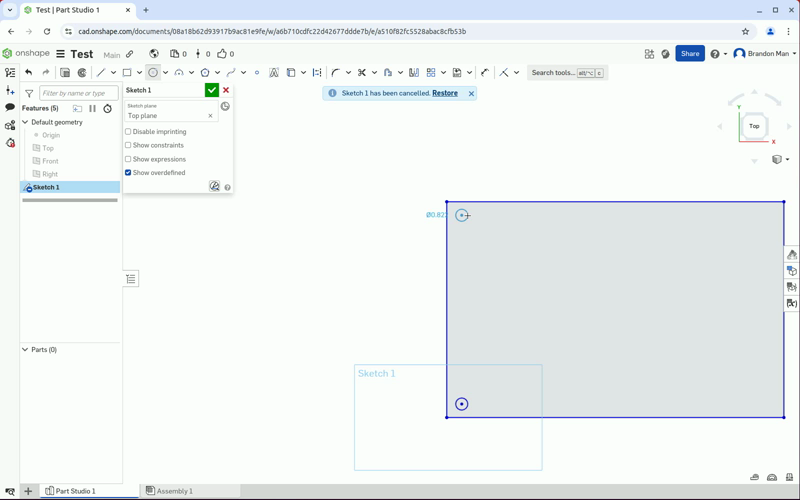
scroll(6)
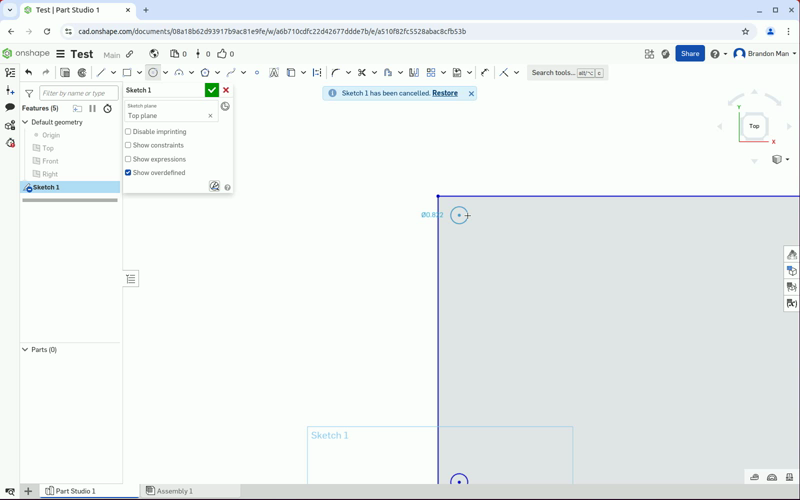
scroll(6)
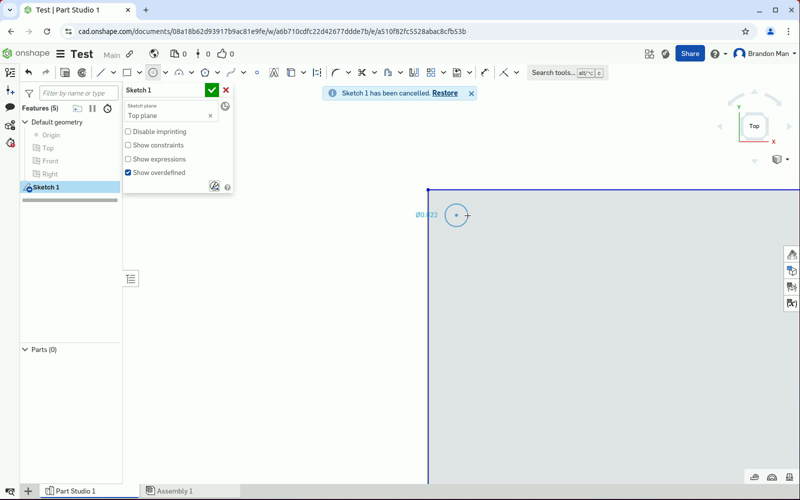
scroll(6)
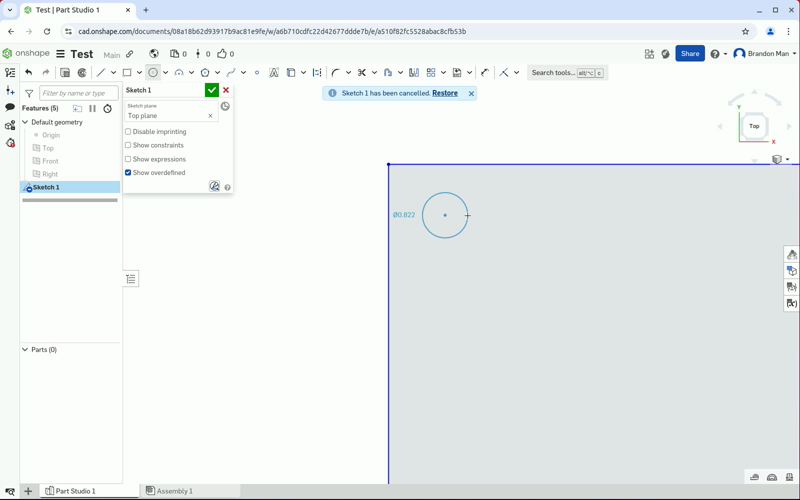
click(467, 215)
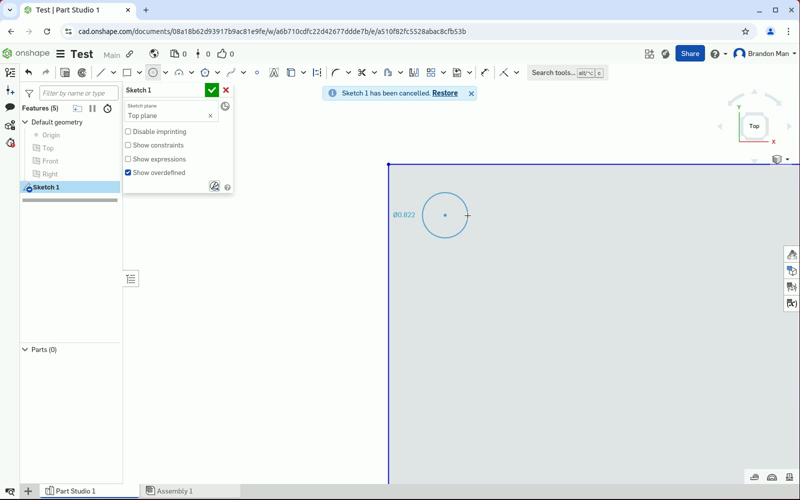
scroll(-6)
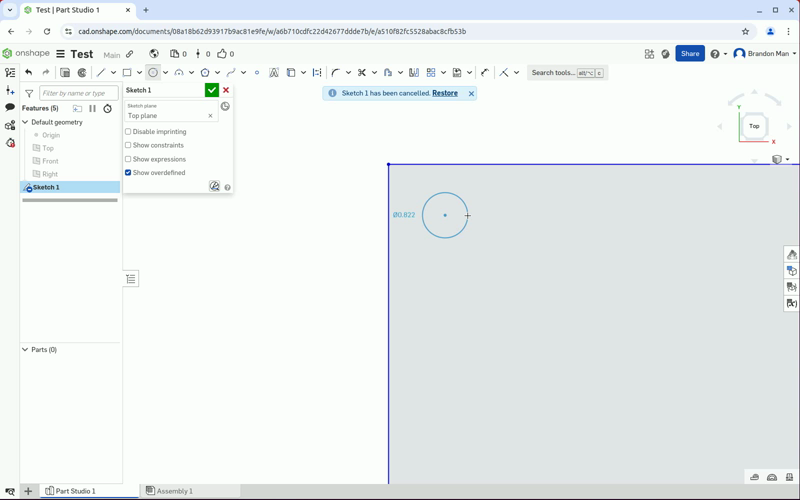
scroll(-6)
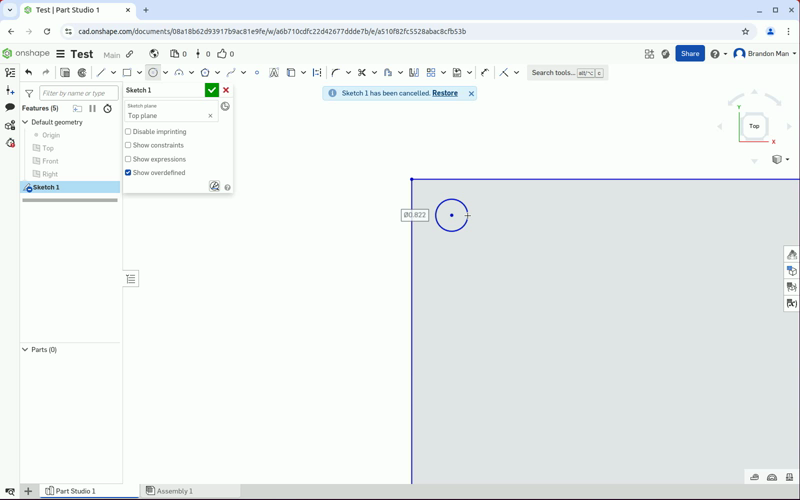
scroll(-6)
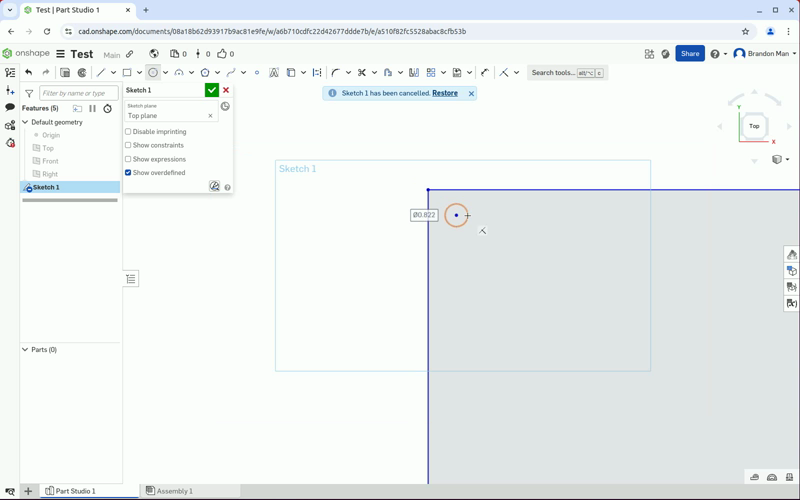
scroll(-6)
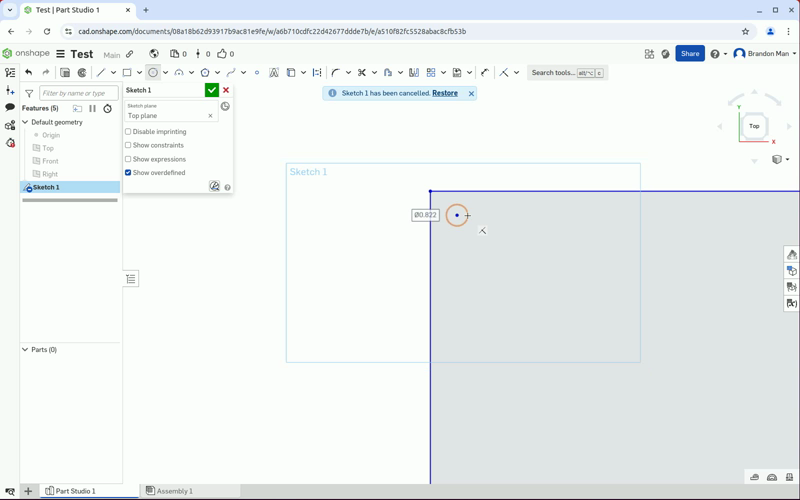
scroll(-6)
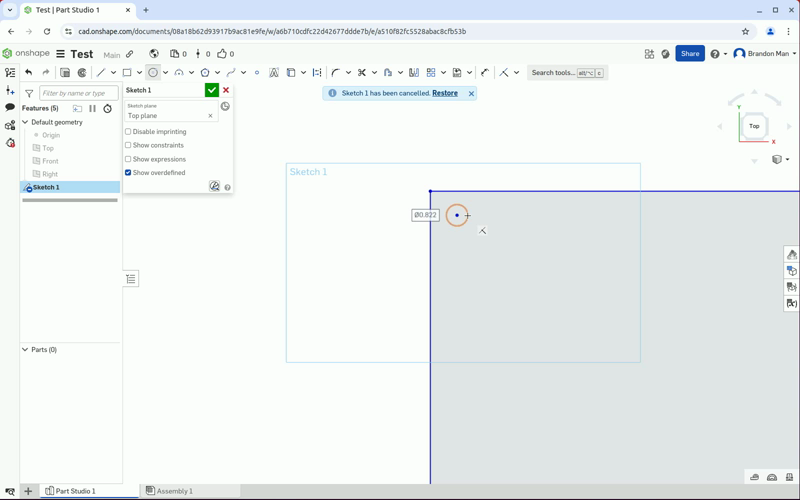
scroll(-6)
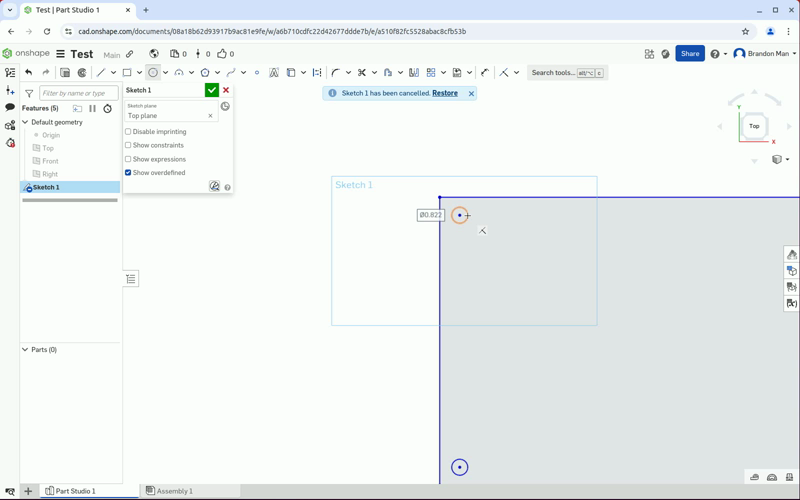
scroll(-6)
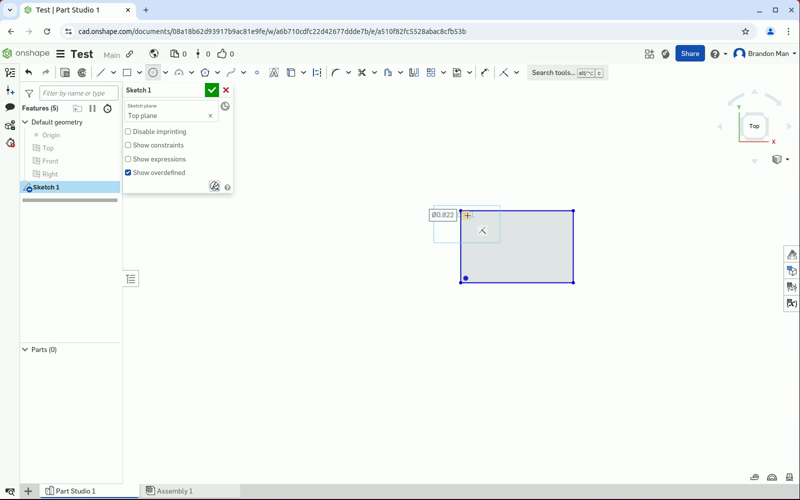
key(esc)
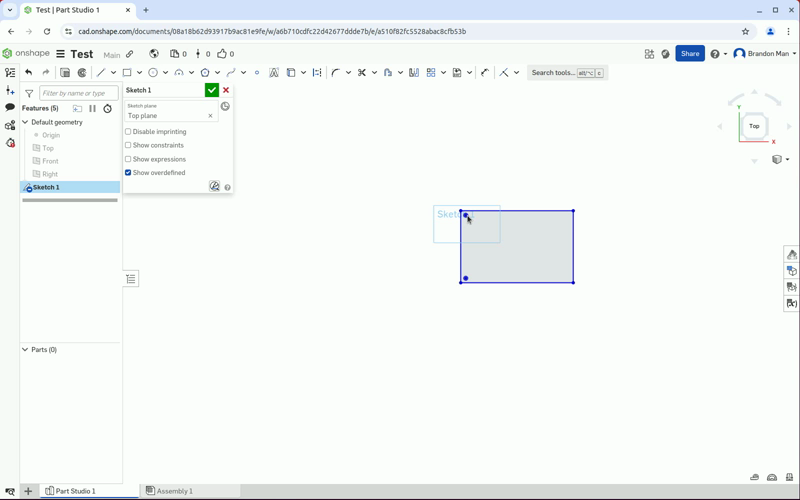
key(c)
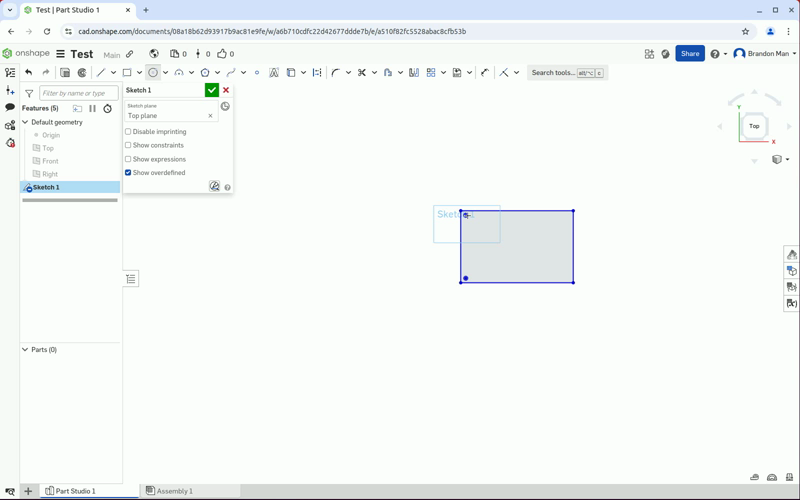
key_down(shift)
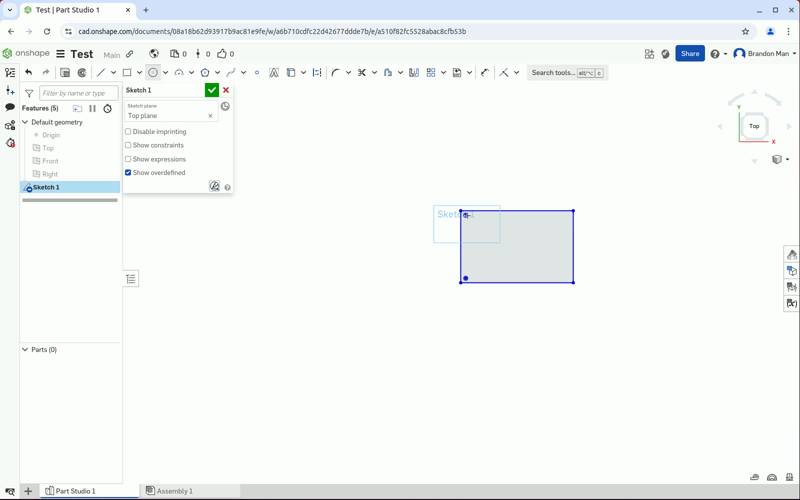
mouse_move(568, 278)
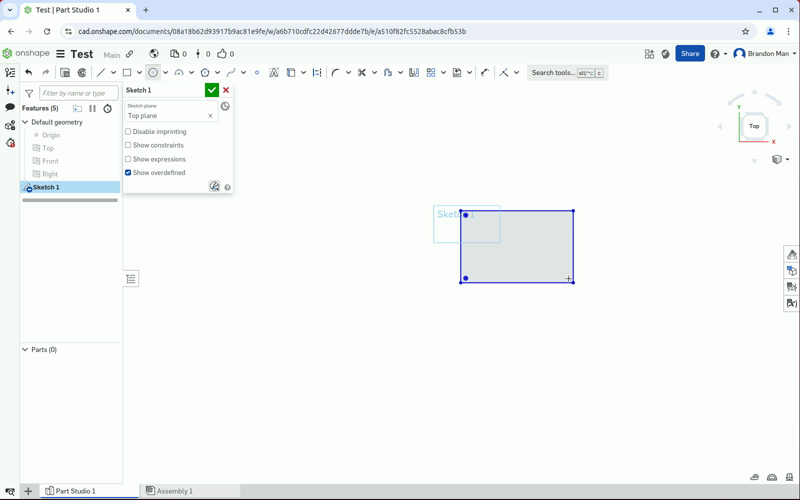
click(568, 278)
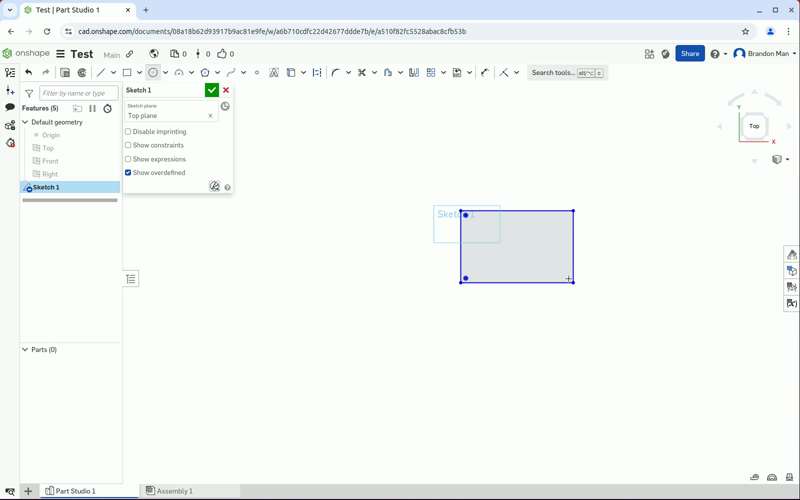
key_up(shift)
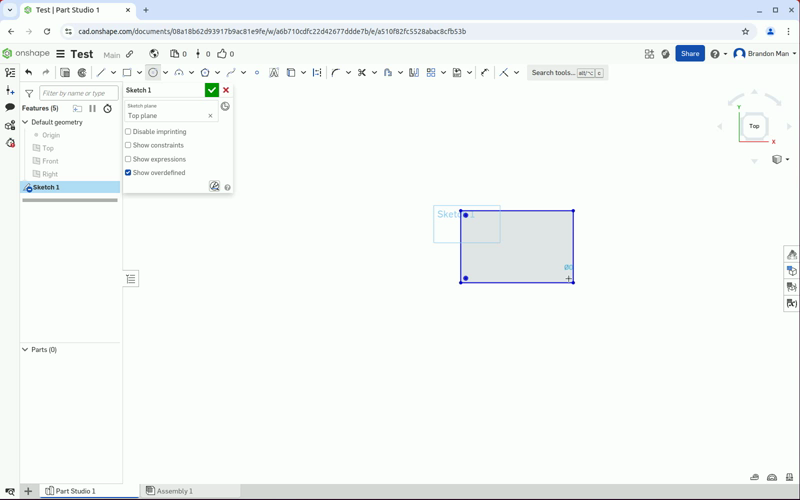
mouse_move(570, 278)
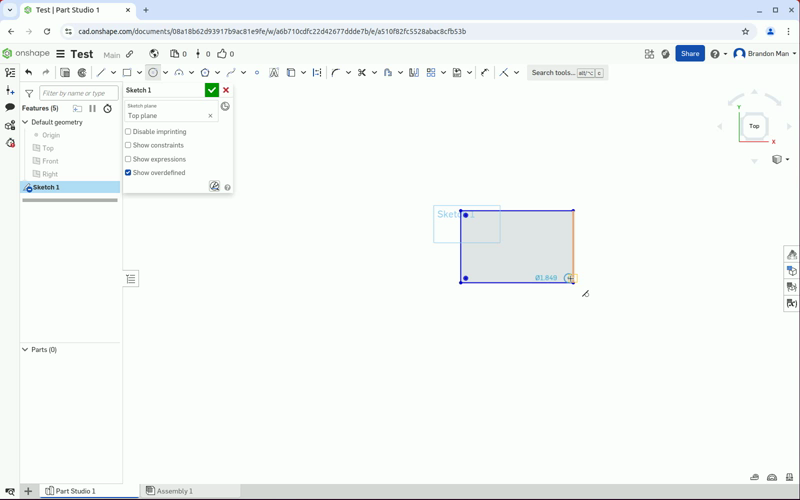
scroll(6)
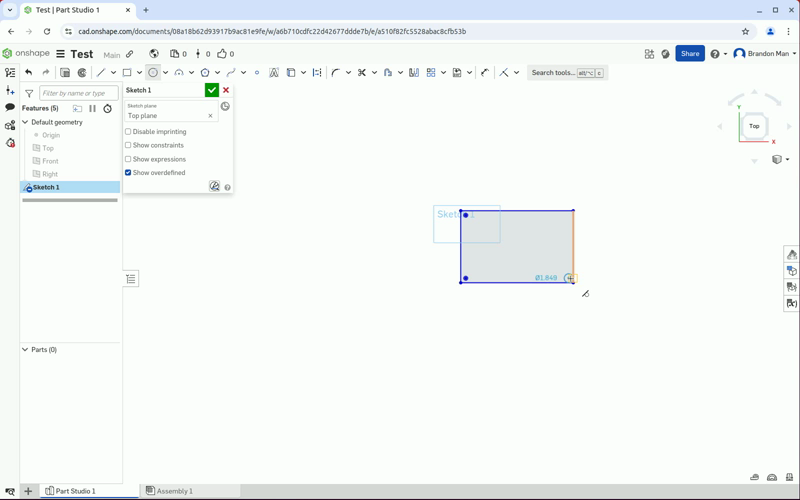
scroll(6)
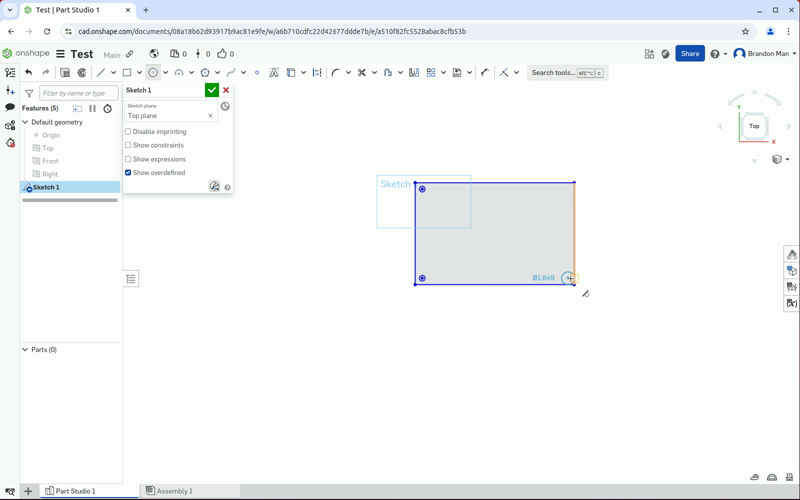
scroll(6)
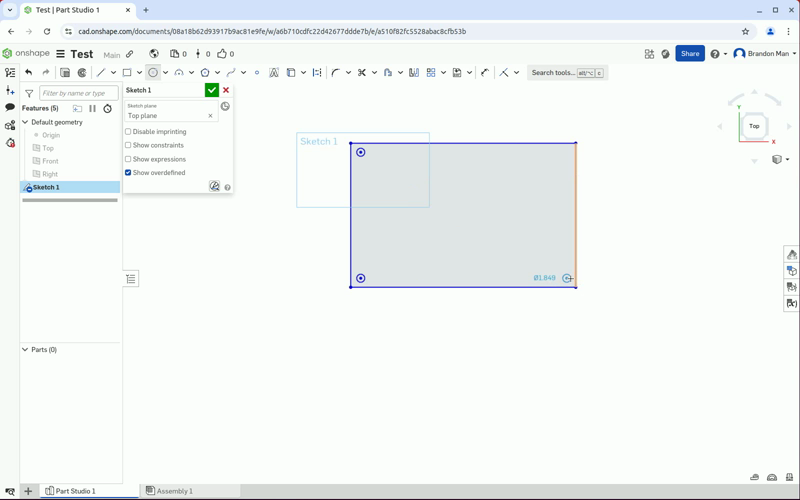
scroll(6)
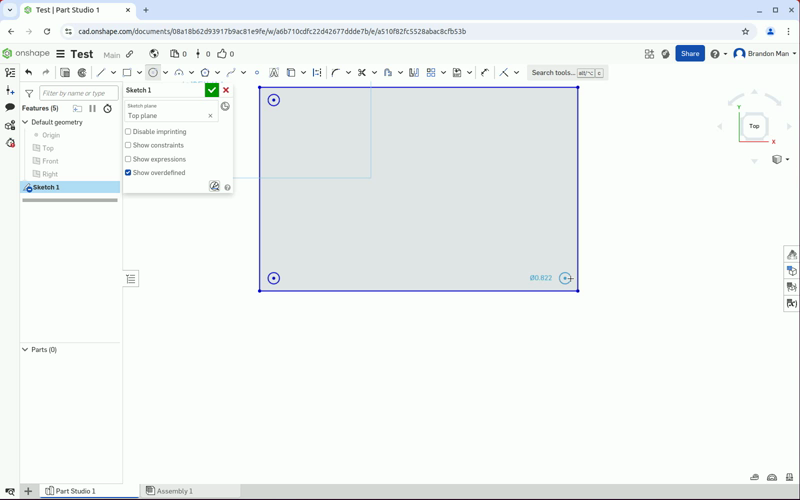
scroll(6)
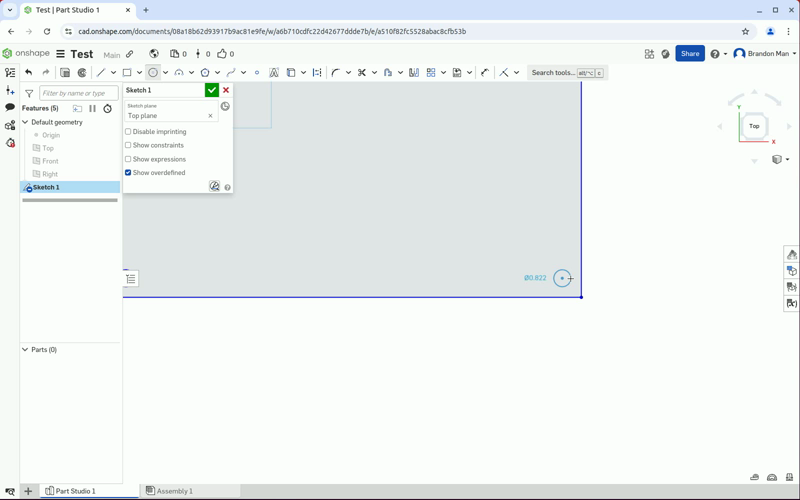
scroll(6)
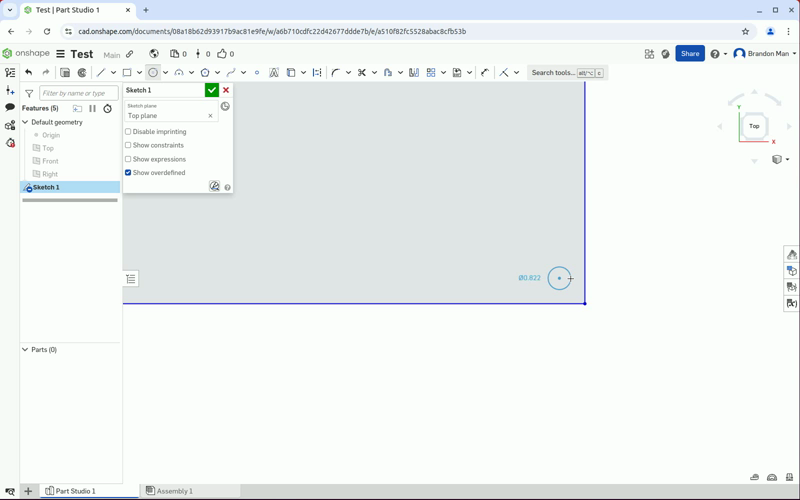
scroll(6)
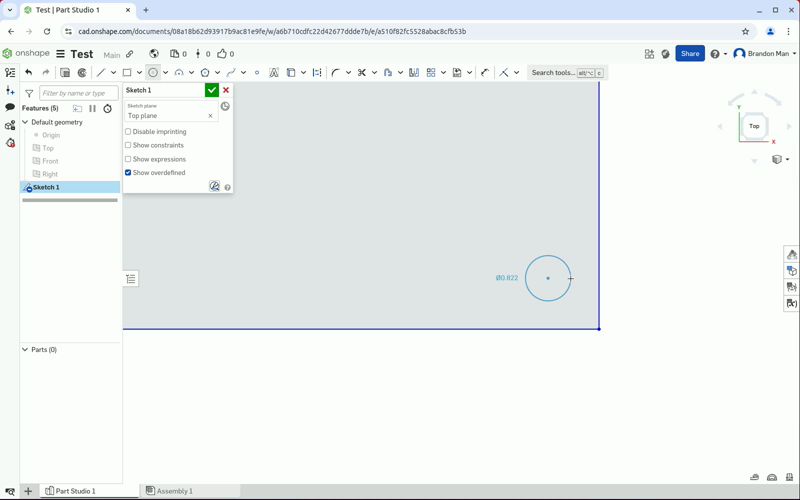
click(570, 278)
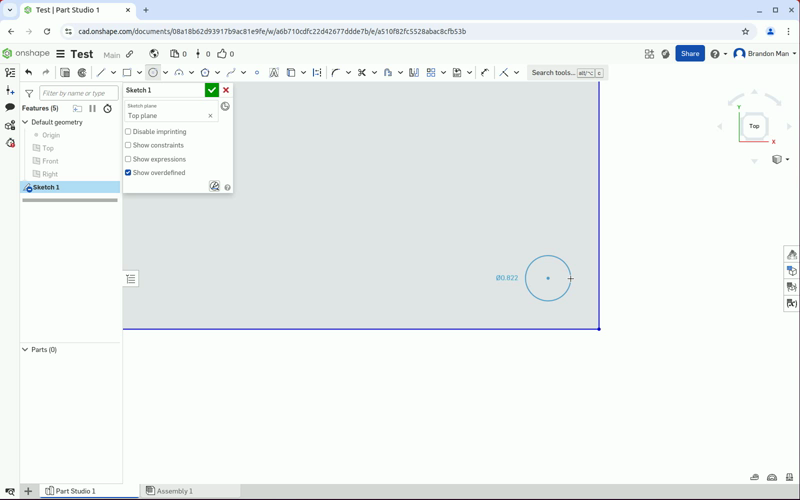
scroll(-6)
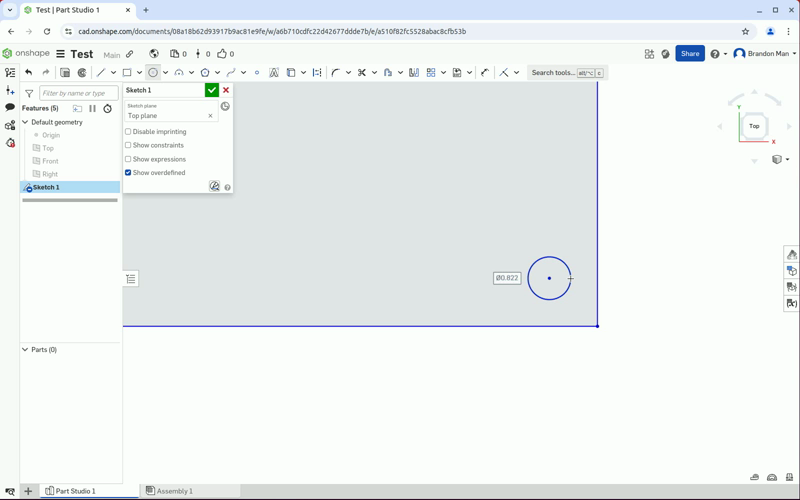
scroll(-6)
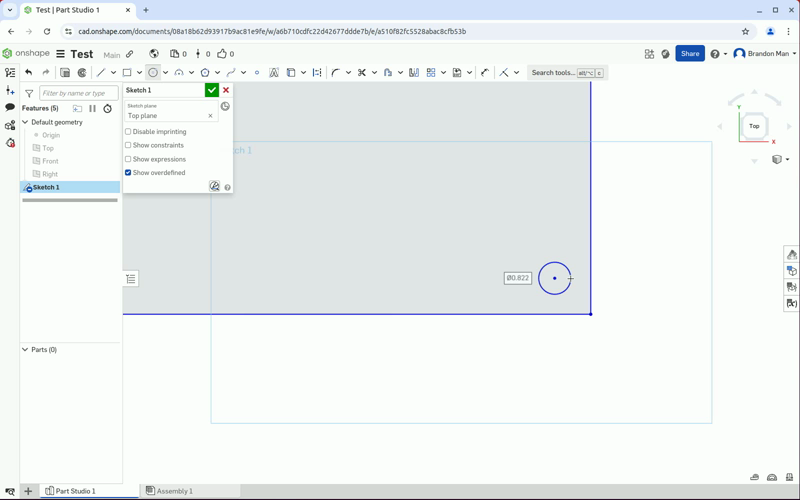
scroll(-6)
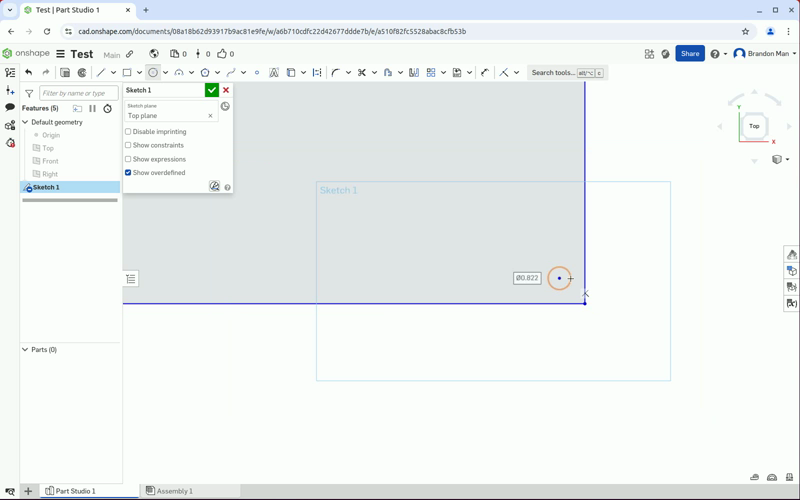
scroll(-6)
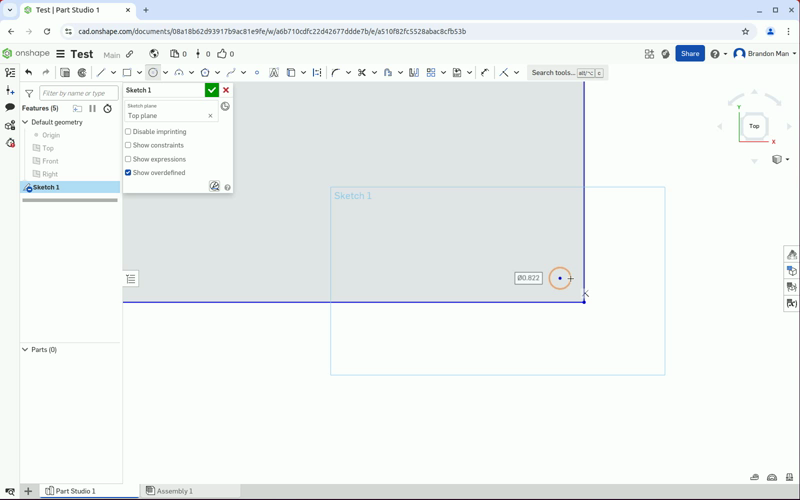
scroll(-6)
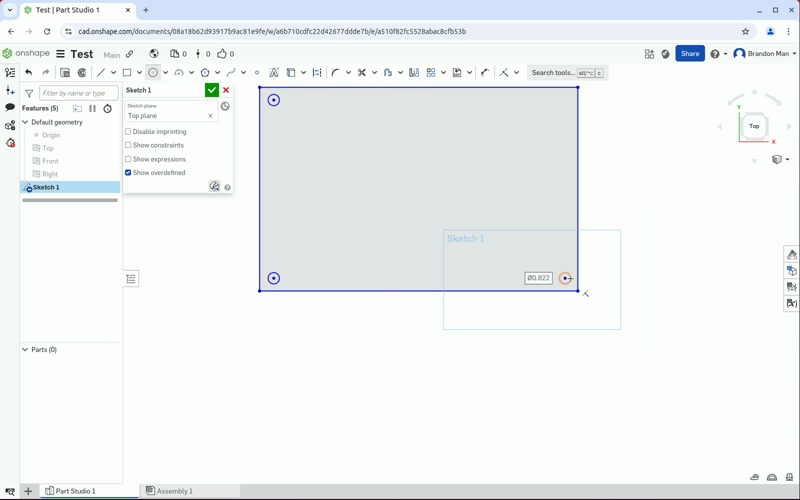
scroll(-6)
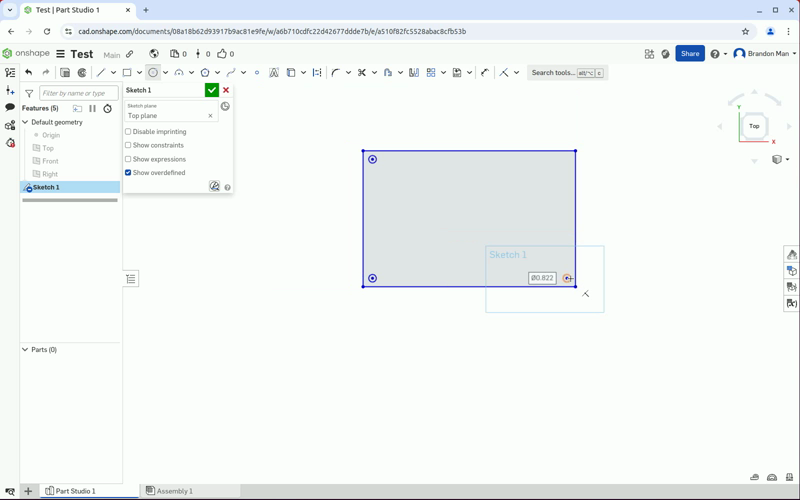
scroll(-6)
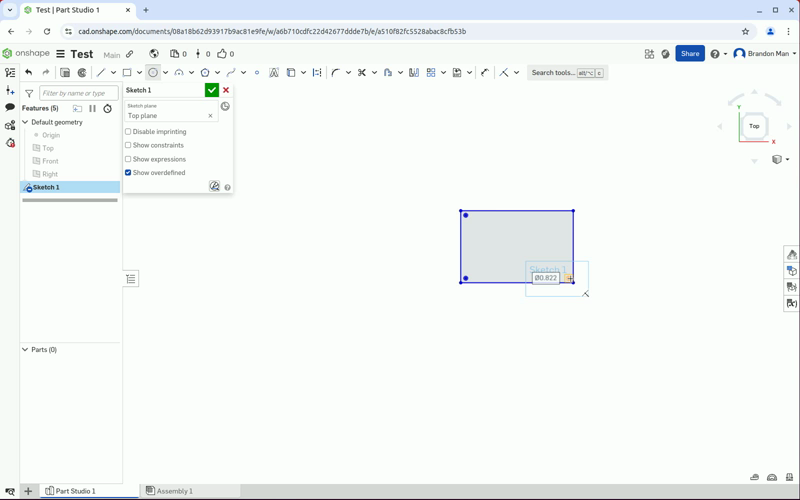
key(esc)
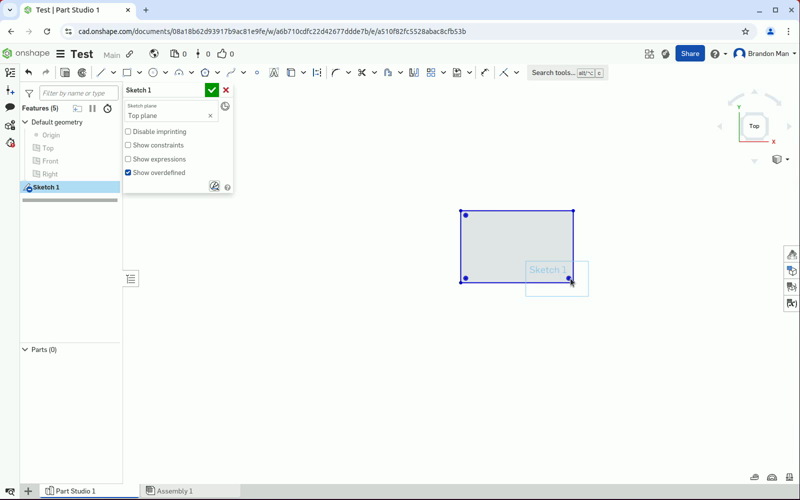
key(c)
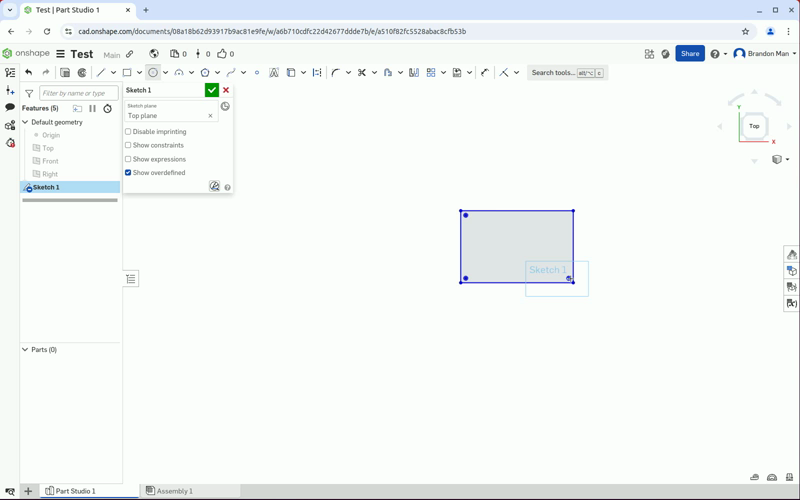
key_down(shift)
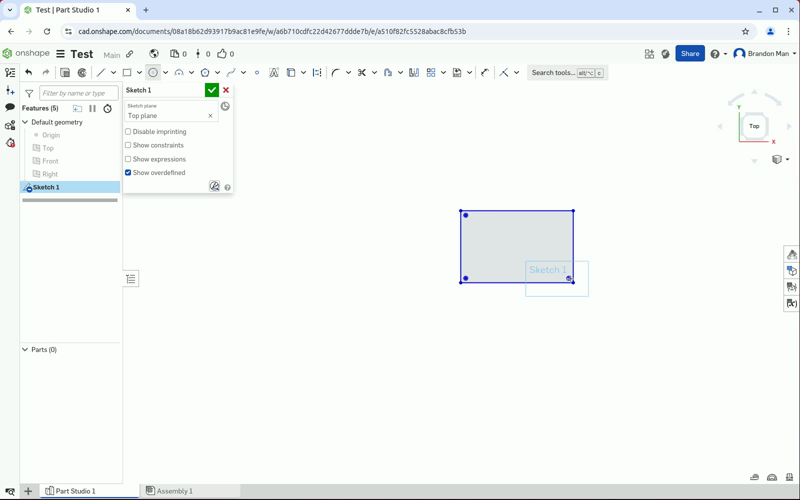
mouse_move(568, 215)
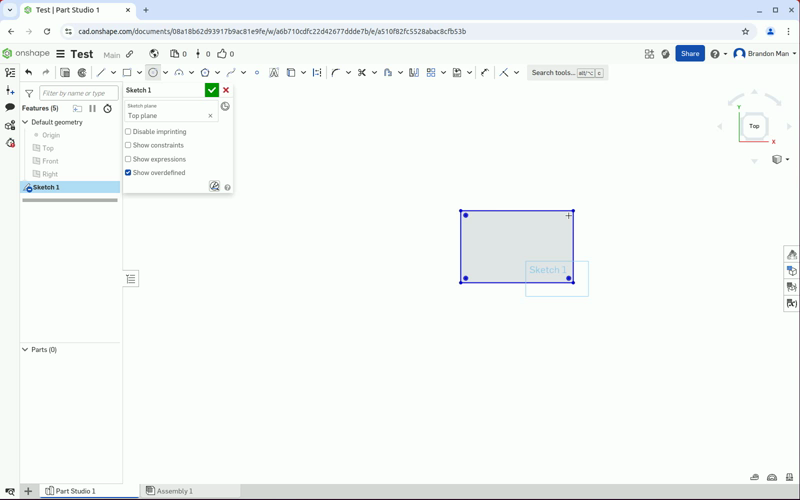
click(568, 215)
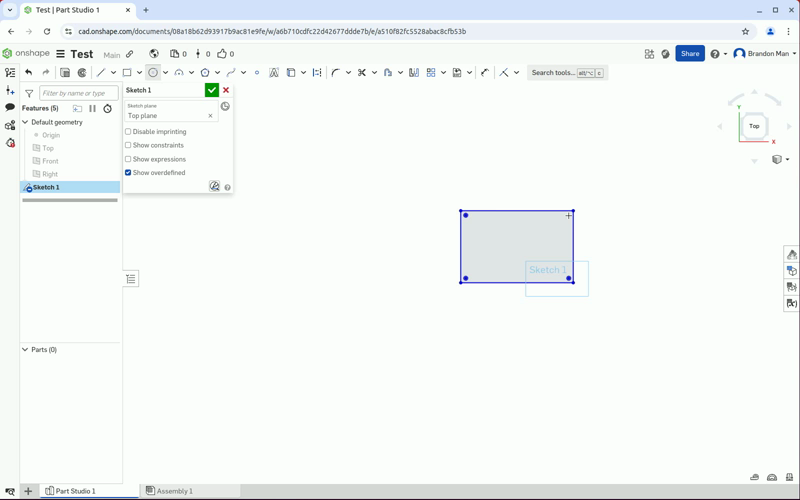
key_up(shift)
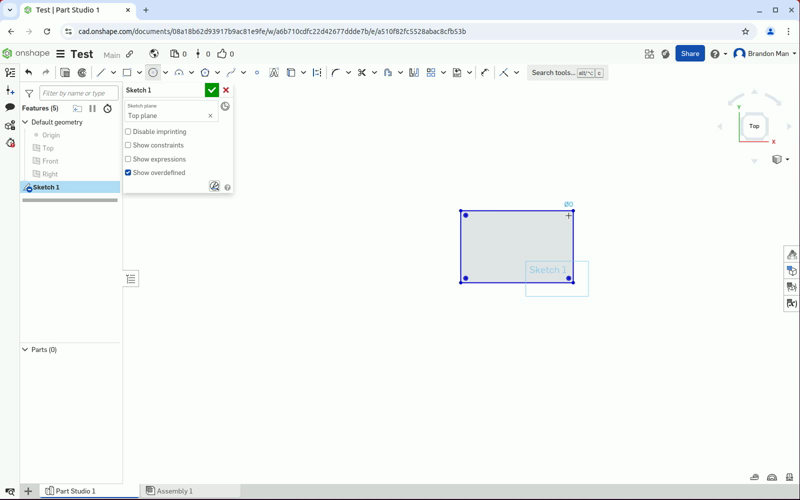
mouse_move(570, 215)
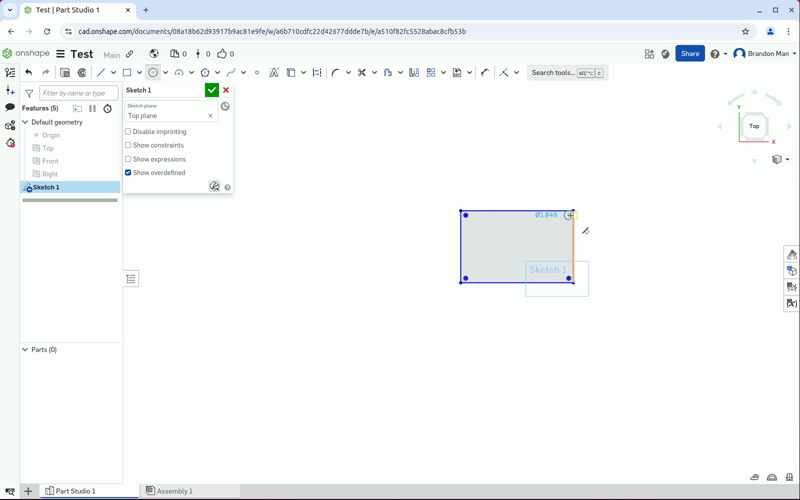
scroll(6)
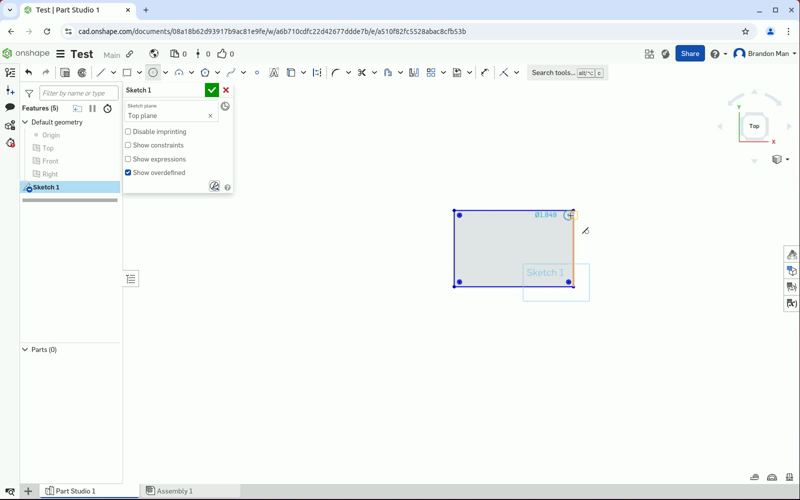
scroll(6)
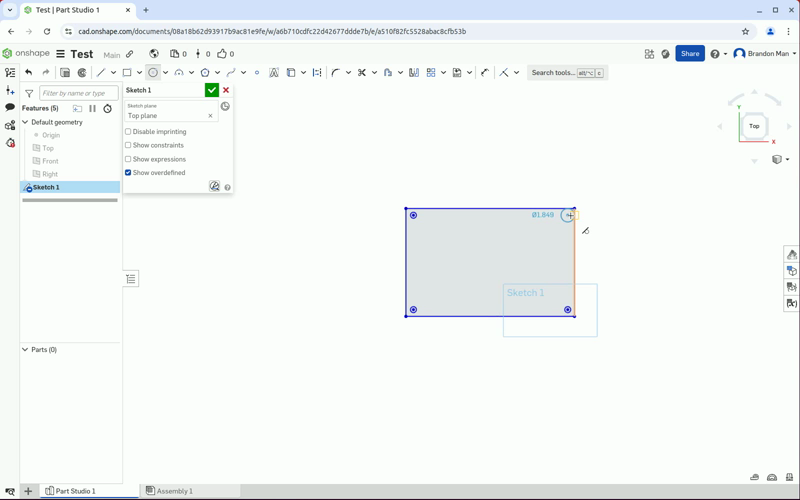
scroll(6)
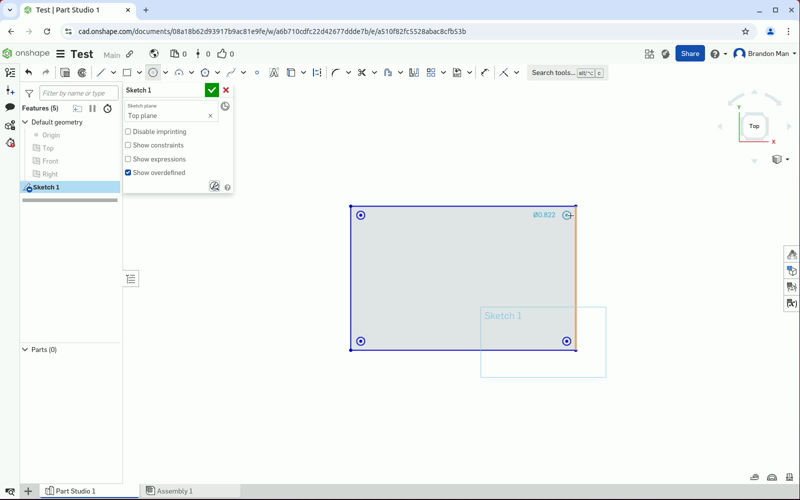
scroll(6)
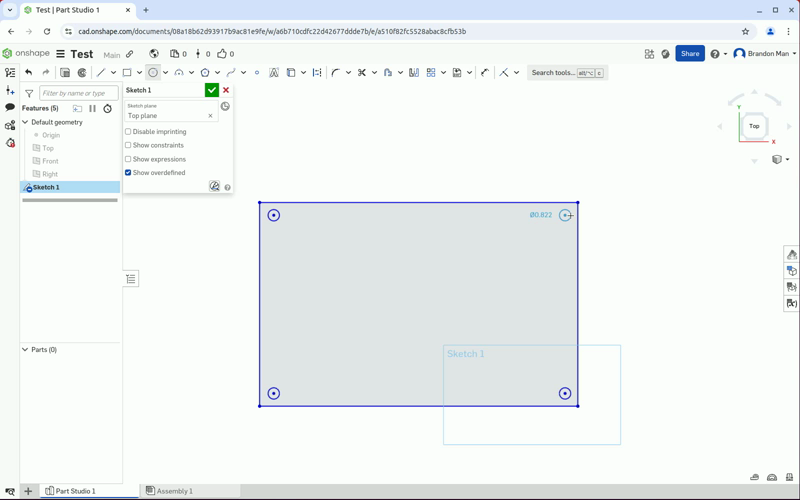
scroll(6)
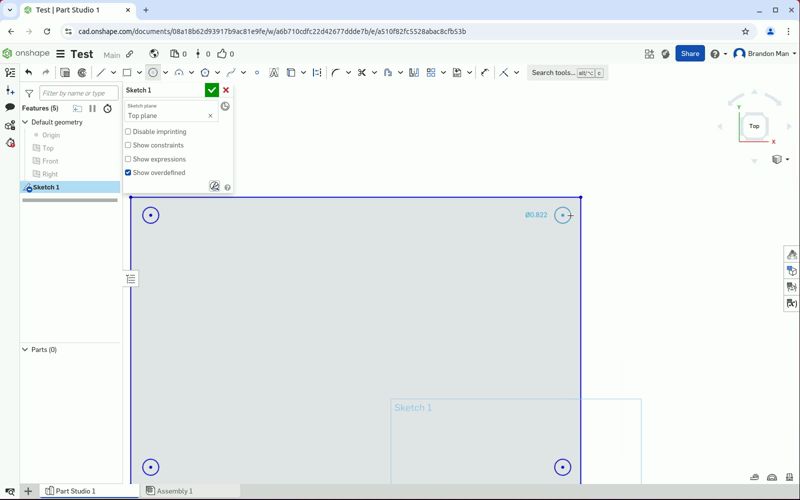
scroll(6)
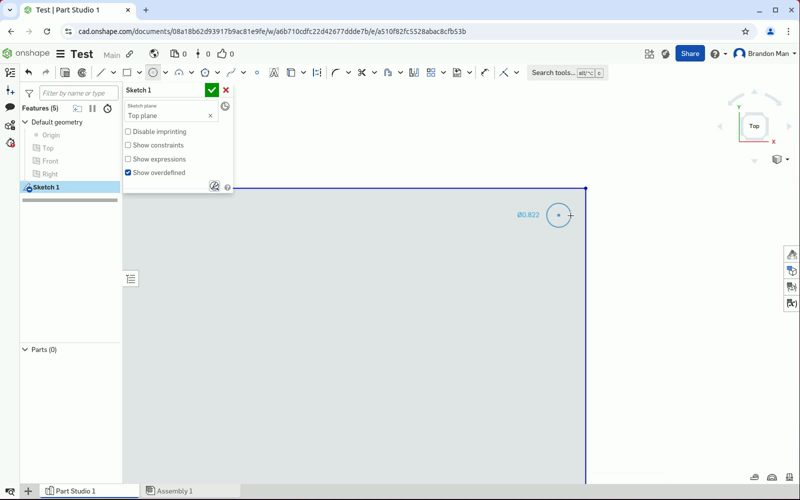
scroll(6)
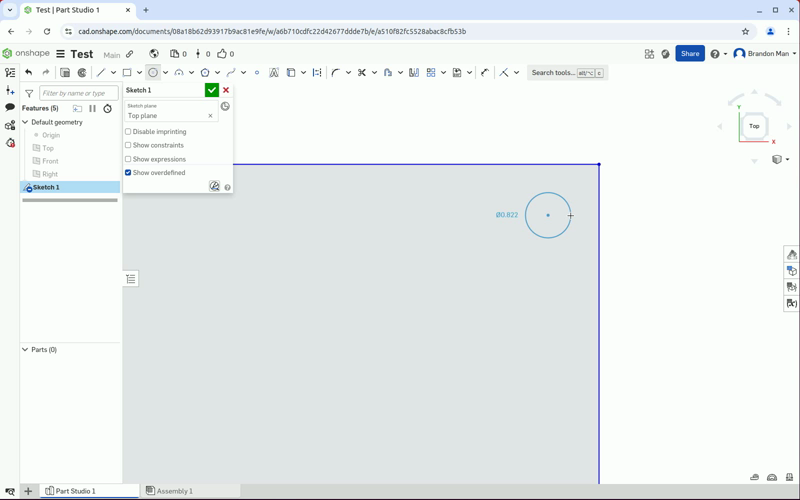
click(570, 215)
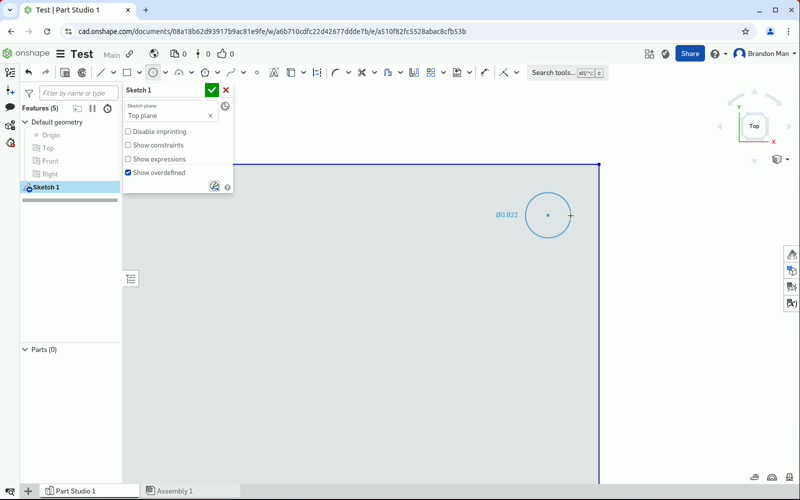
scroll(-6)
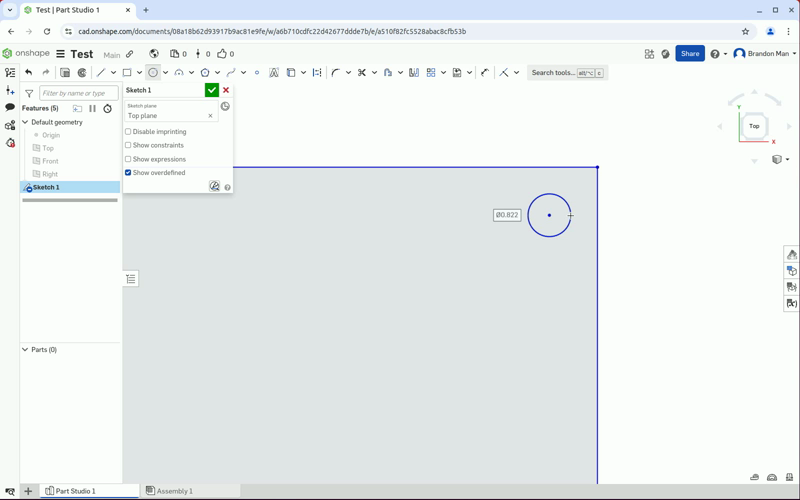
scroll(-6)
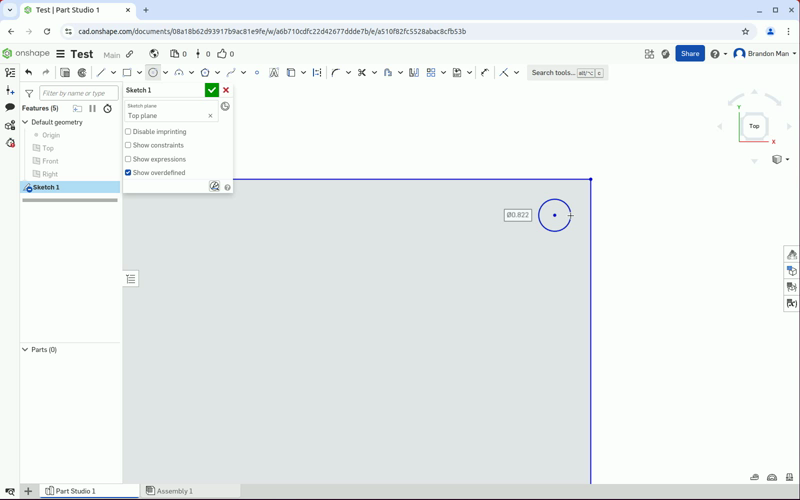
scroll(-6)
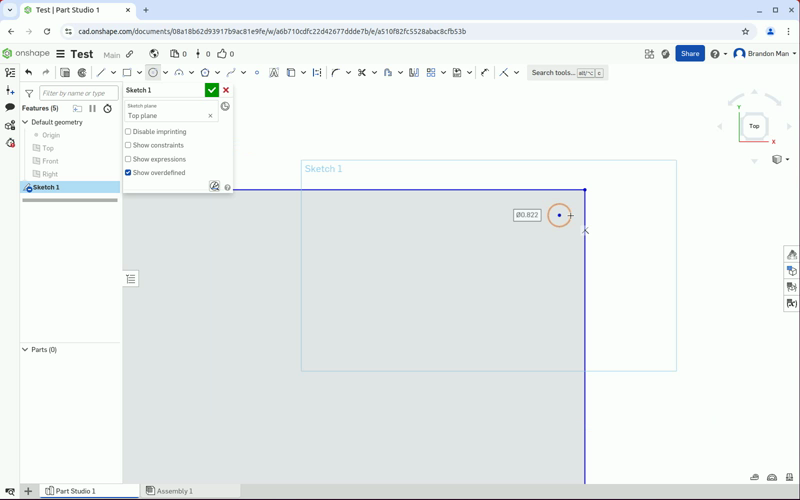
scroll(-6)
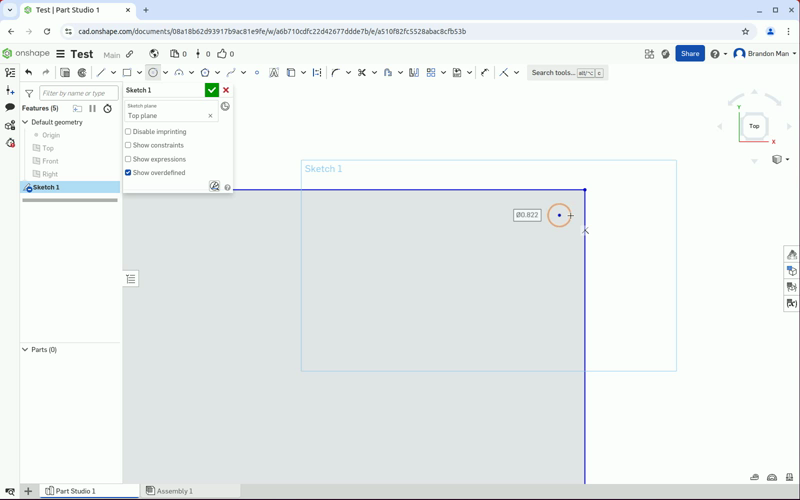
scroll(-6)
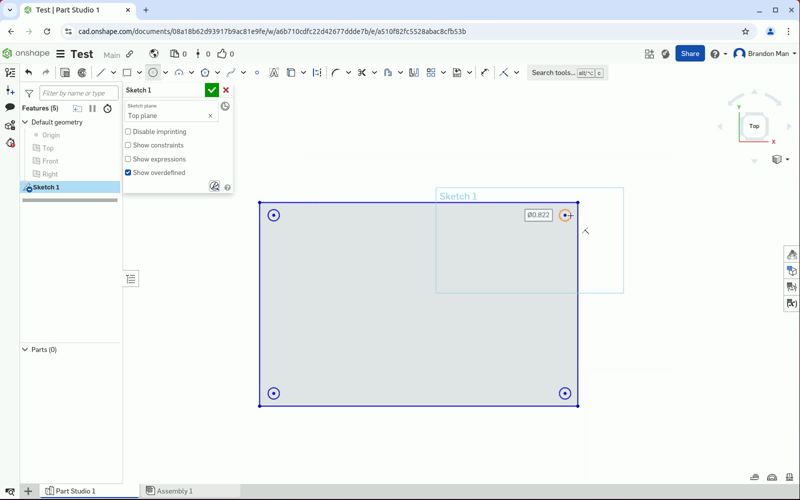
scroll(-6)
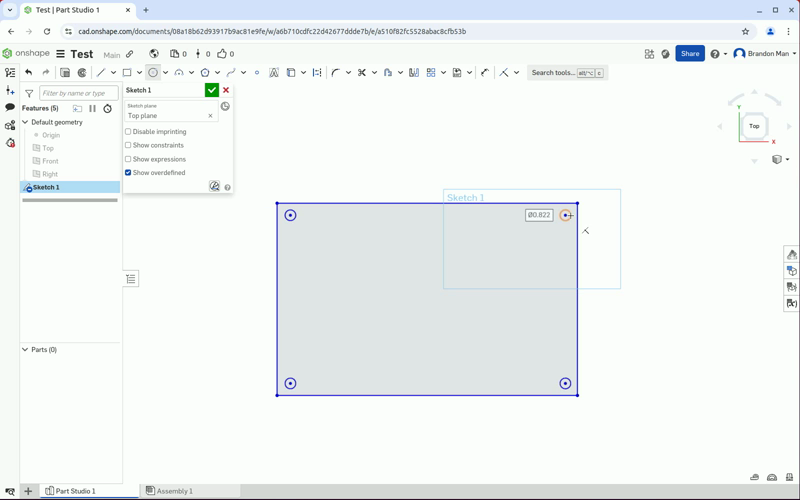
scroll(-6)
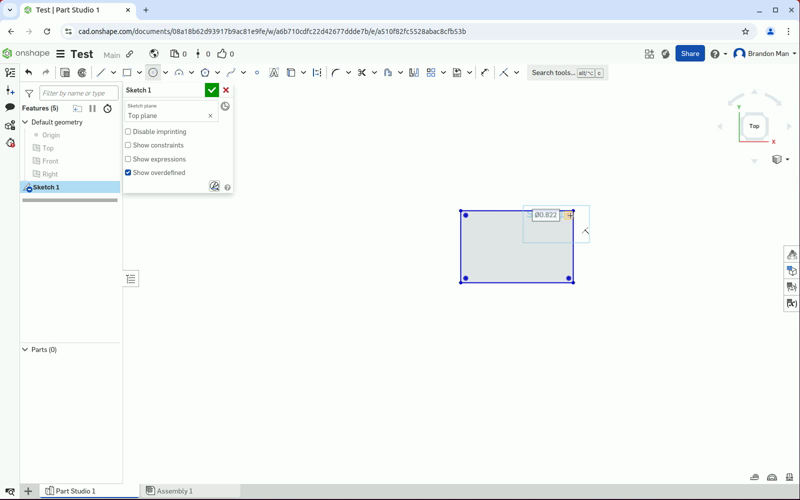
key(esc)
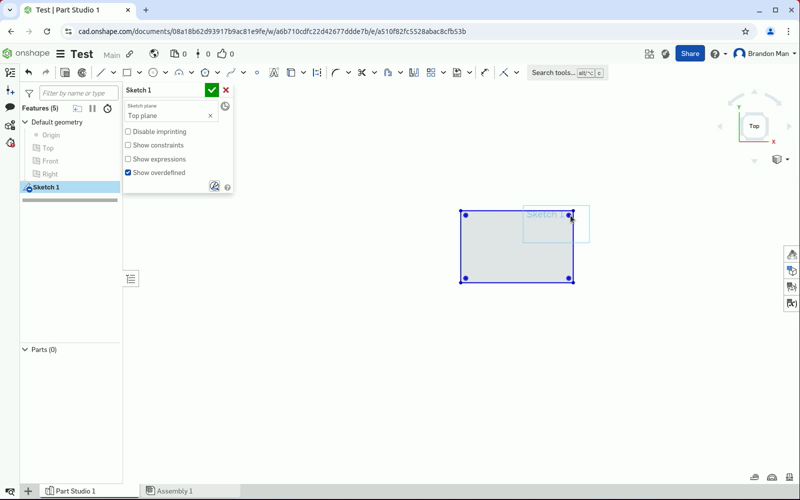
mouse_move(554, 264)
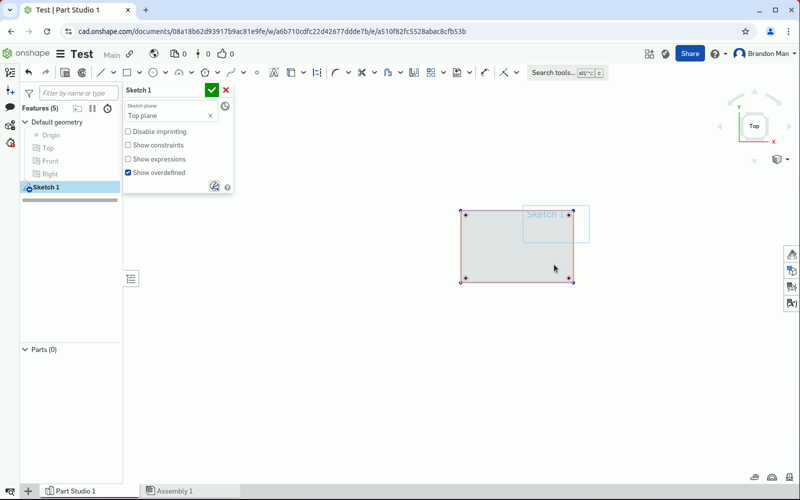
click(554, 264)
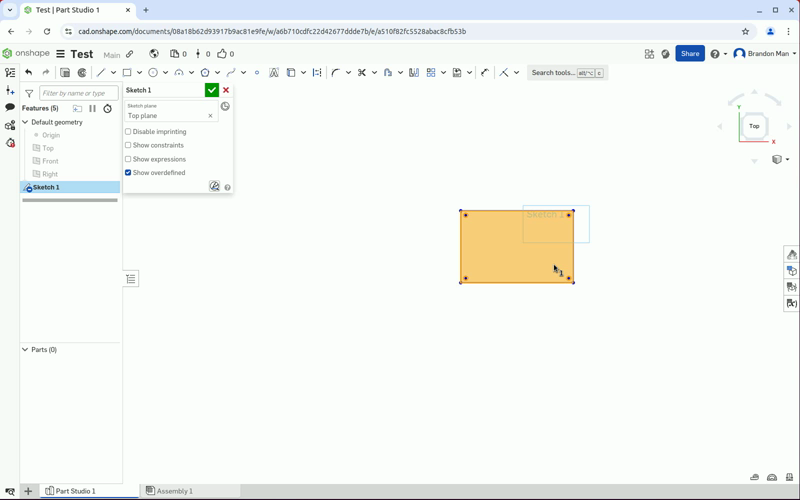
mouse_move(73, 352)
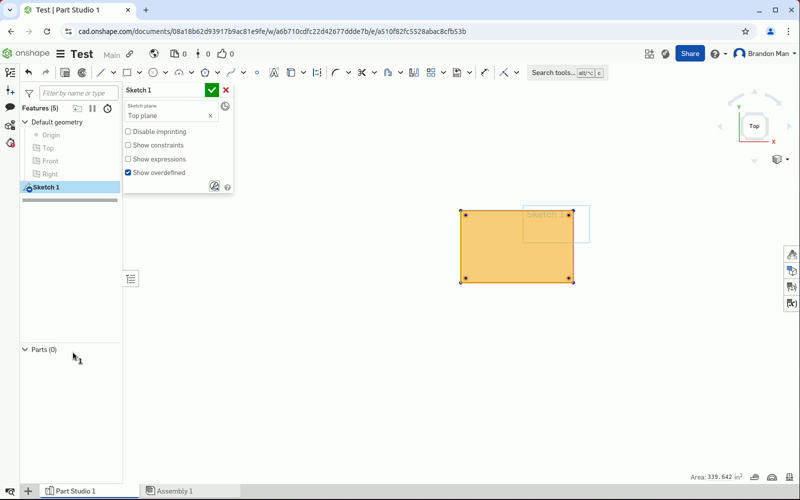
key(shift+y)
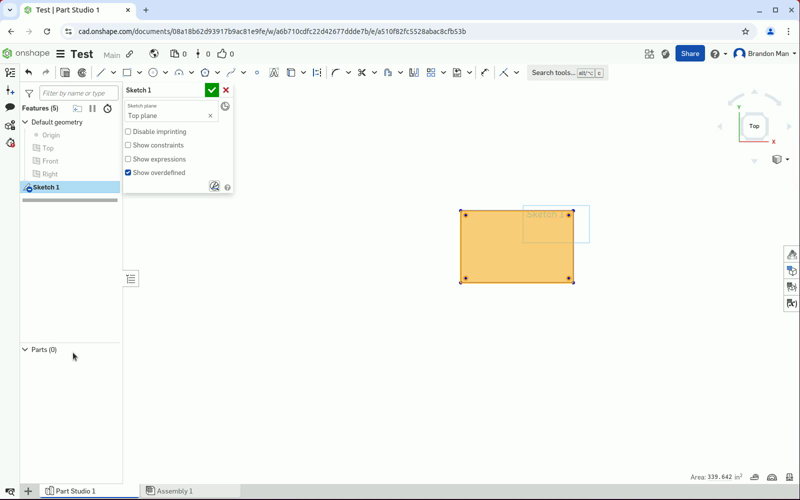
key(shift+e)
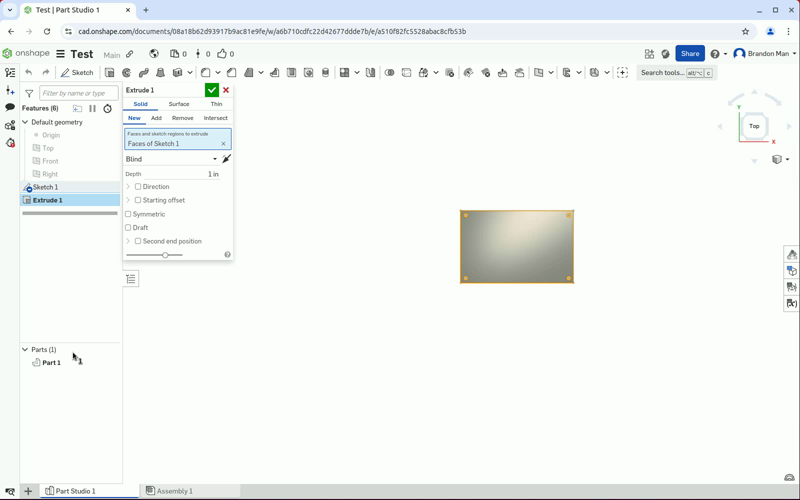
mouse_move(143, 106)
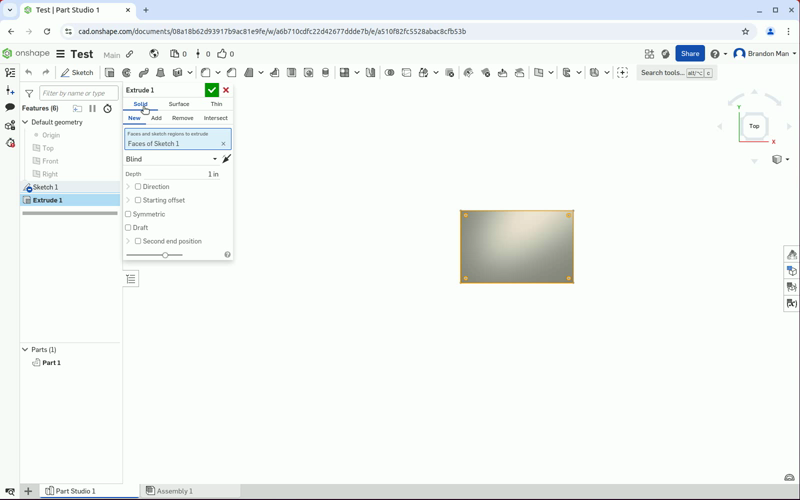
click(143, 106)
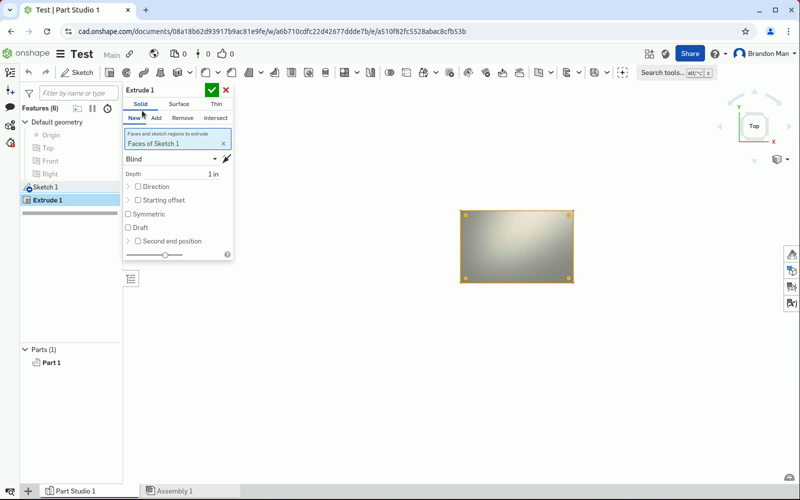
mouse_move(137, 120)
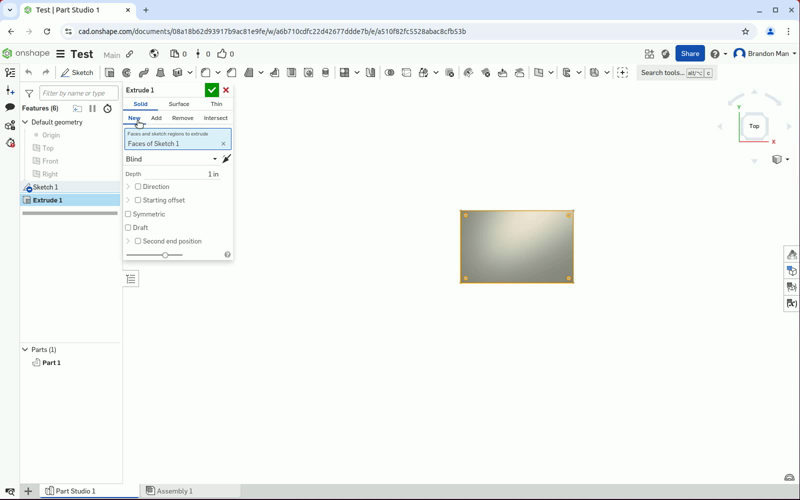
click(137, 120)
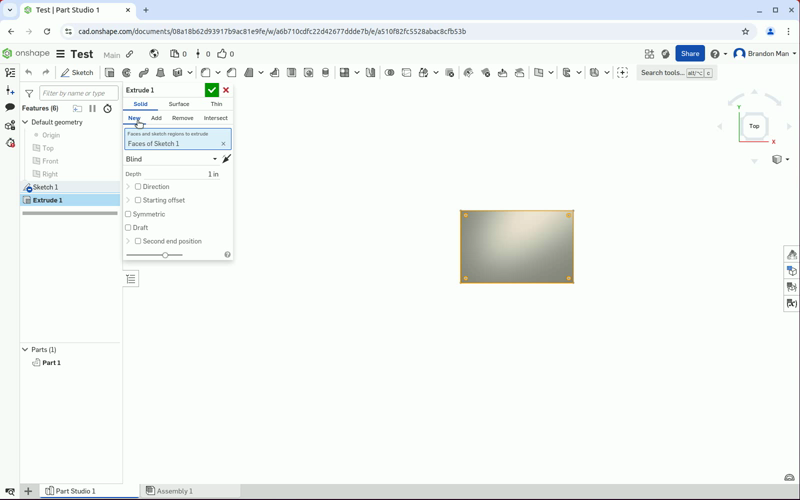
key(tab, 4)
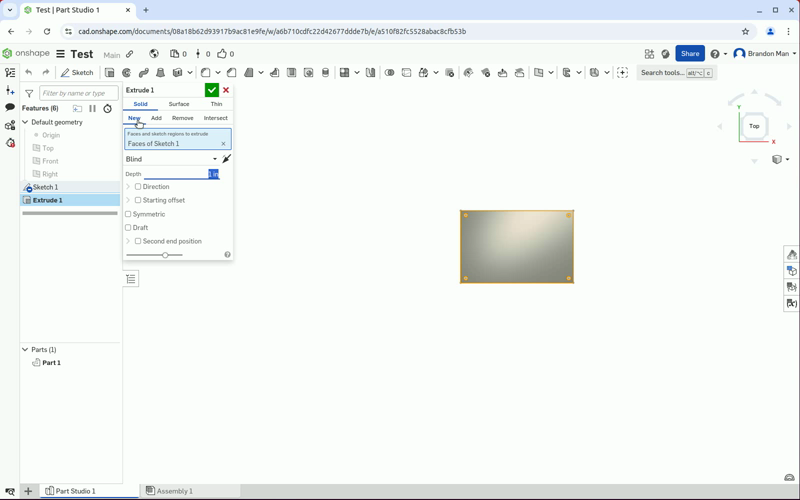
text(0.481)
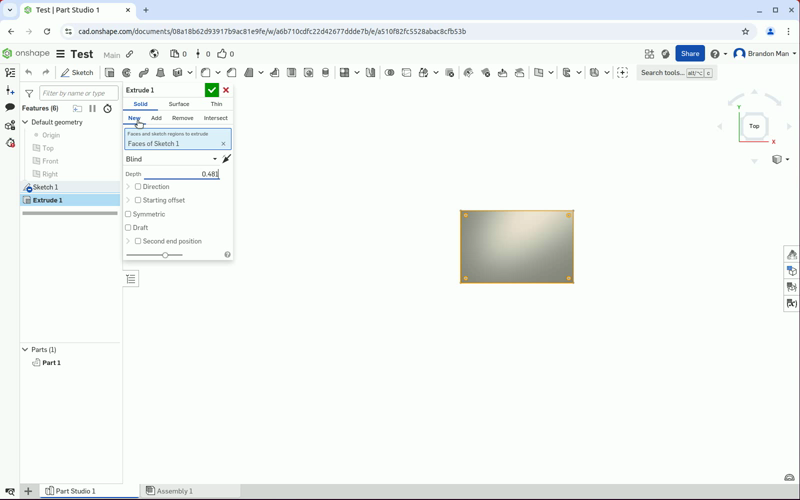
key(enter)
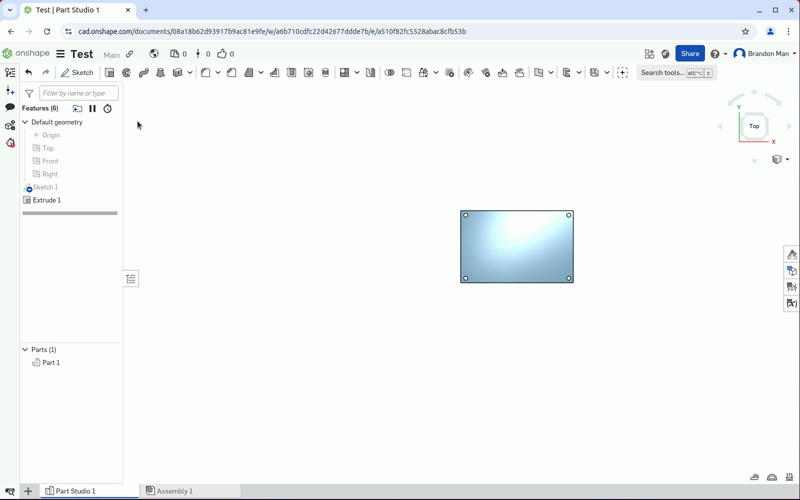
key(shift+h)
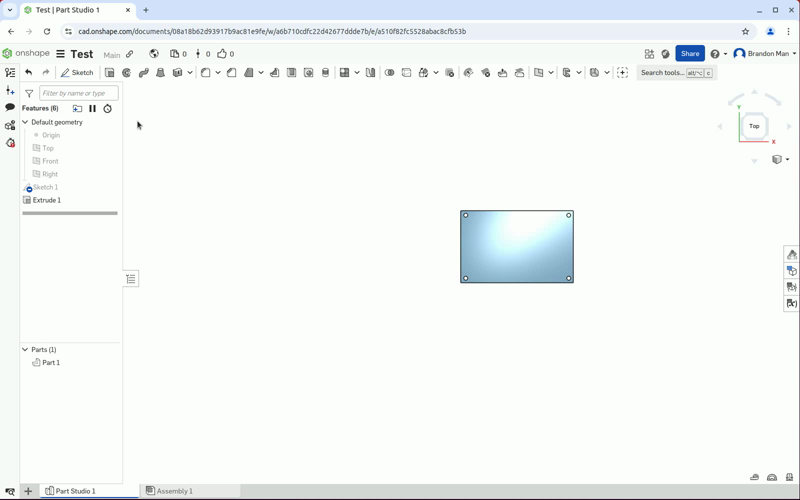
key(shift+h)
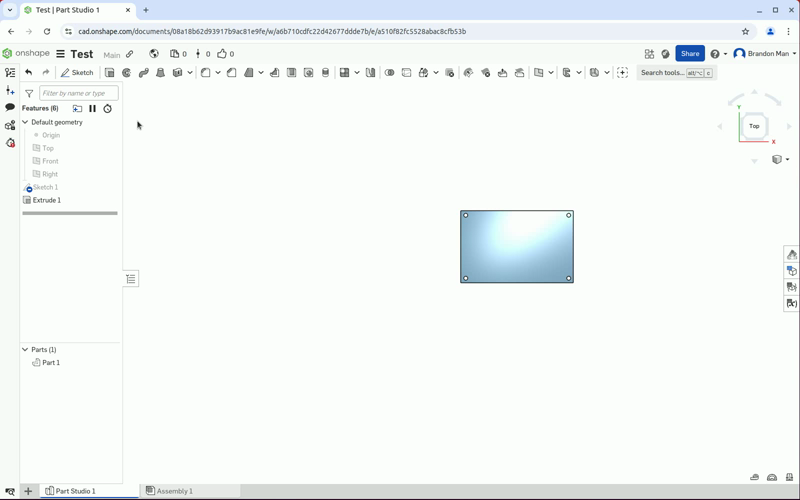
mouse_move(73, 189)
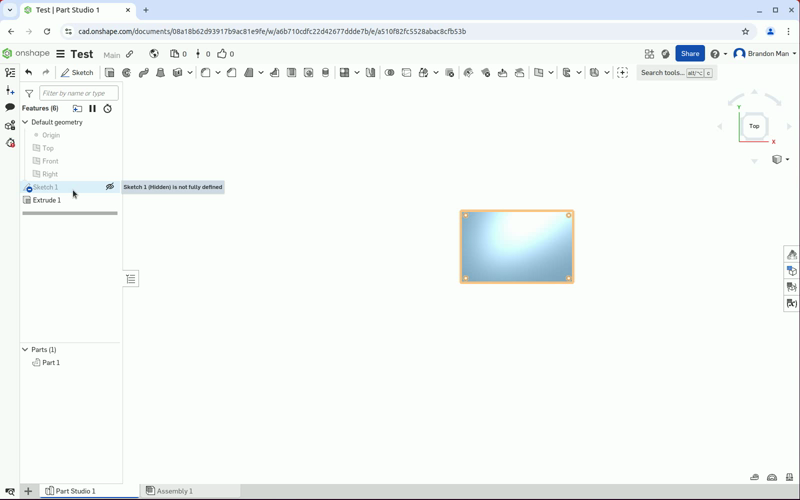
click(73, 189)
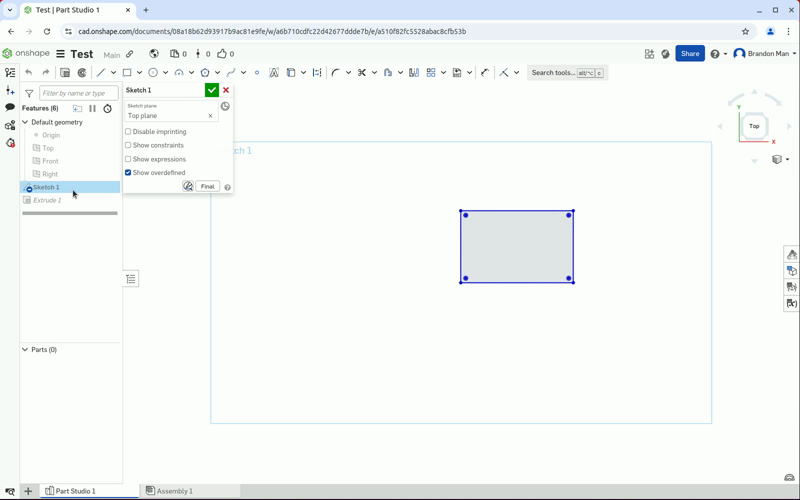
mouse_move(229, 92)
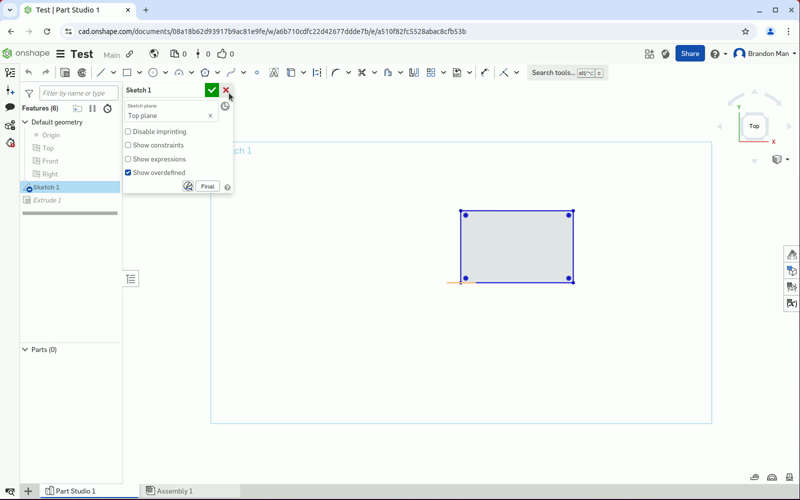
click(229, 92)
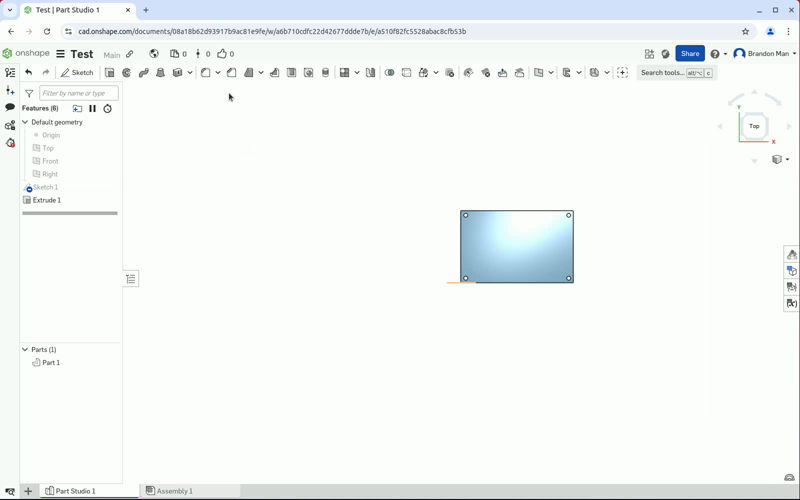
mouse_move(541, 75)
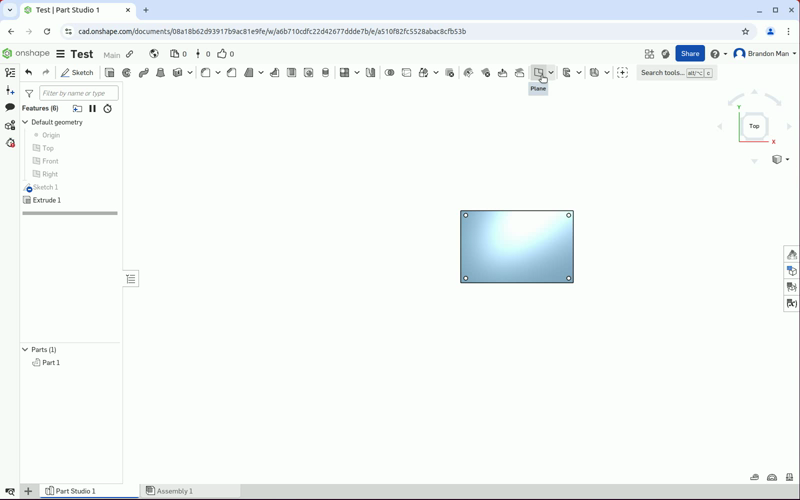
click(541, 75)
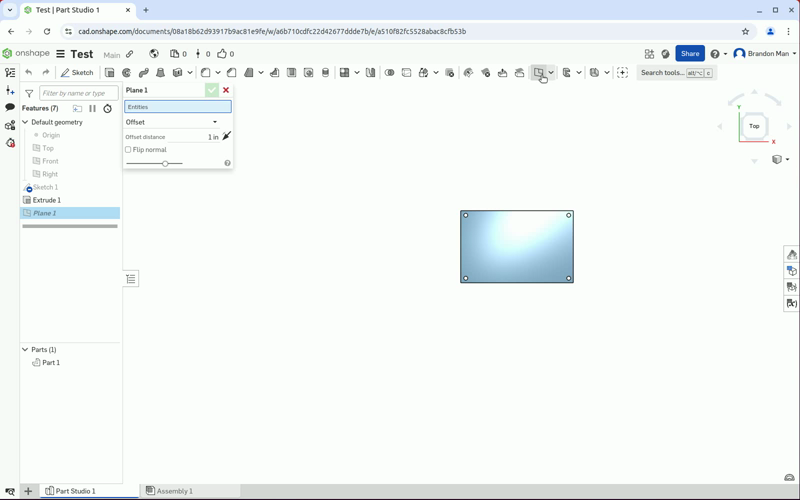
mouse_move(73, 150)
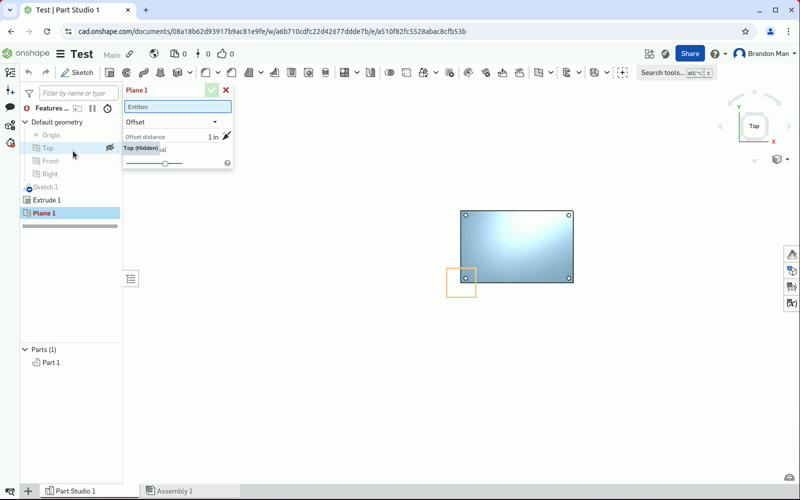
click(73, 150)
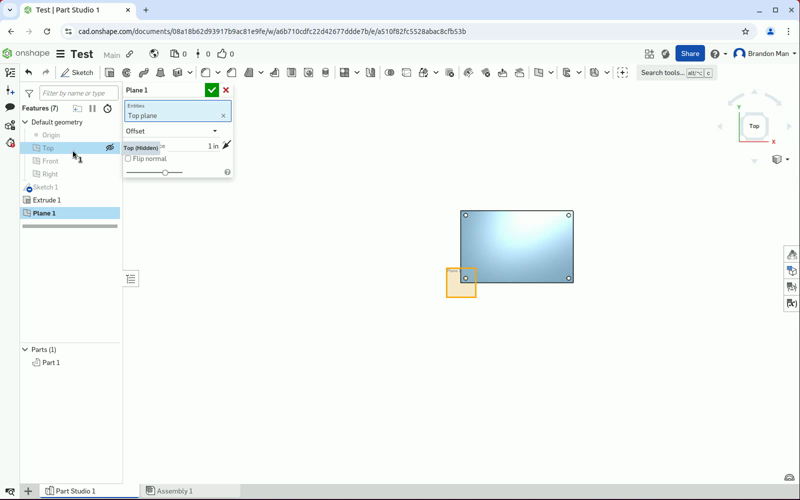
key(tab, 2)
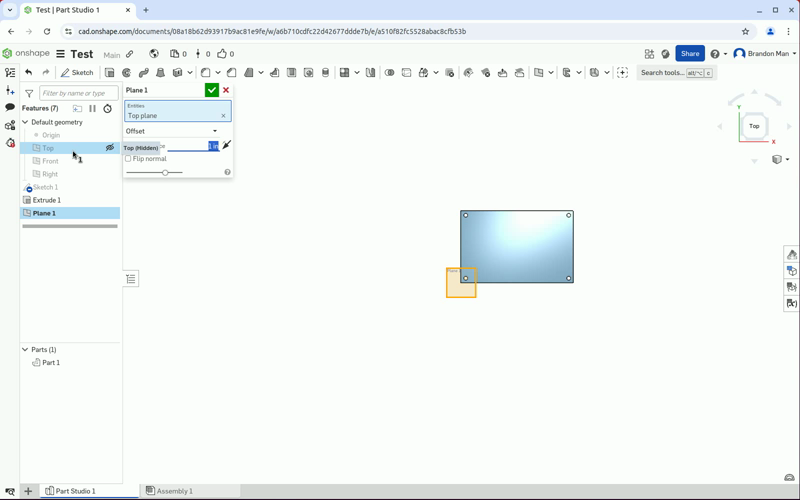
text(0.493)
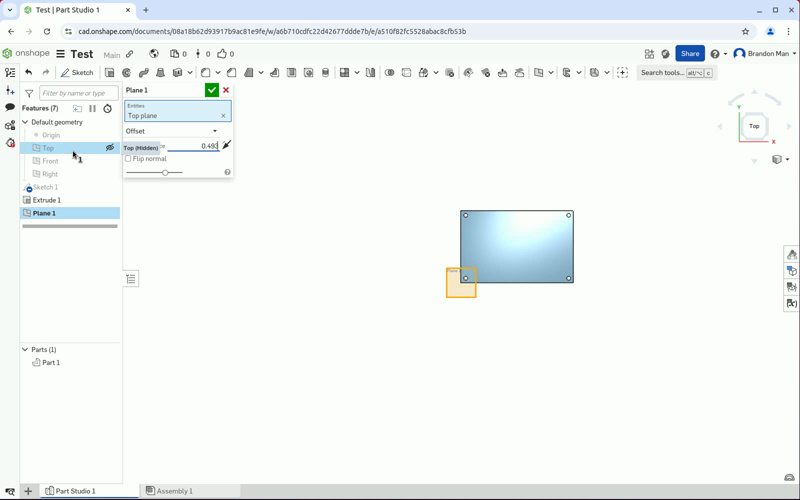
key(enter, 2)
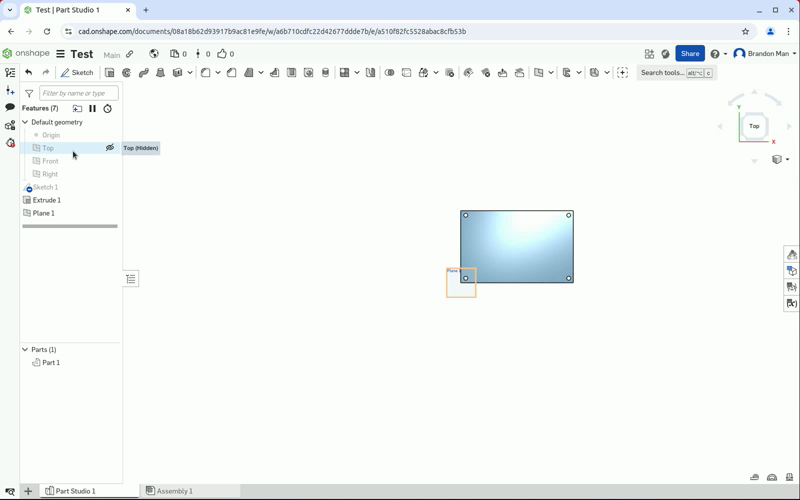
key(shift+s)
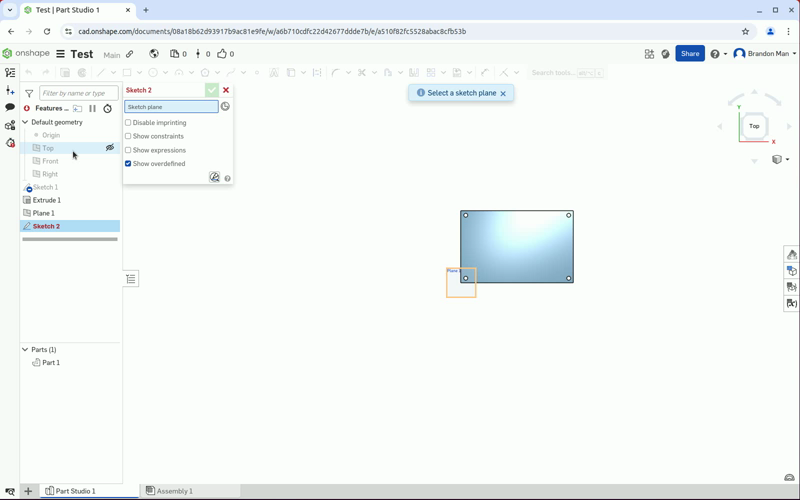
mouse_move(73, 215)
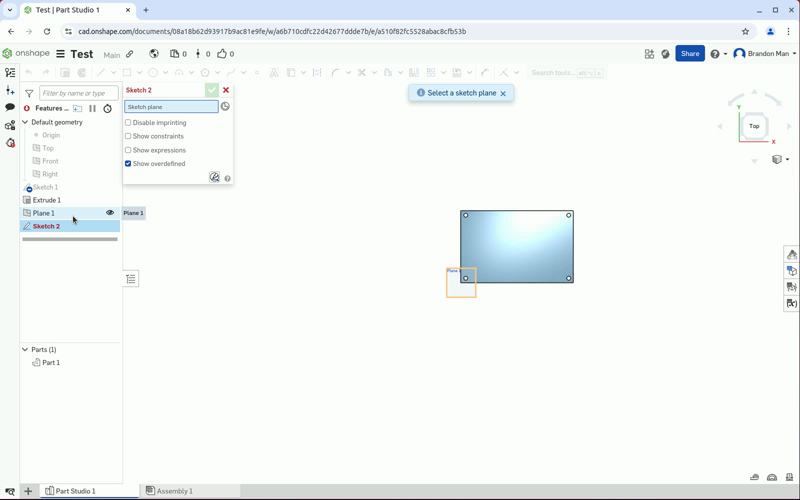
click(73, 215)
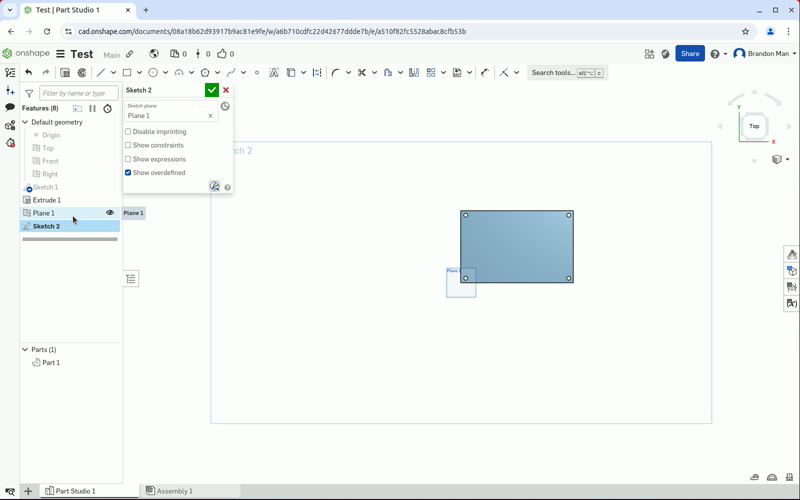
mouse_move(73, 352)
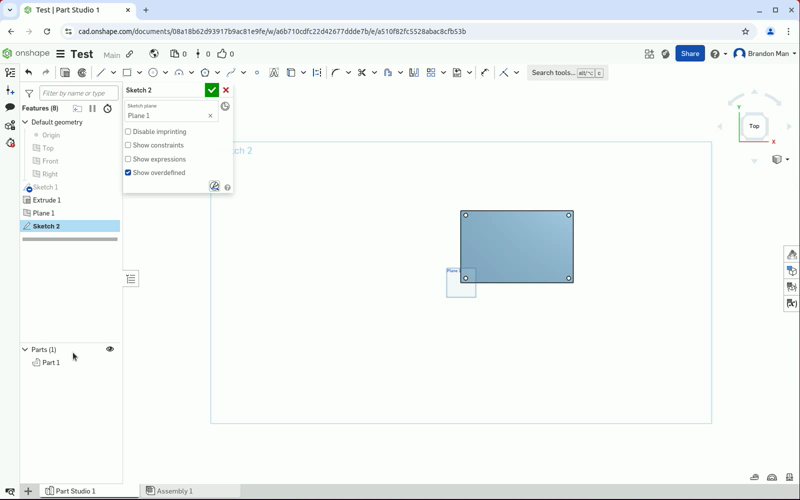
key(y)
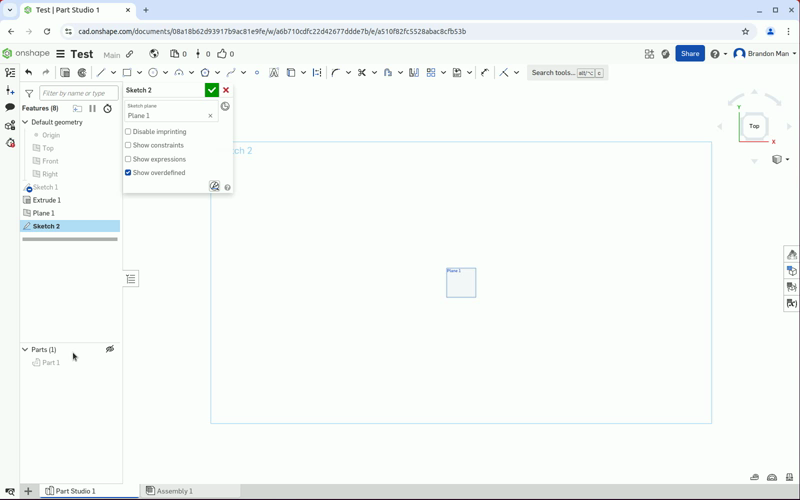
key(l)
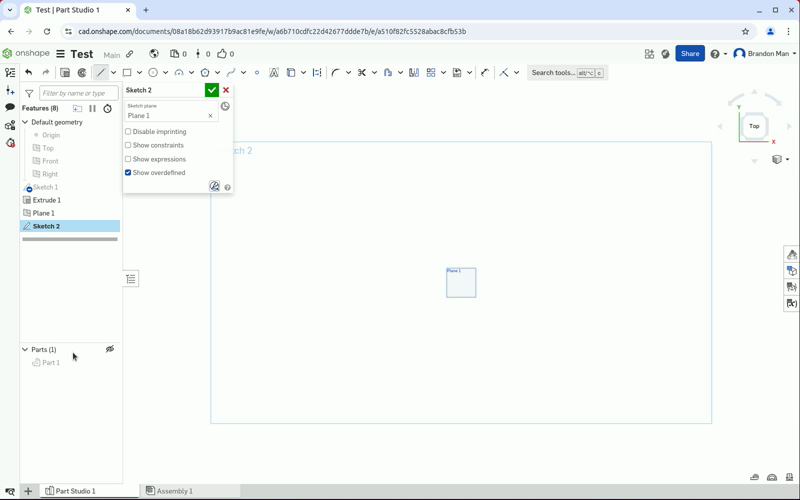
key_down(shift)
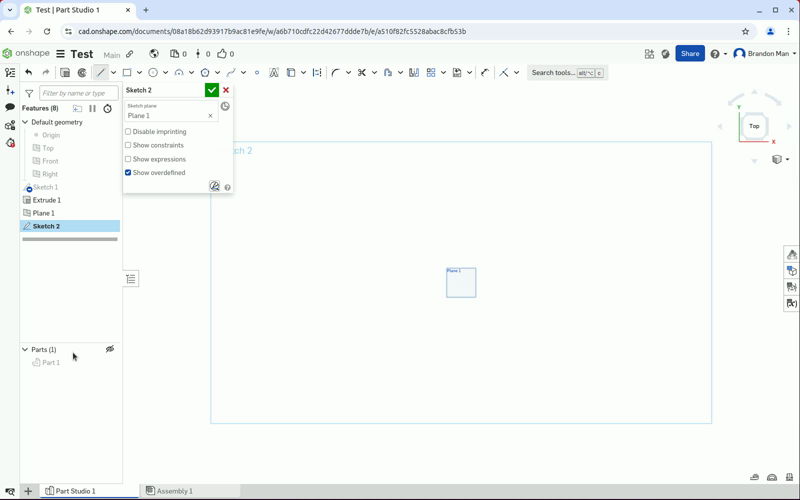
mouse_move(556, 270)
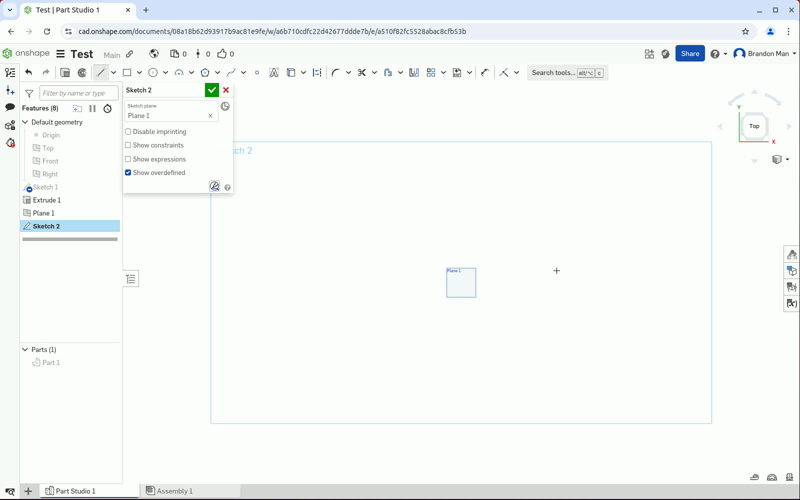
click(556, 270)
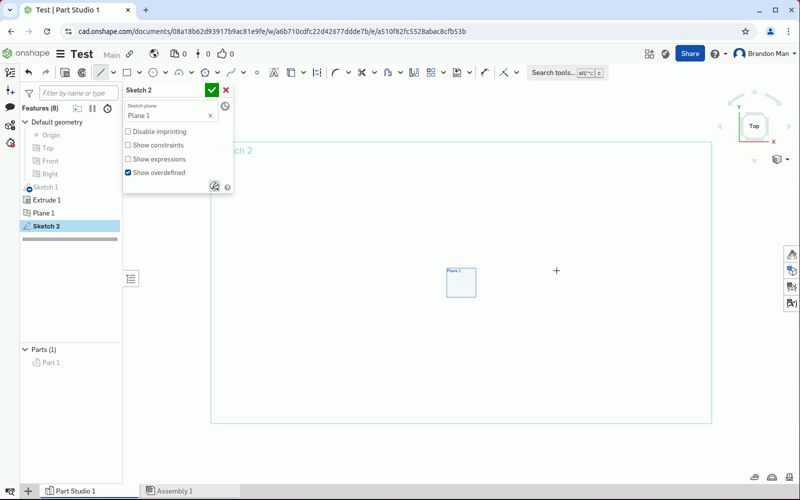
key_up(shift)
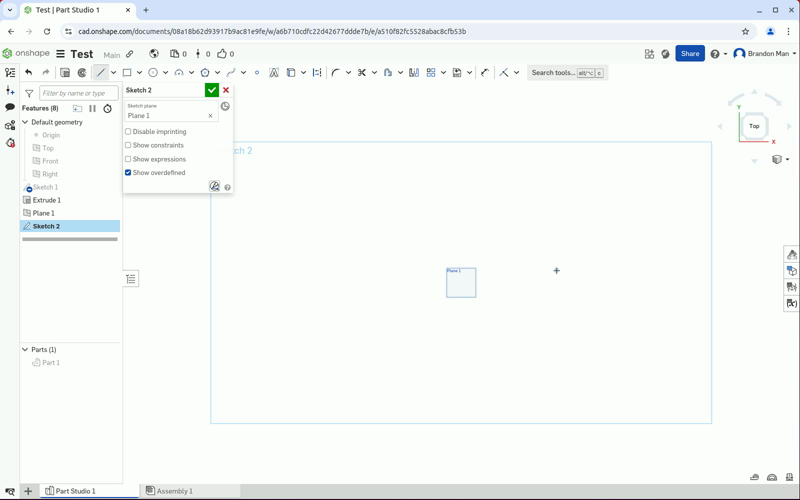
key_down(shift)
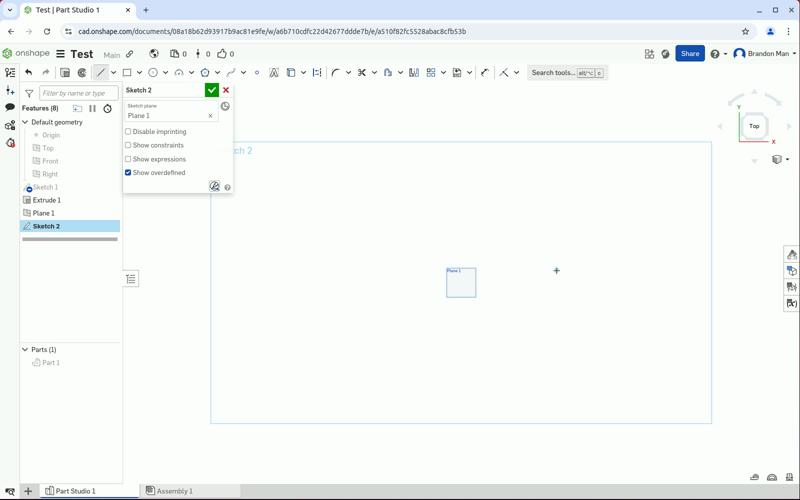
mouse_move(586, 270)
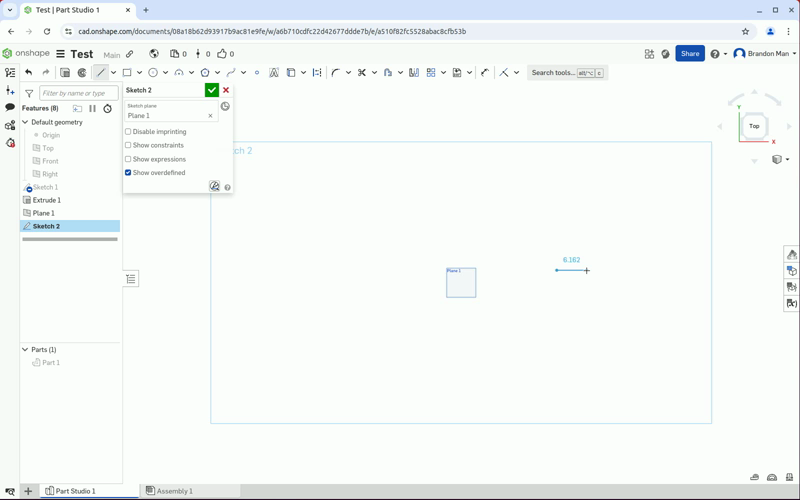
mouse_move(574, 270)
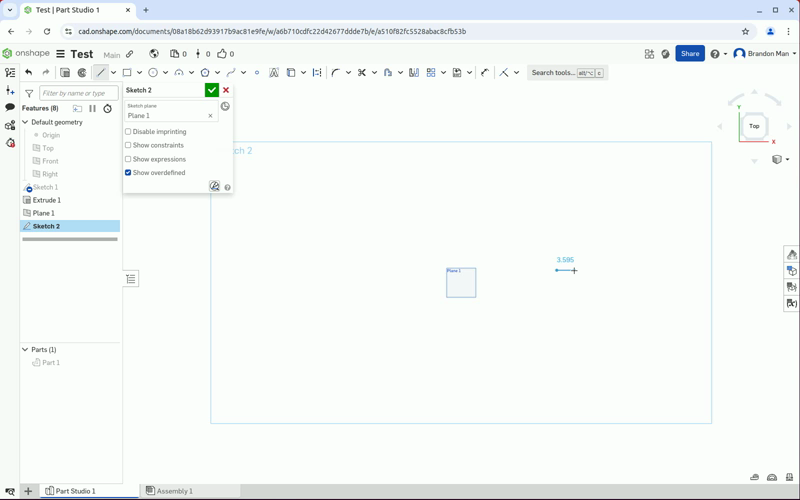
click(574, 270)
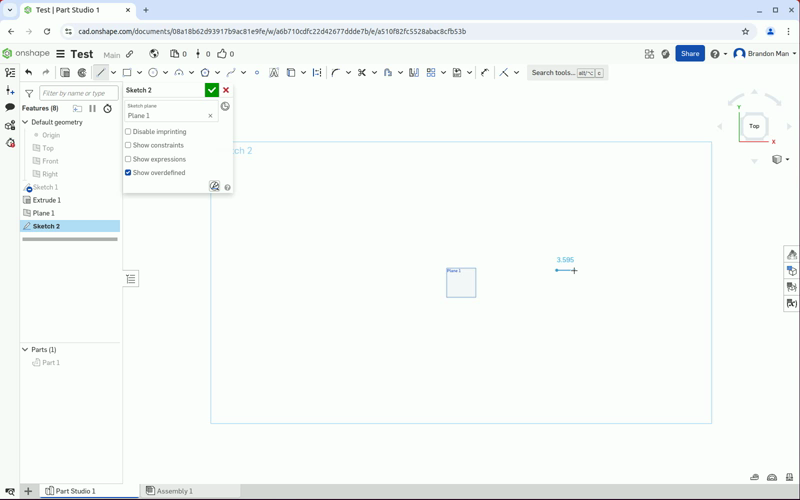
key_up(shift)
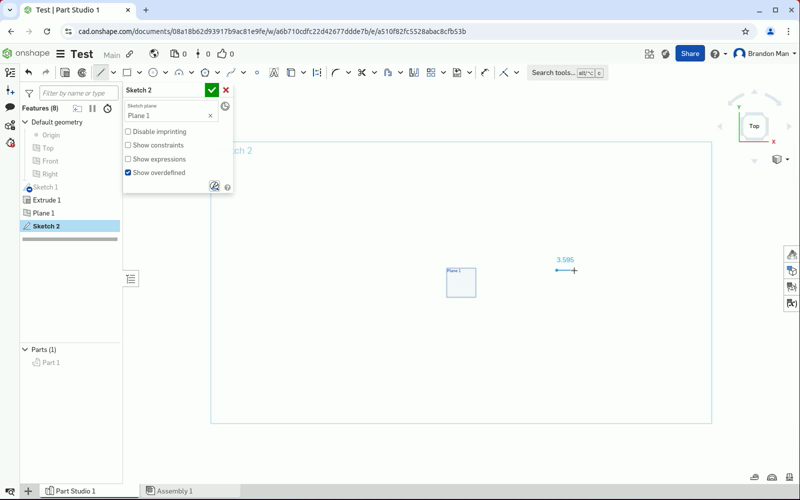
key_down(shift)
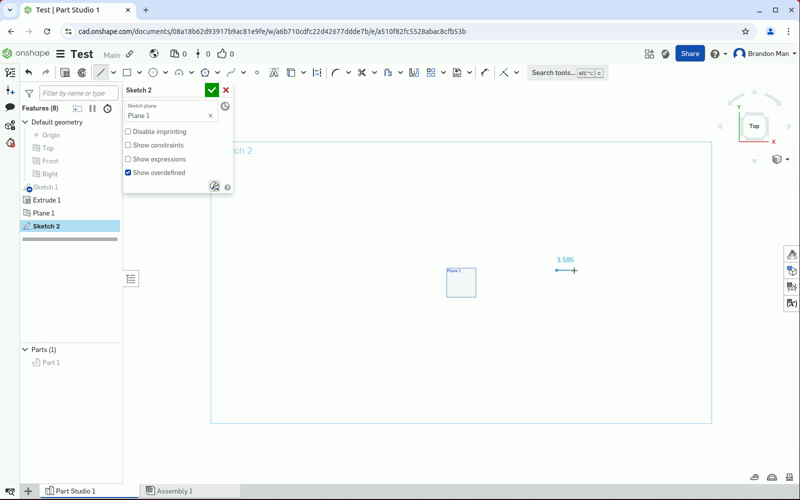
mouse_move(589, 270)
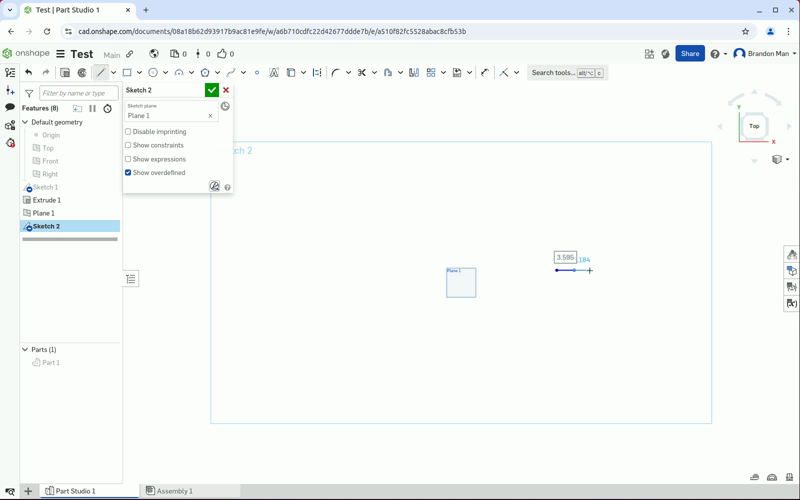
mouse_move(574, 257)
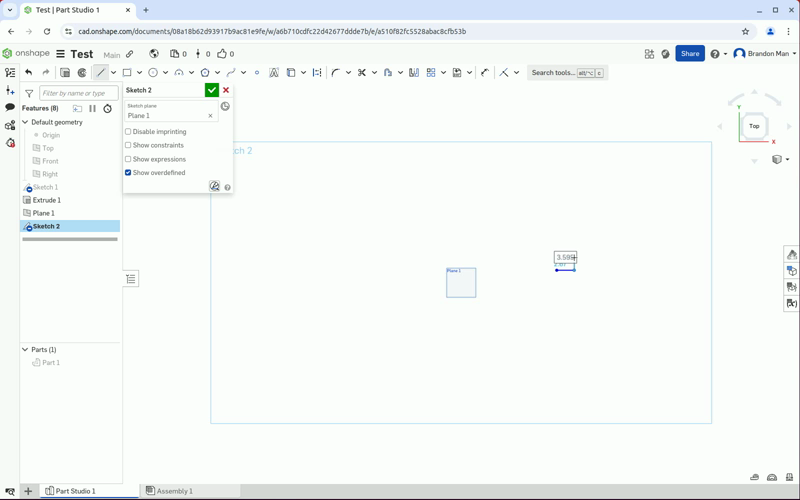
click(574, 257)
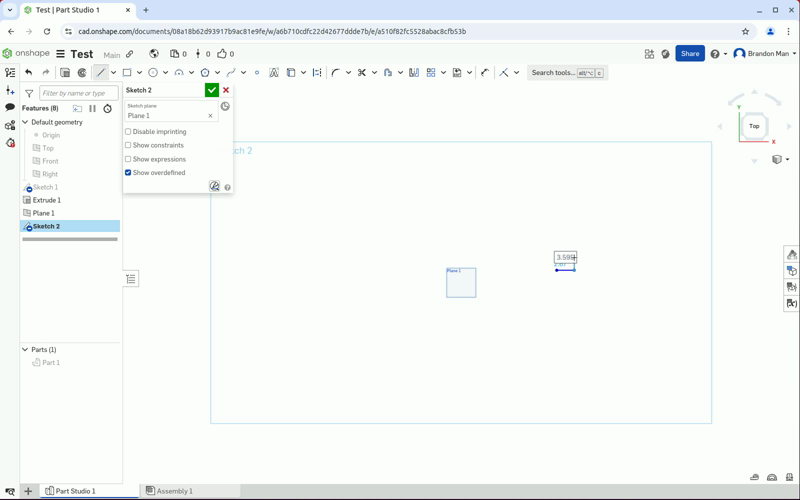
key_up(shift)
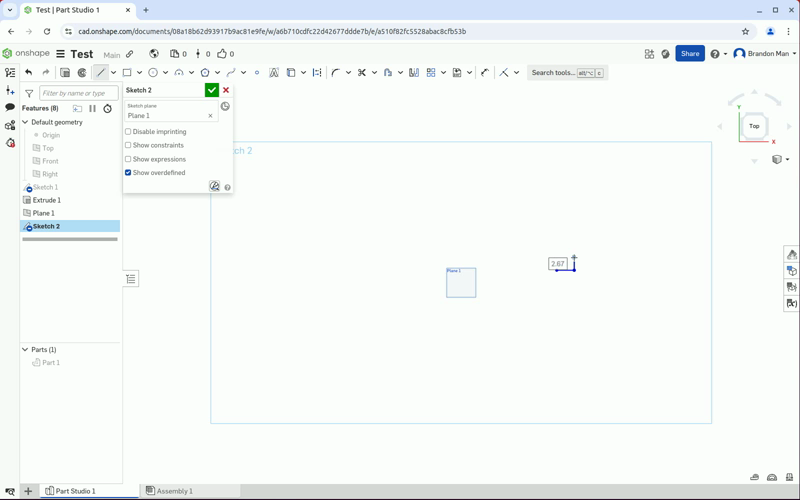
key_down(shift)
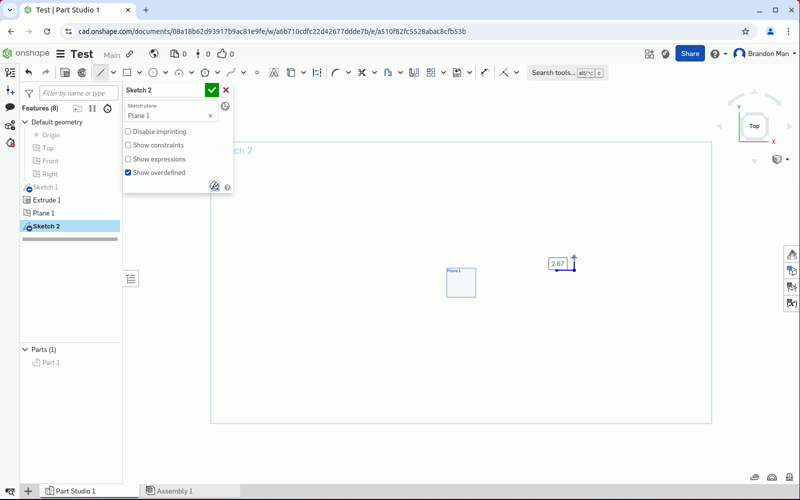
mouse_move(589, 257)
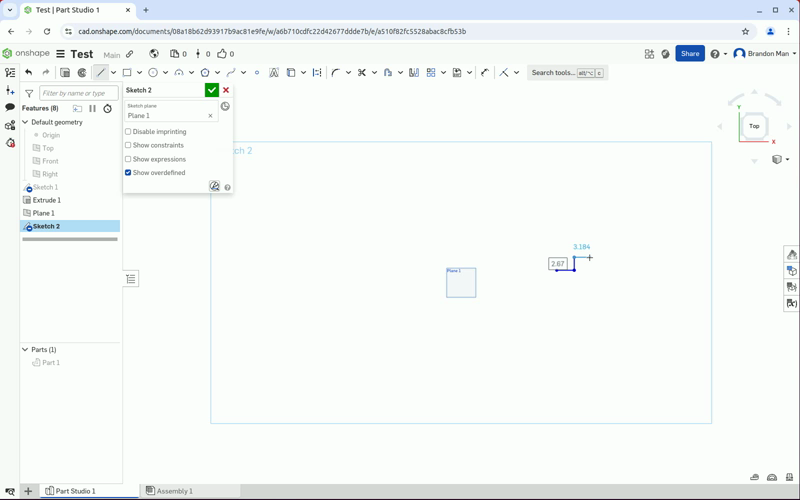
mouse_move(556, 257)
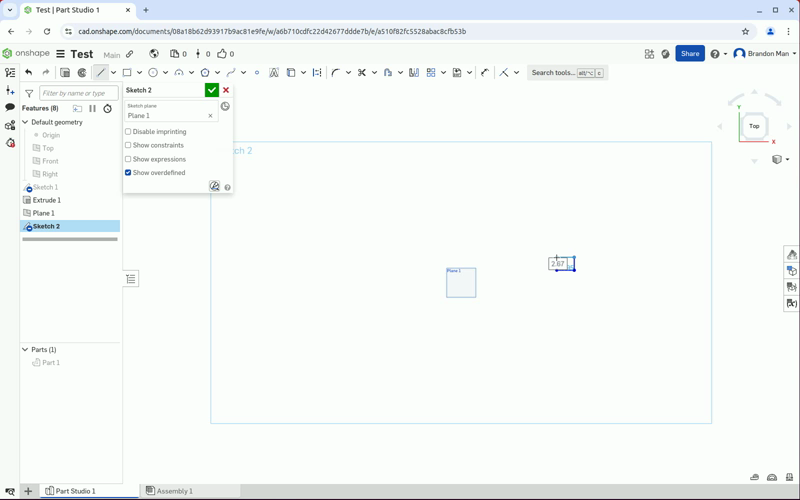
click(556, 257)
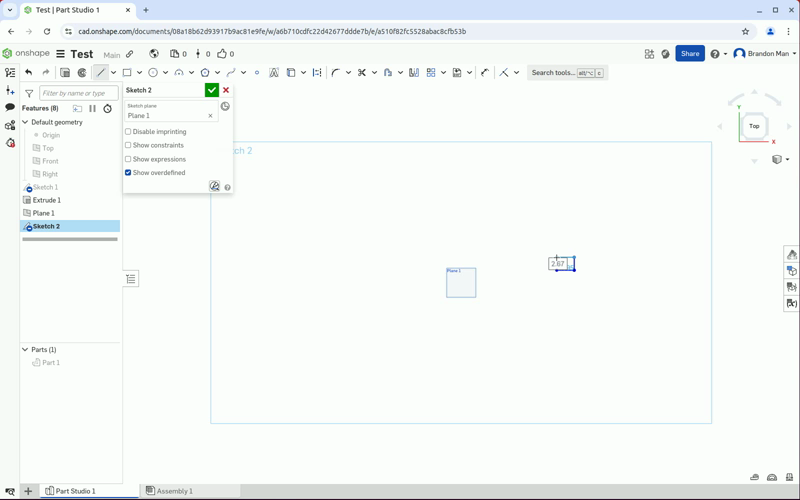
key_up(shift)
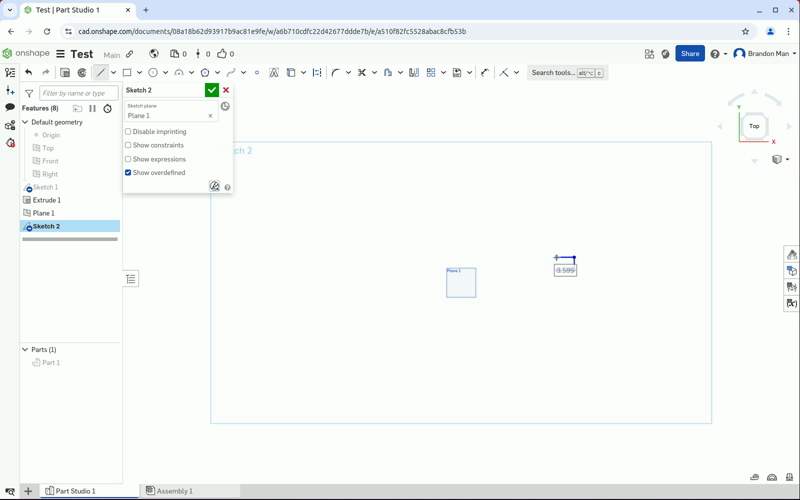
mouse_move(586, 257)
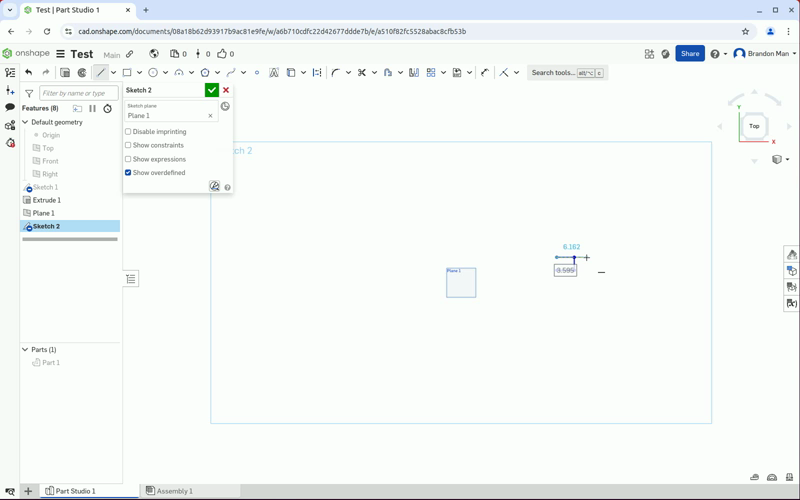
key_down(shift)
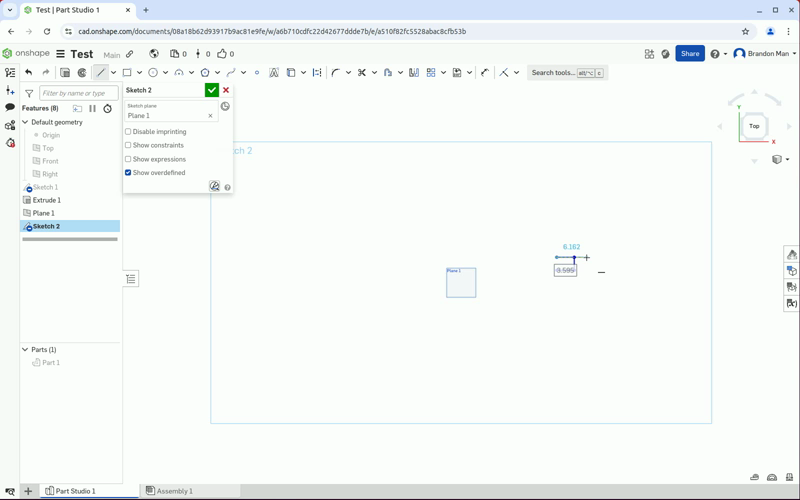
mouse_move(556, 270)
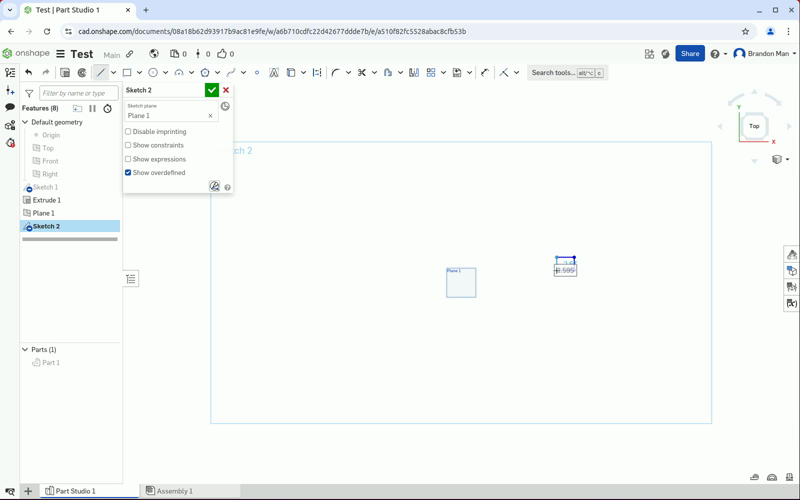
key_up(shift)
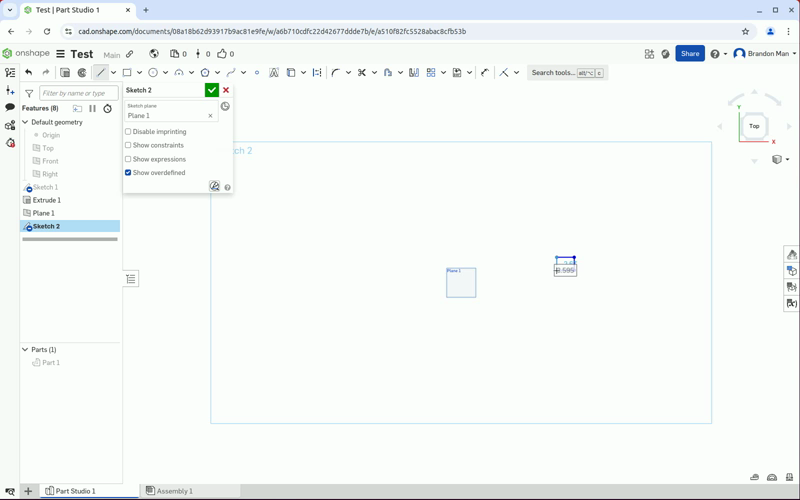
click(556, 270)
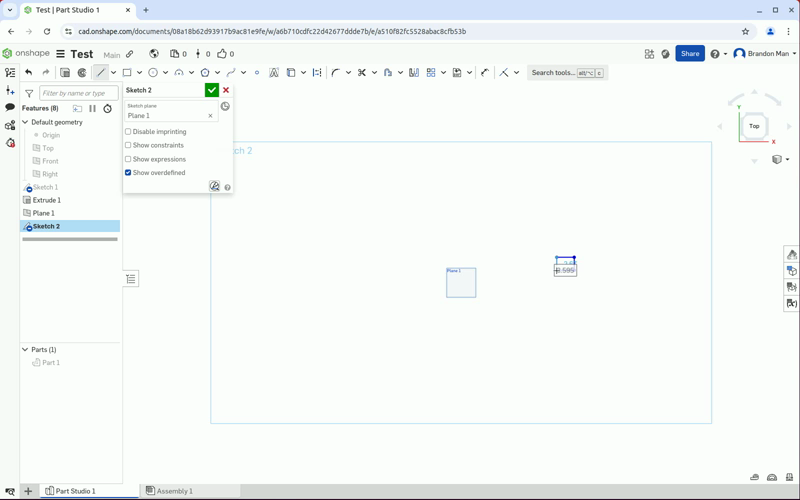
key(esc)
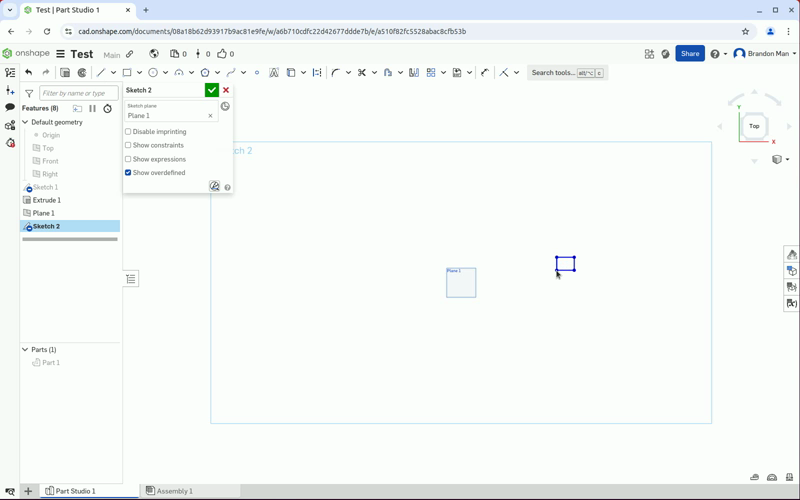
mouse_move(572, 262)
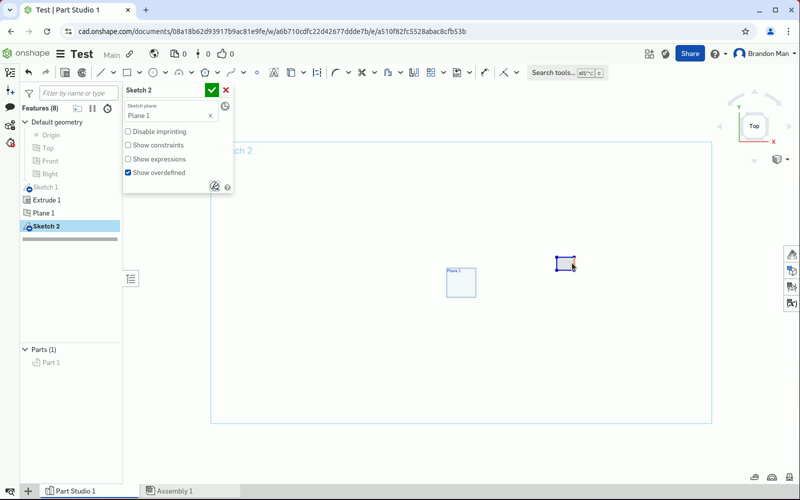
scroll(6)
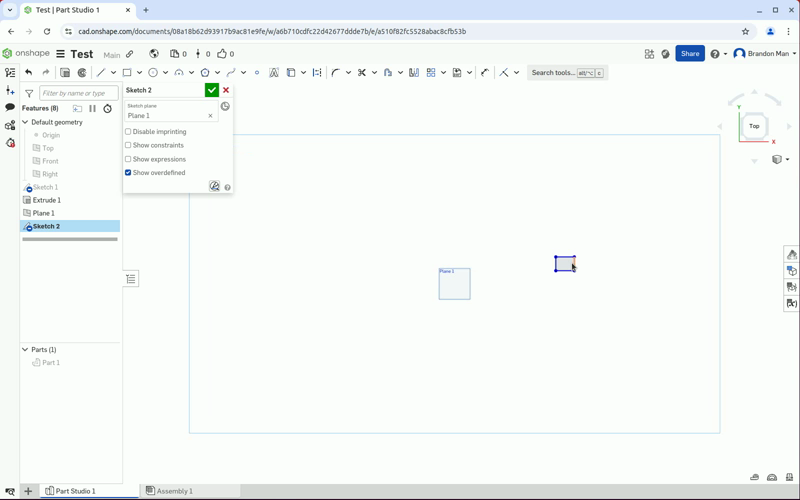
scroll(6)
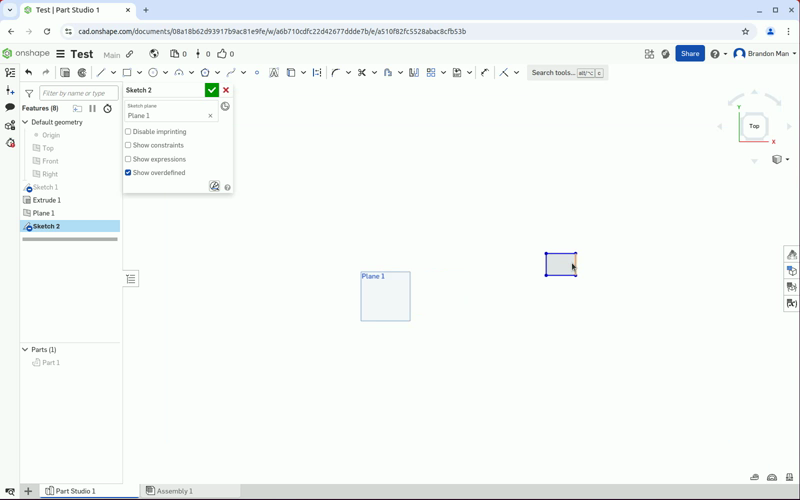
scroll(6)
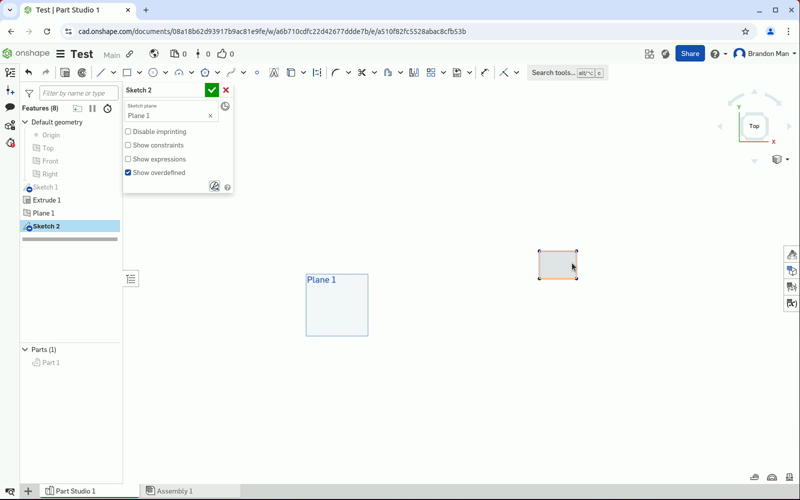
scroll(6)
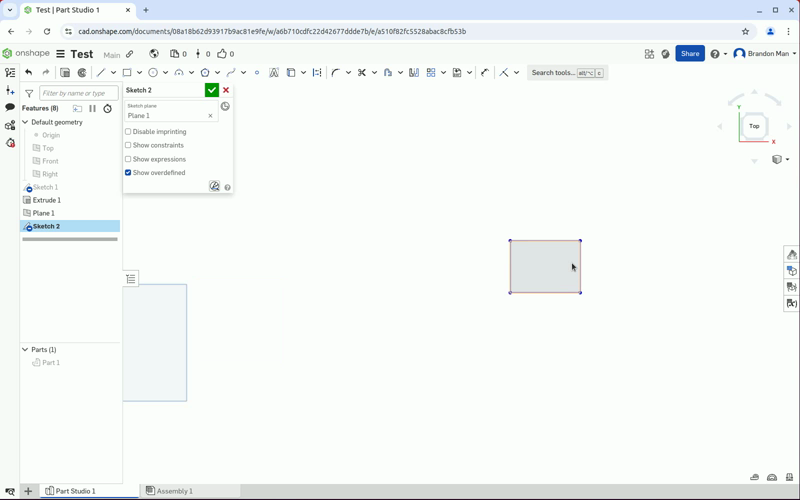
scroll(6)
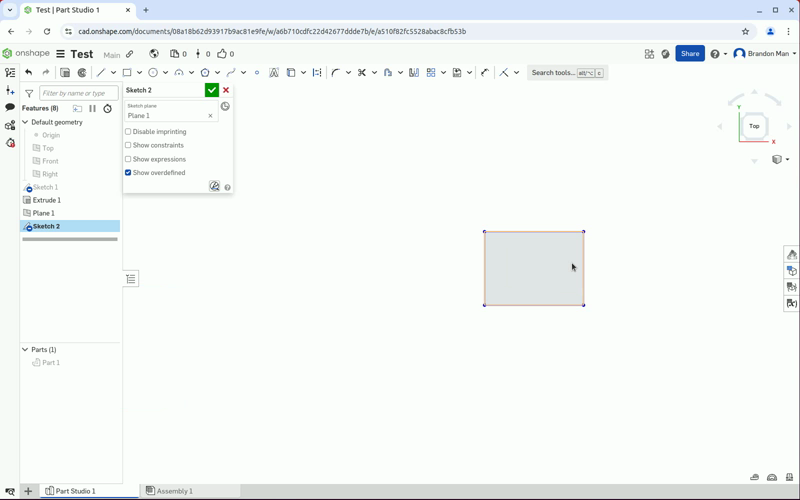
scroll(6)
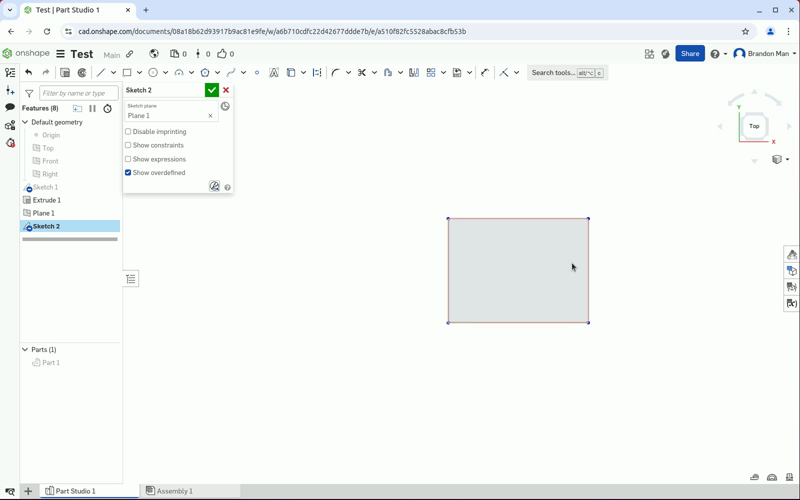
scroll(6)
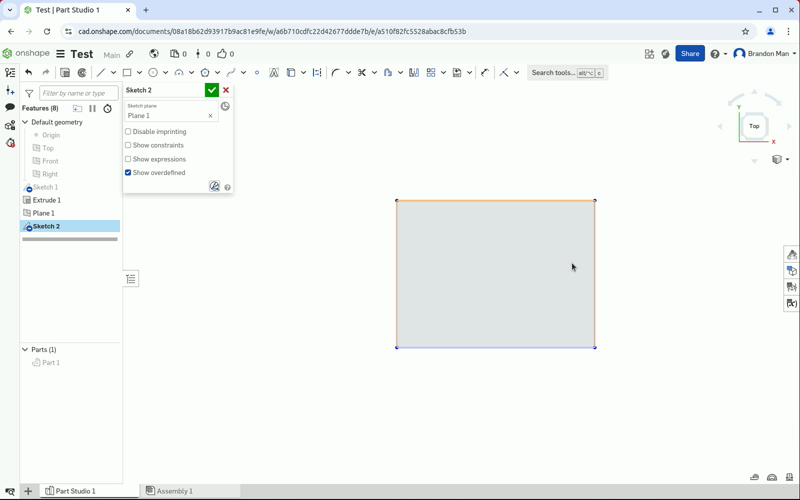
click(572, 262)
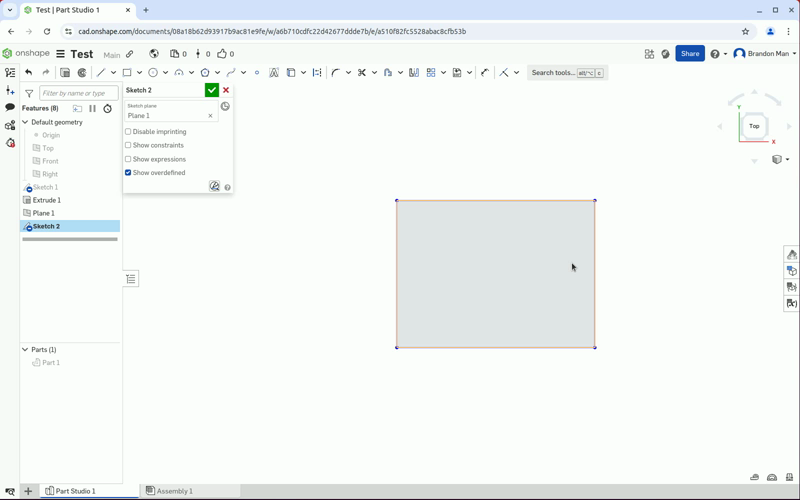
scroll(-6)
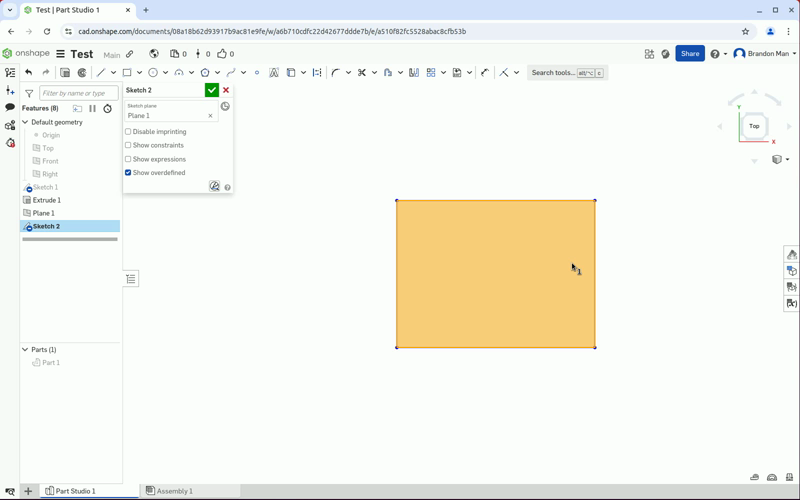
scroll(-6)
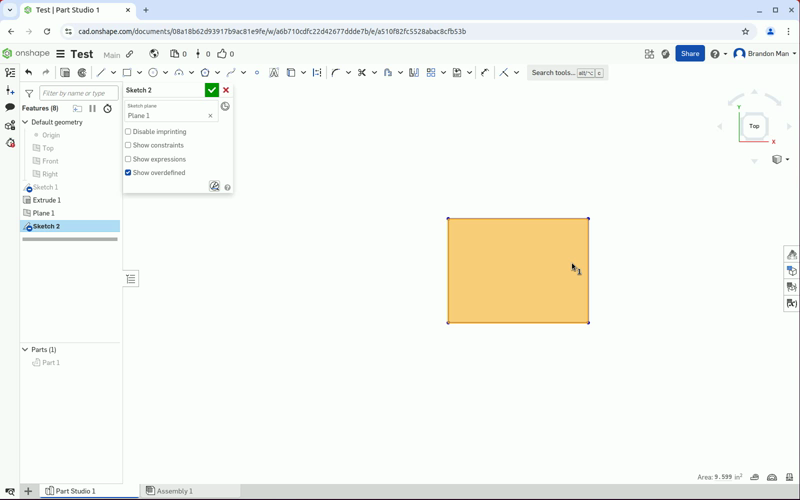
scroll(-6)
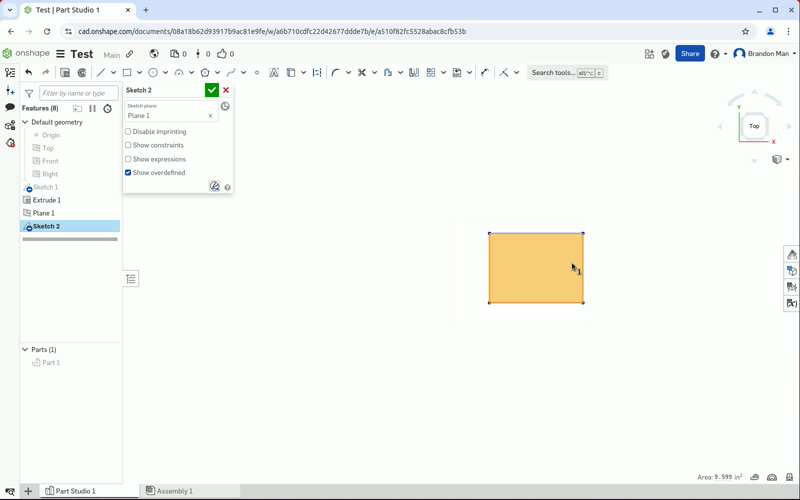
scroll(-6)
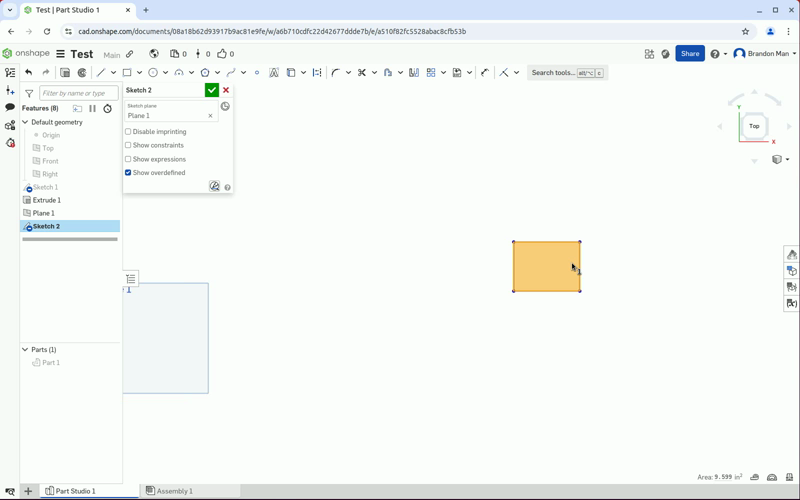
scroll(-6)
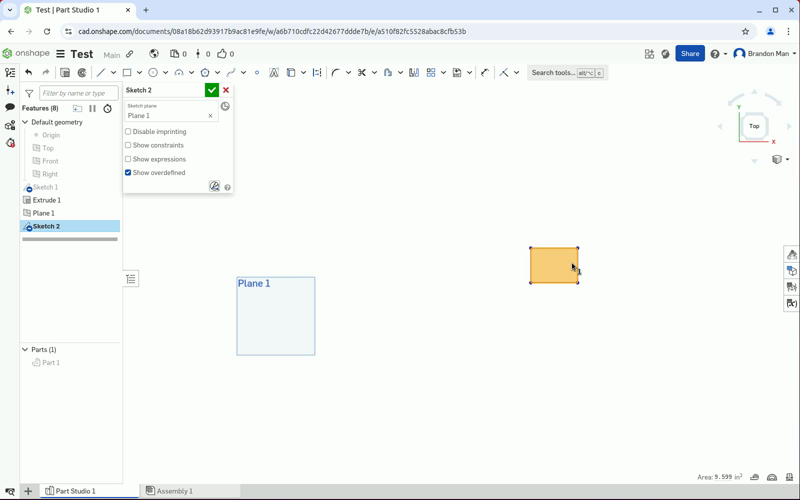
scroll(-6)
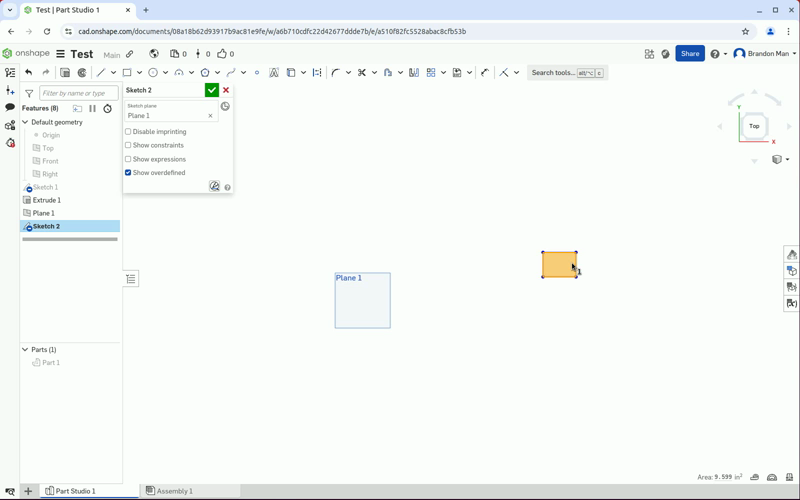
scroll(-6)
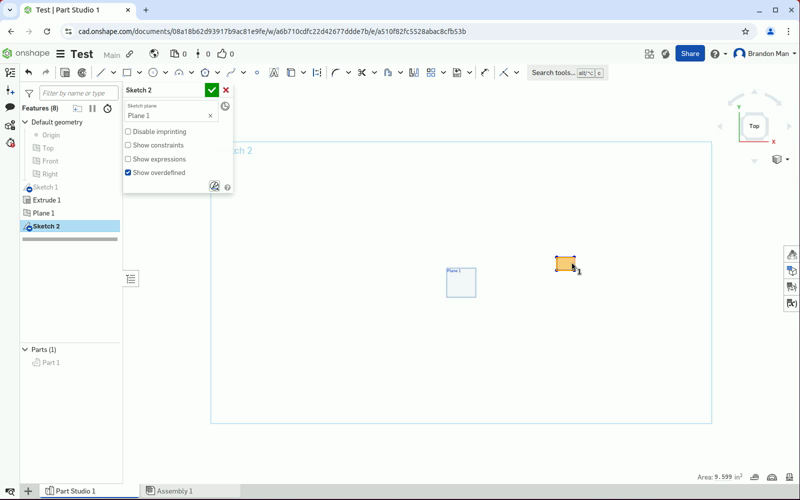
mouse_move(73, 352)
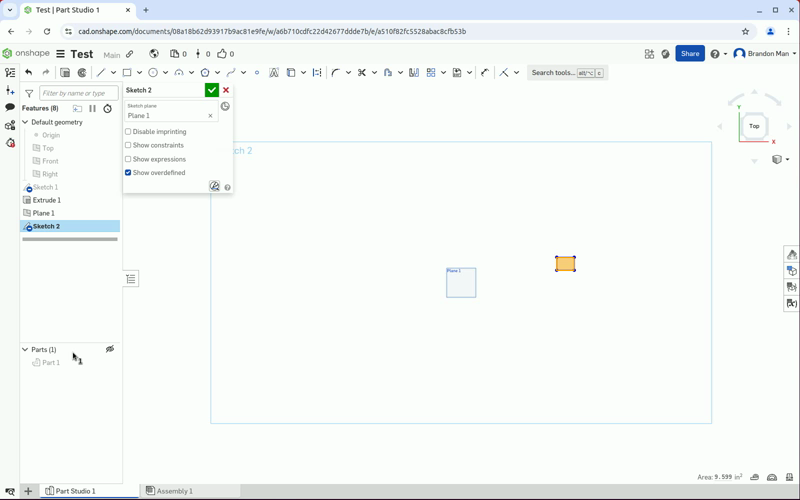
key(shift+y)
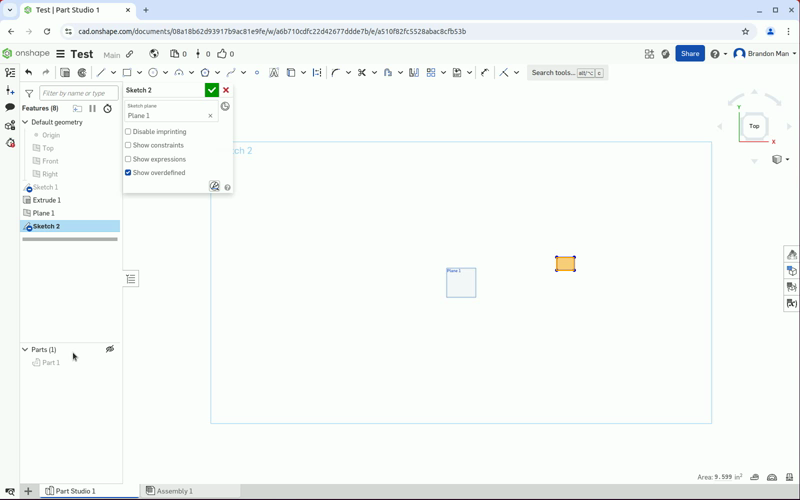
key(shift+e)
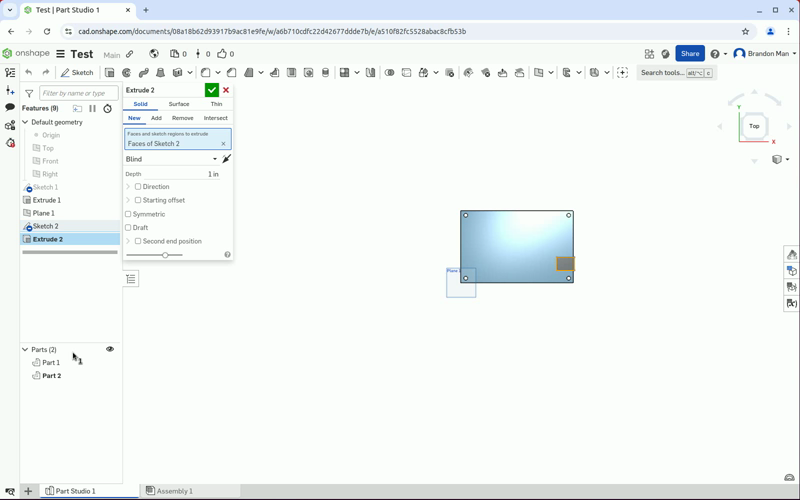
mouse_move(143, 106)
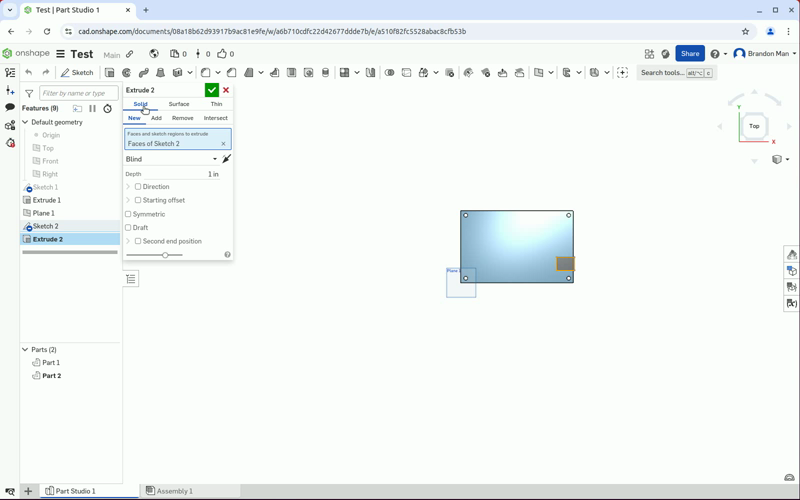
click(143, 106)
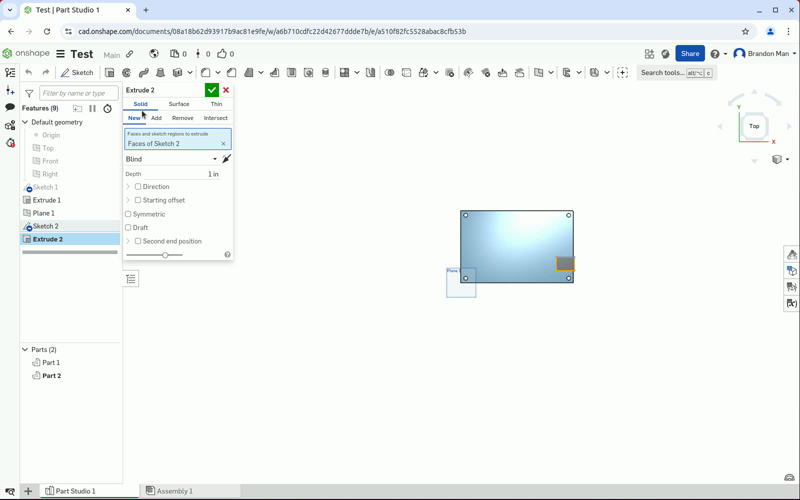
mouse_move(137, 120)
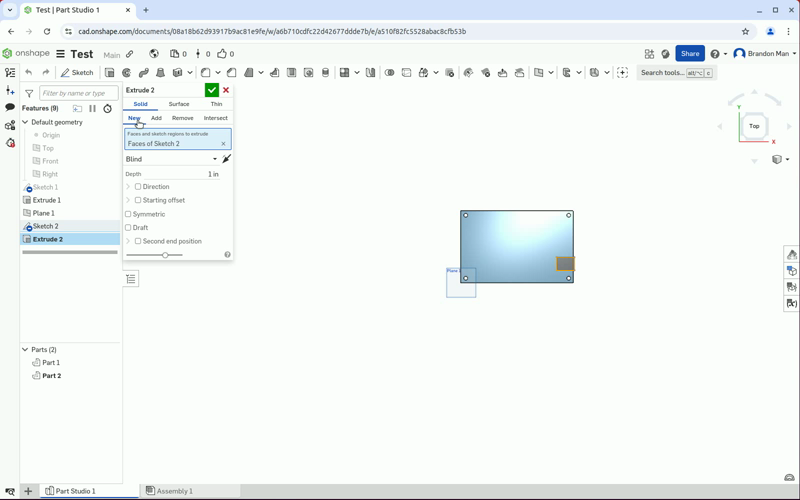
click(137, 120)
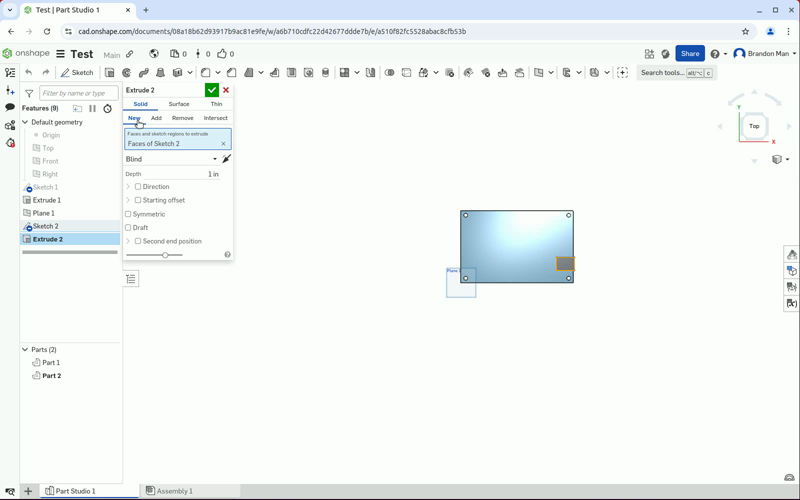
key(tab, 4)
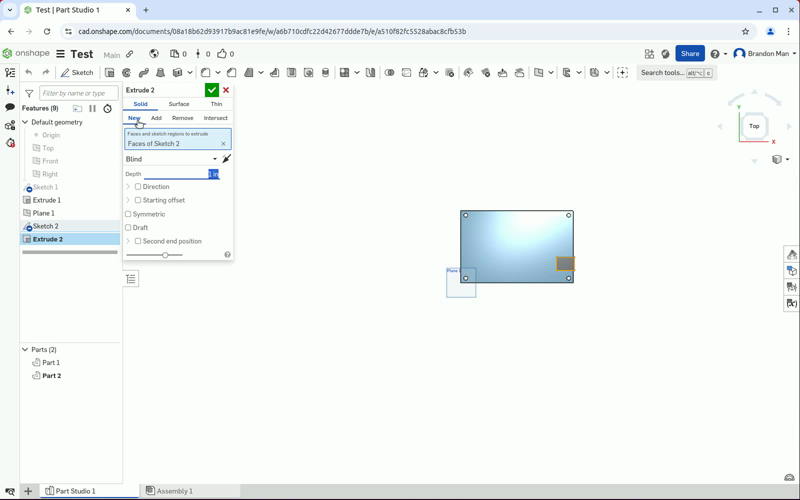
text(2.648)
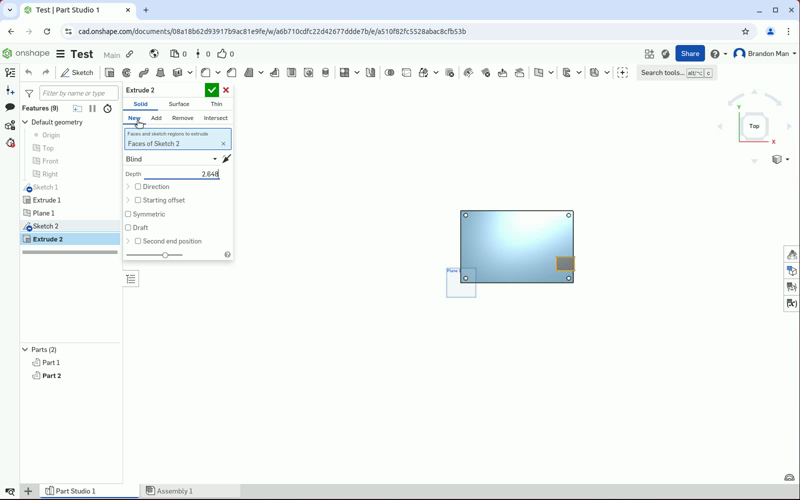
key(enter)
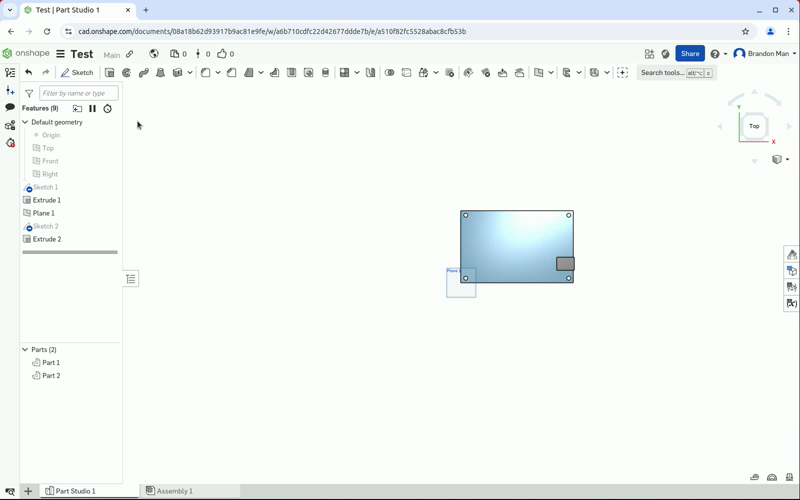
key(shift+h)
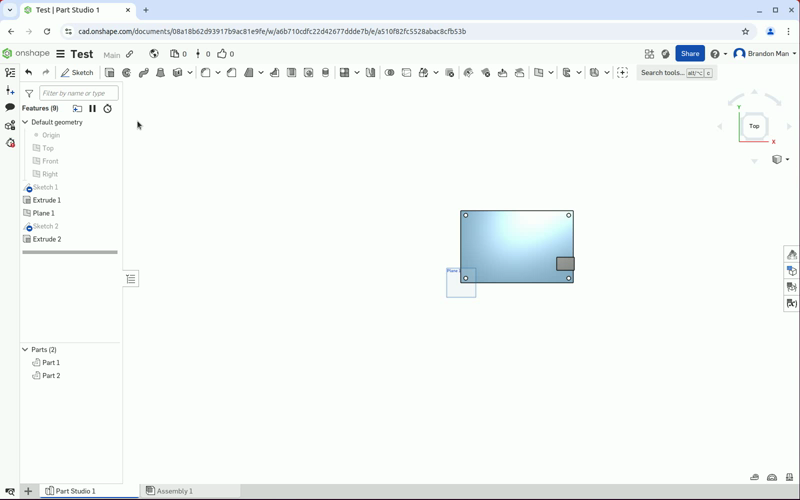
key(shift+h)
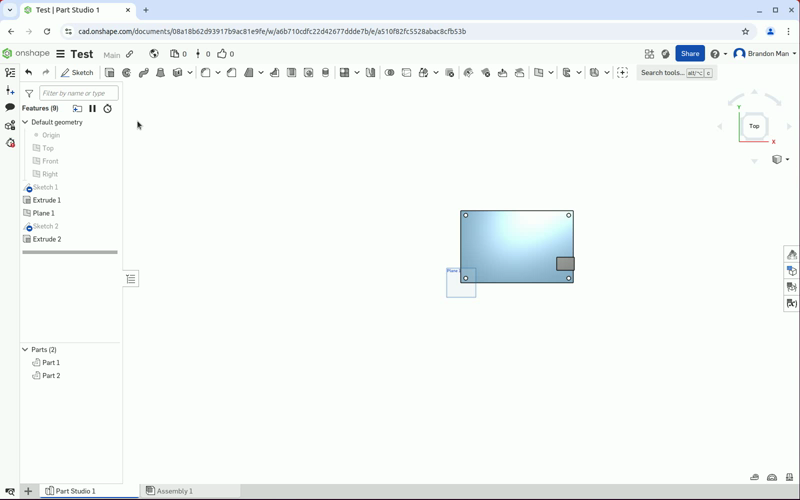
mouse_move(73, 189)
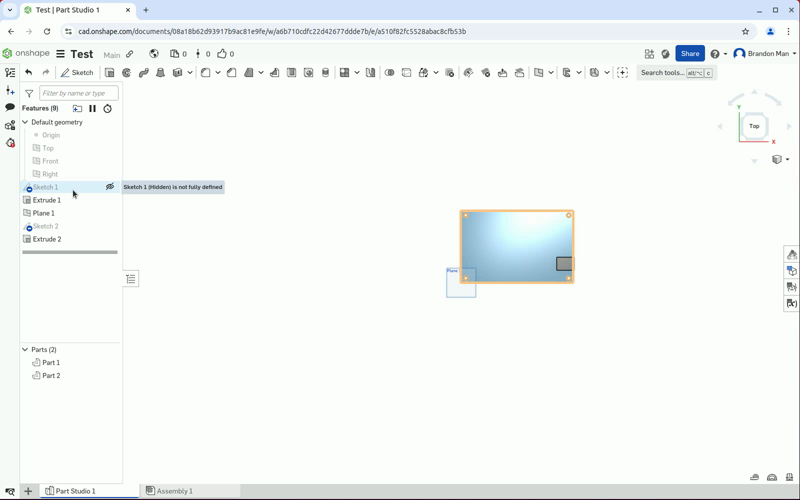
click(73, 189)
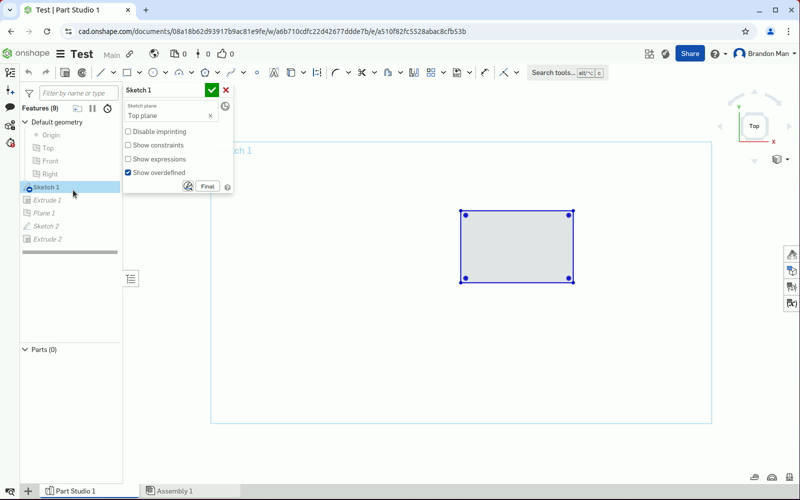
mouse_move(229, 92)
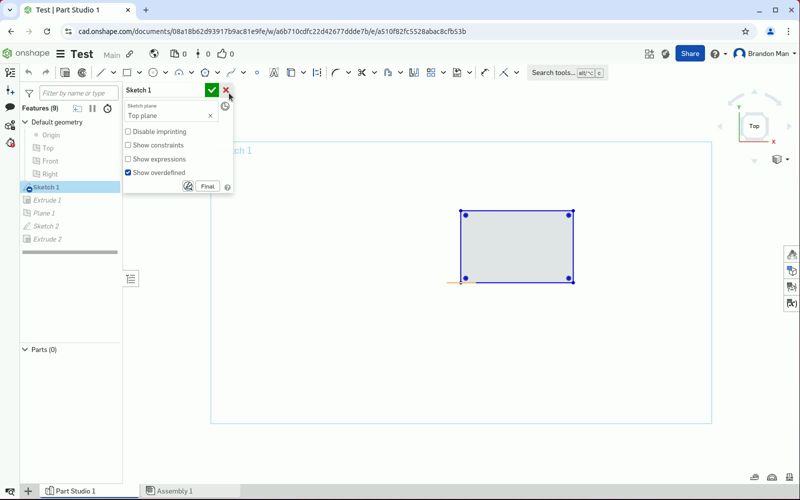
click(229, 92)
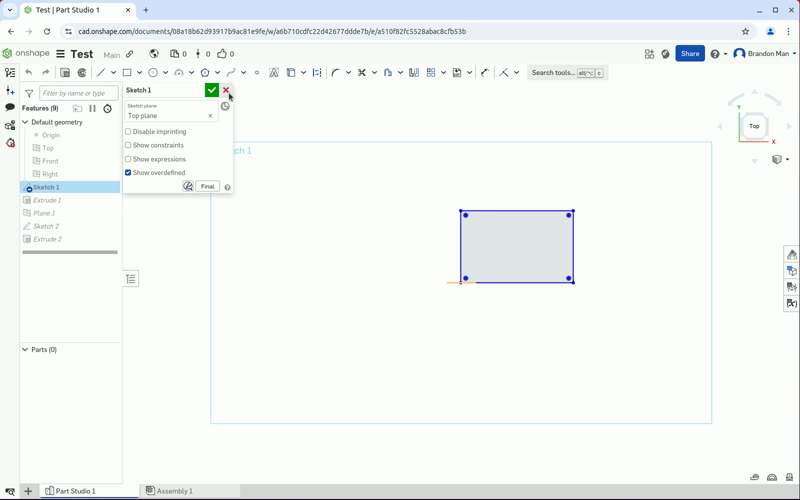
key(shift+s)
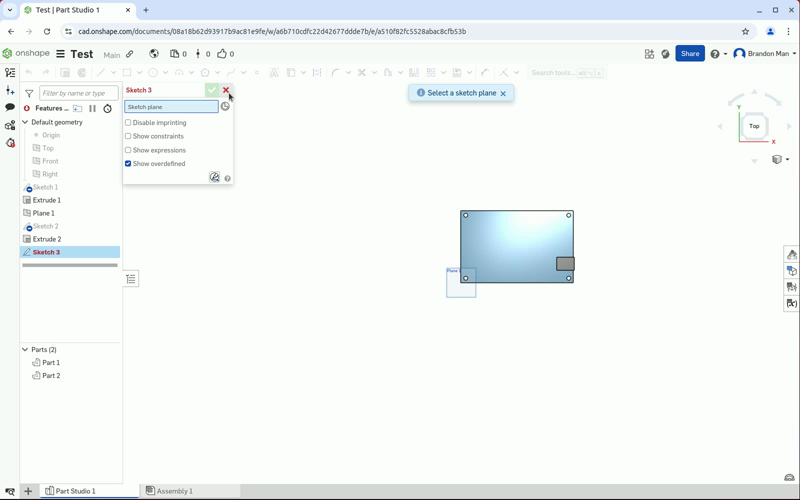
mouse_move(73, 215)
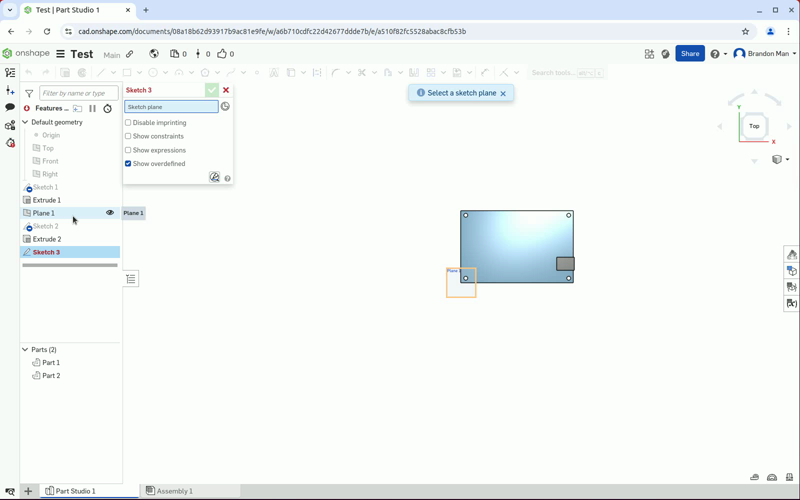
click(73, 215)
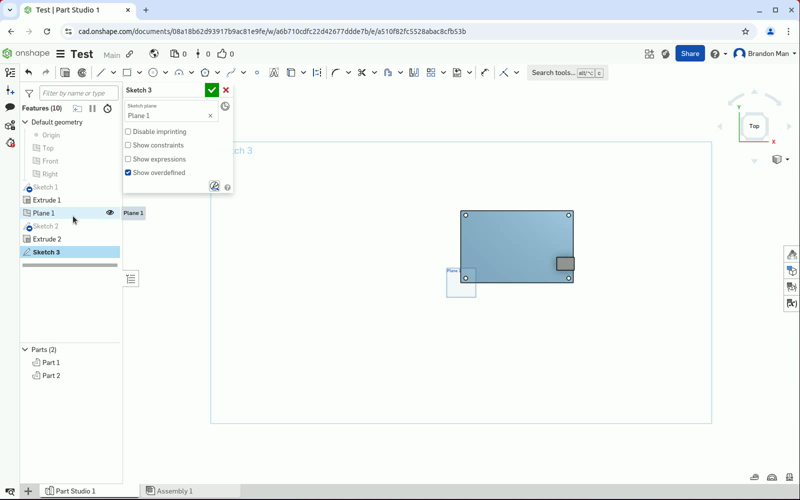
mouse_move(73, 352)
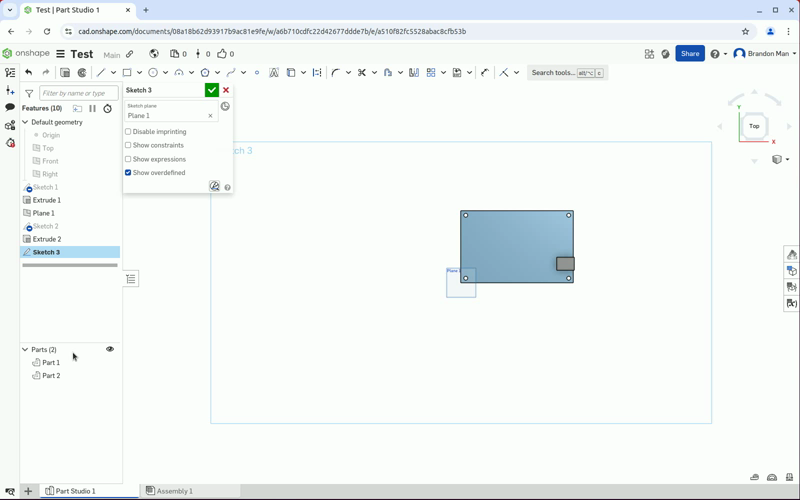
key(y)
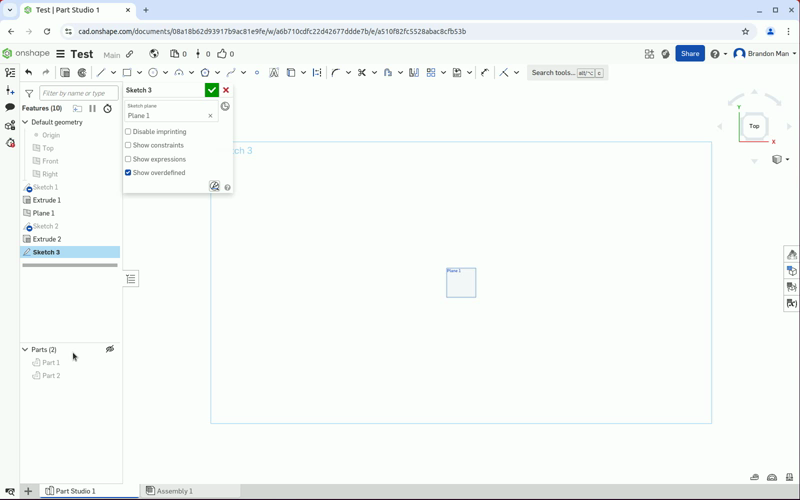
key(l)
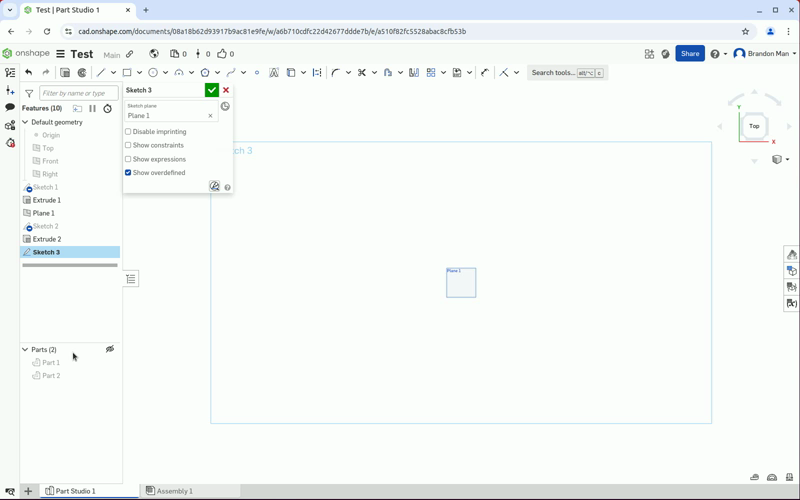
key_down(shift)
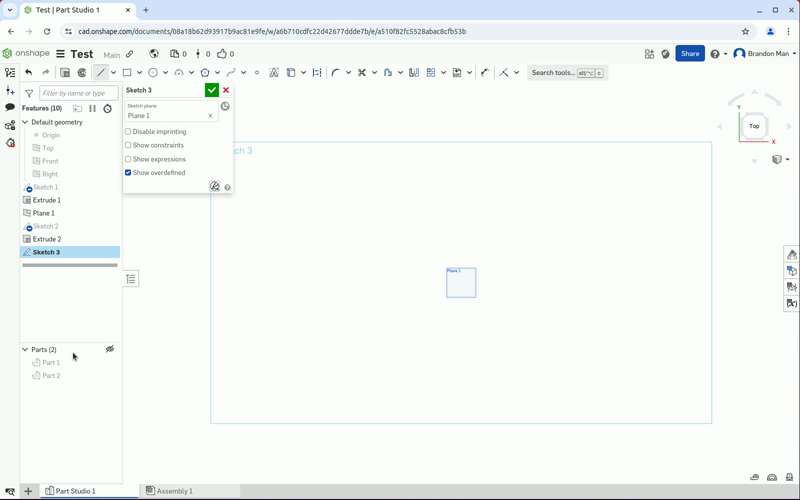
mouse_move(556, 246)
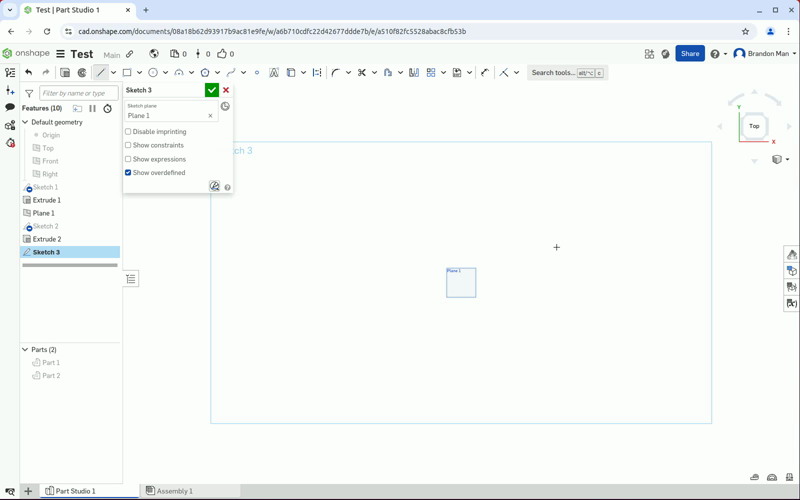
click(556, 246)
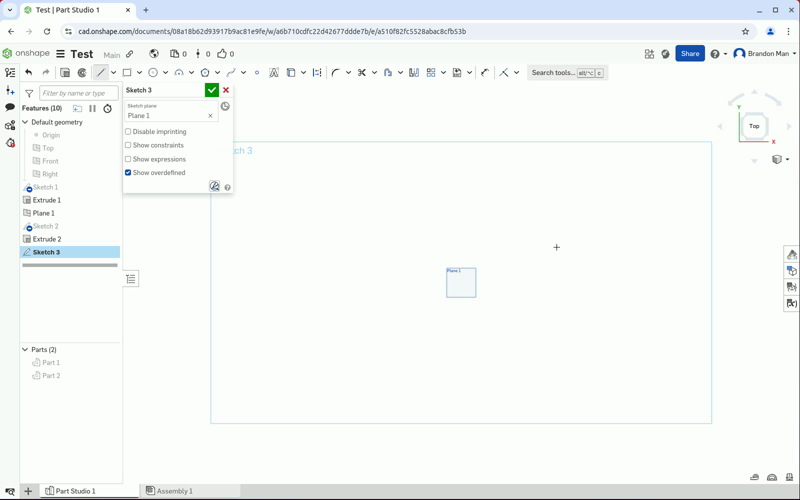
key_up(shift)
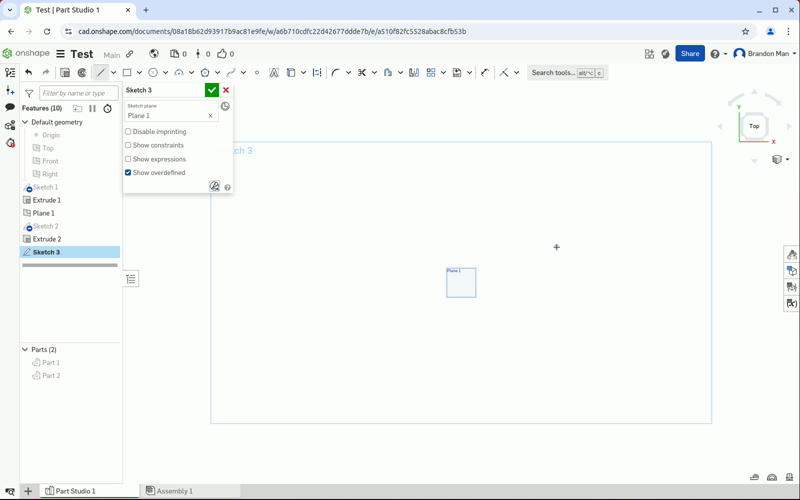
key_down(shift)
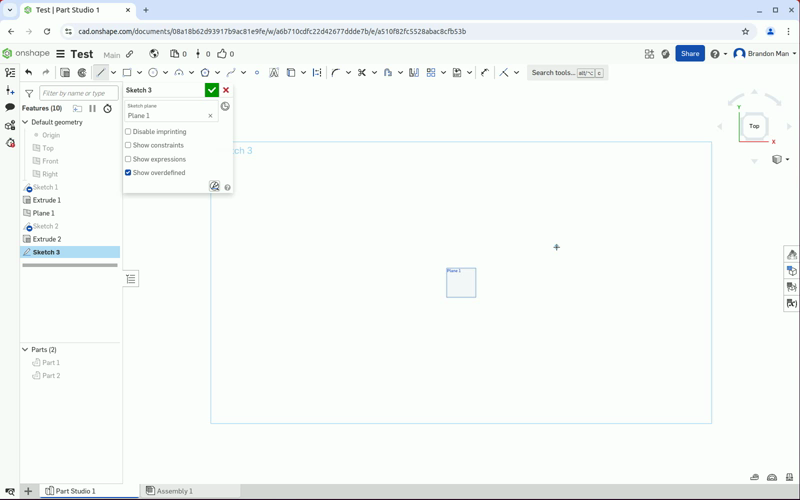
mouse_move(586, 246)
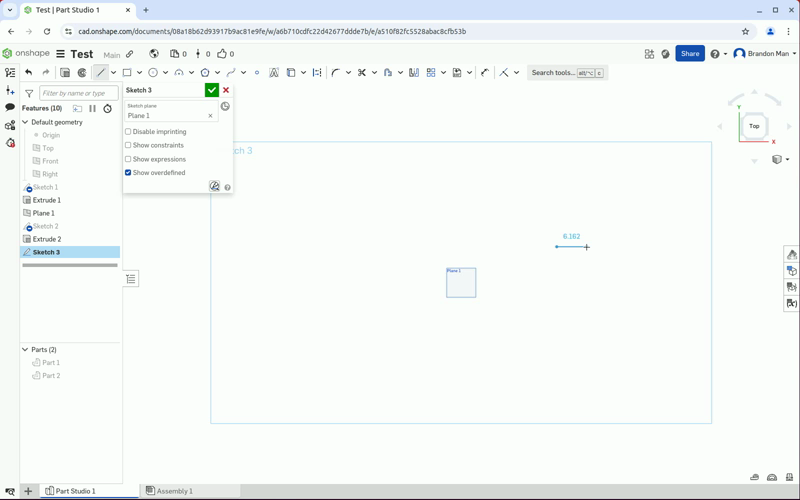
mouse_move(574, 246)
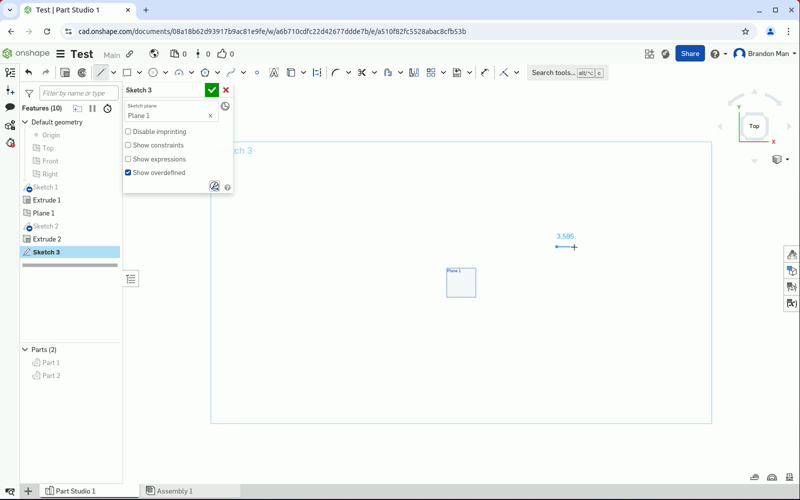
click(574, 246)
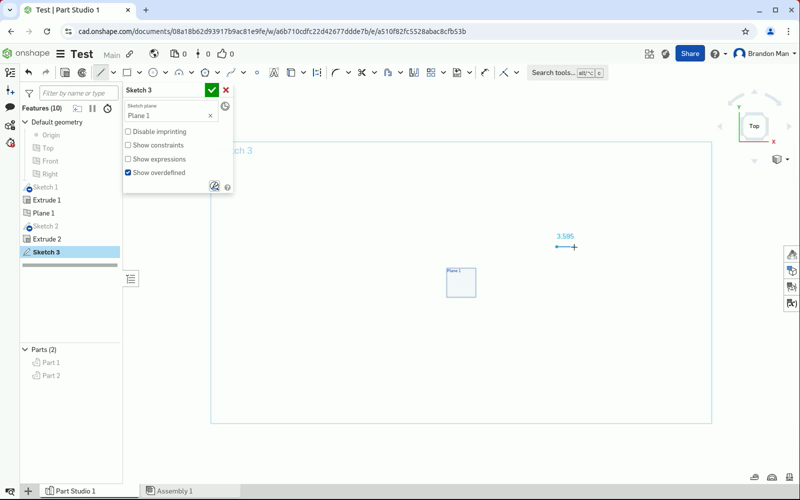
key_up(shift)
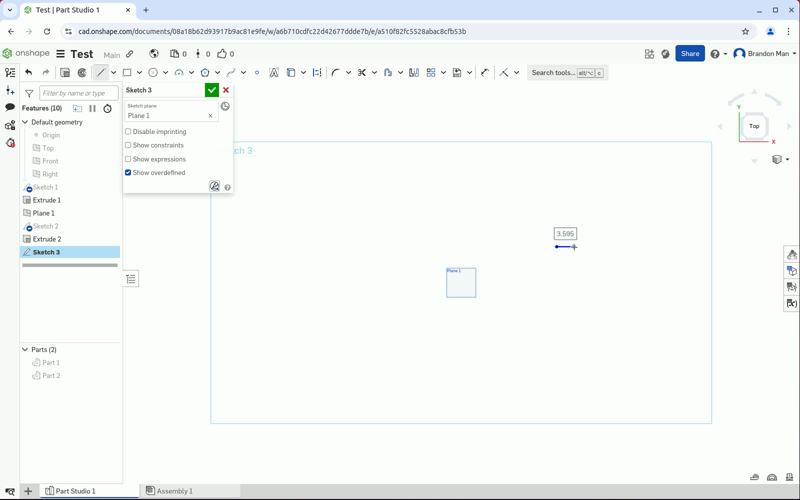
key_down(shift)
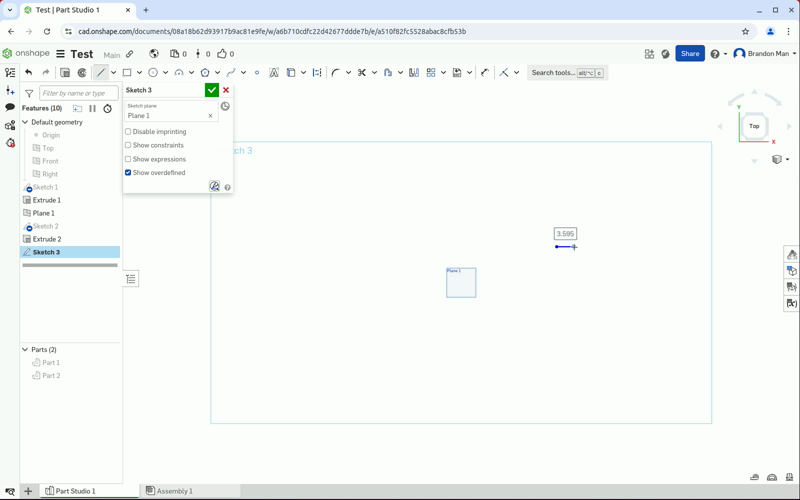
mouse_move(589, 246)
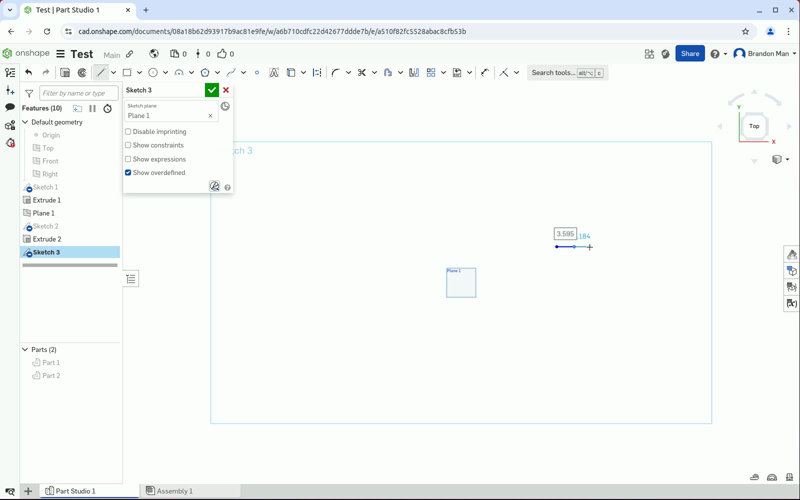
mouse_move(574, 232)
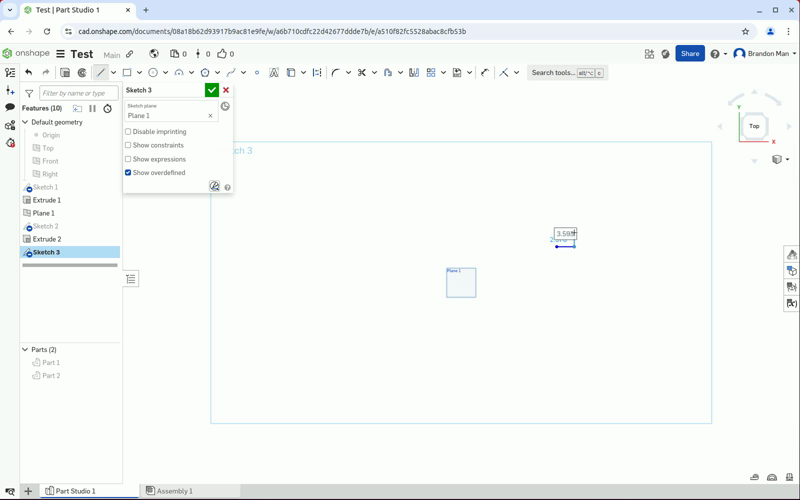
click(574, 232)
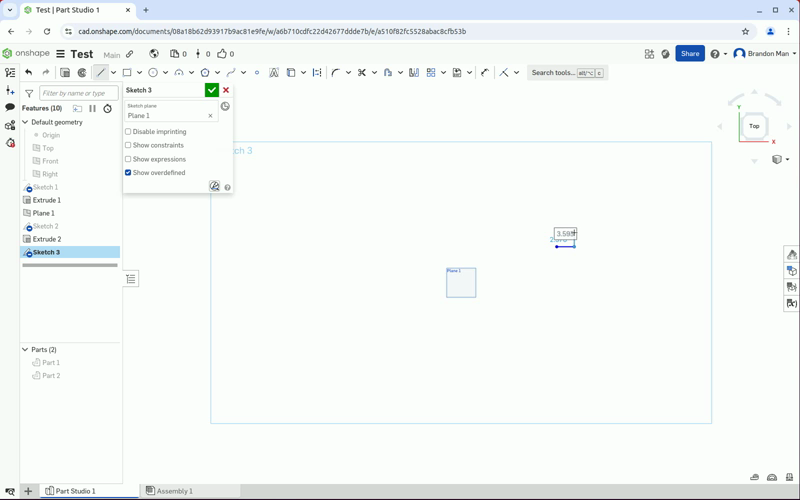
key_up(shift)
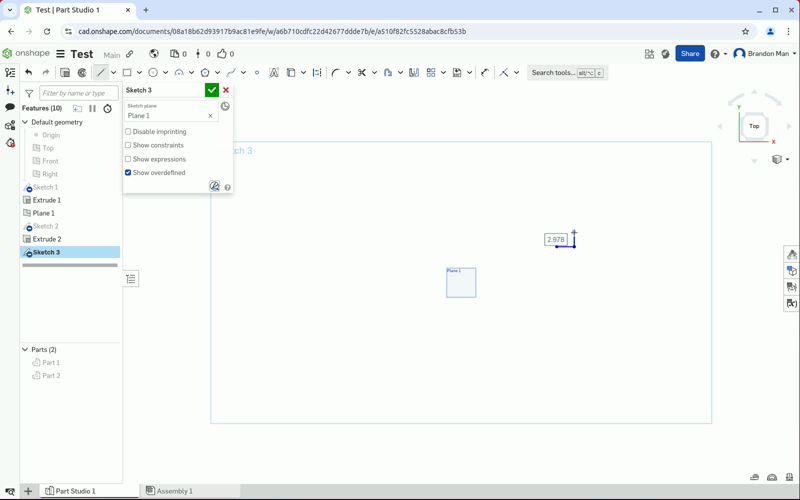
key_down(shift)
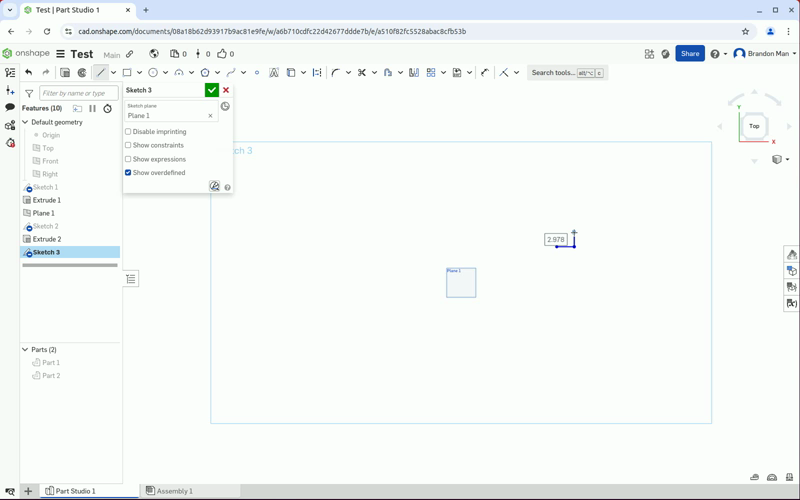
mouse_move(589, 232)
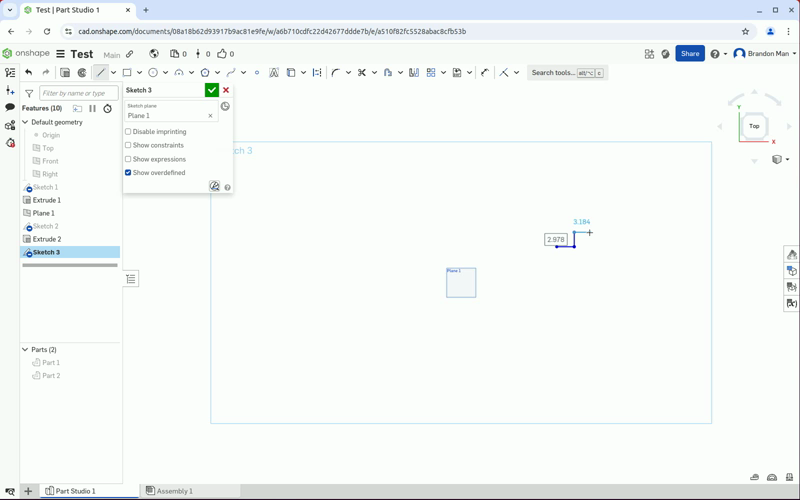
mouse_move(556, 232)
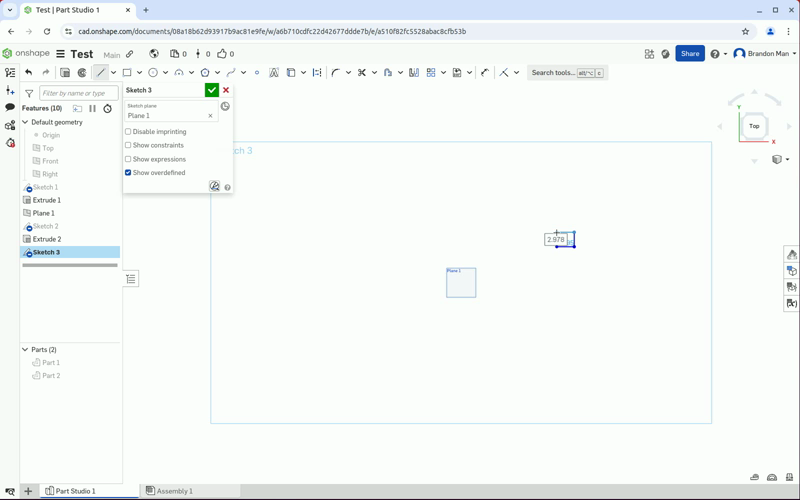
click(556, 232)
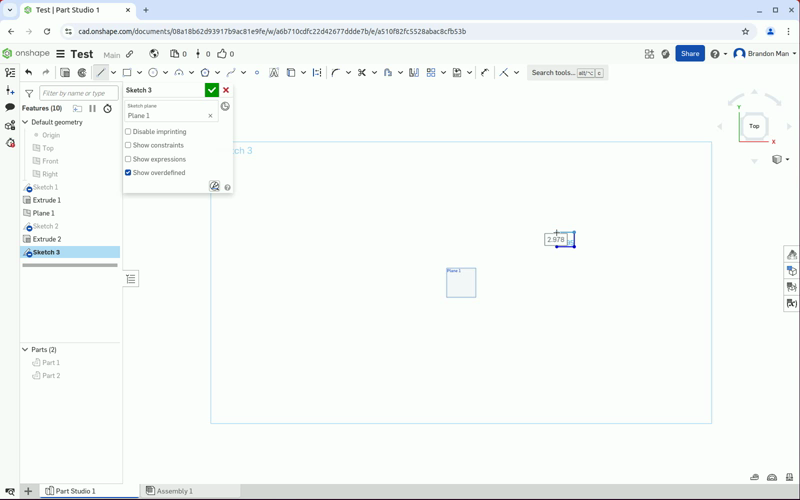
key_up(shift)
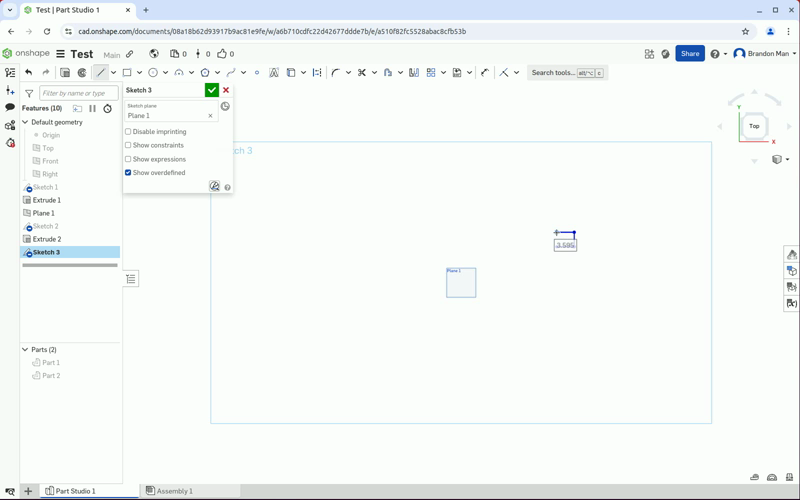
mouse_move(586, 232)
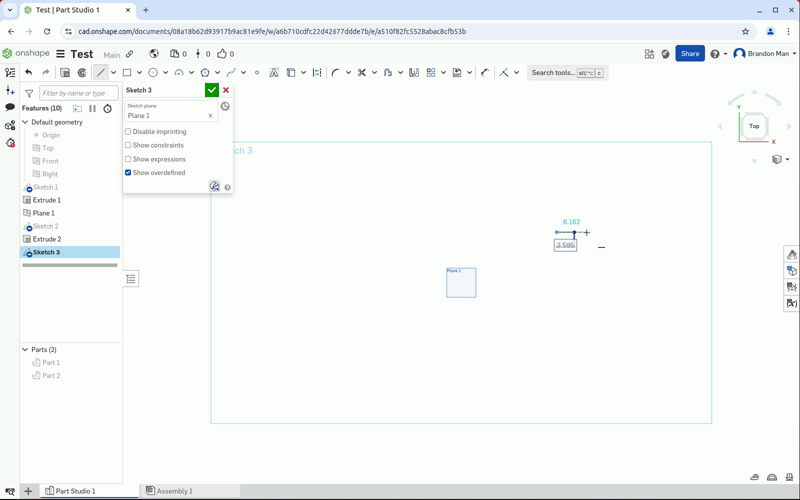
key_down(shift)
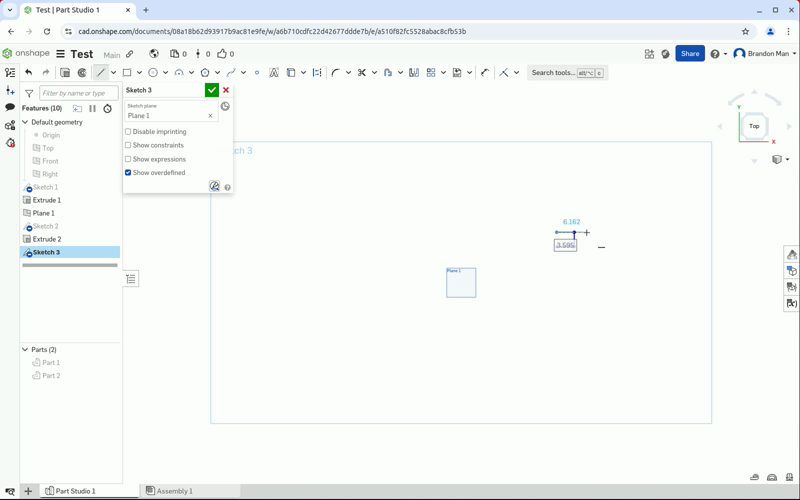
mouse_move(556, 246)
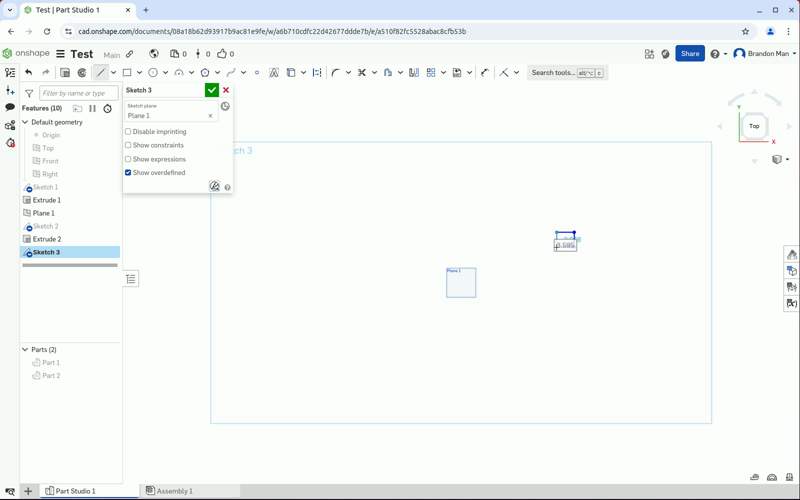
key_up(shift)
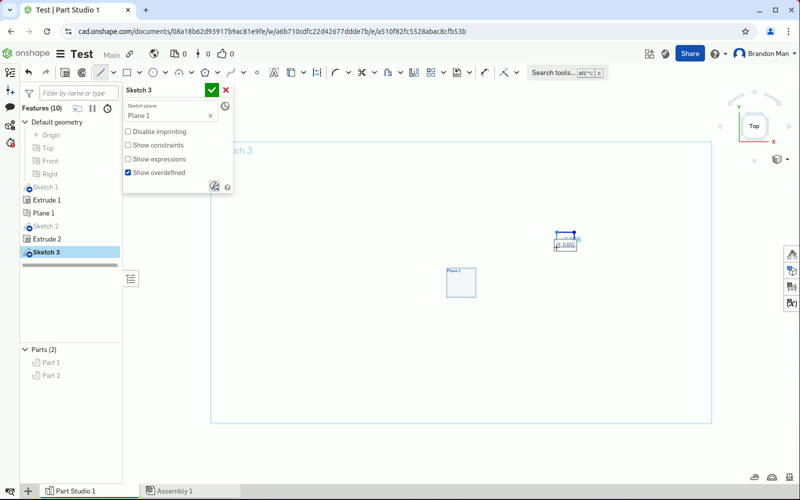
click(556, 246)
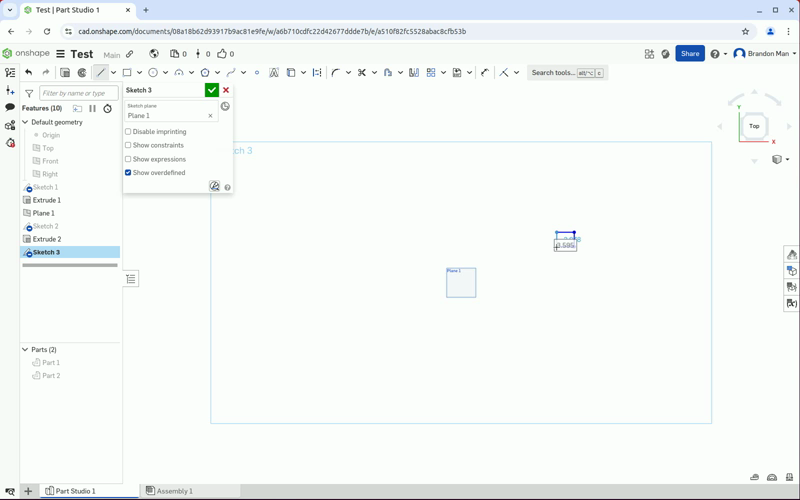
key(esc)
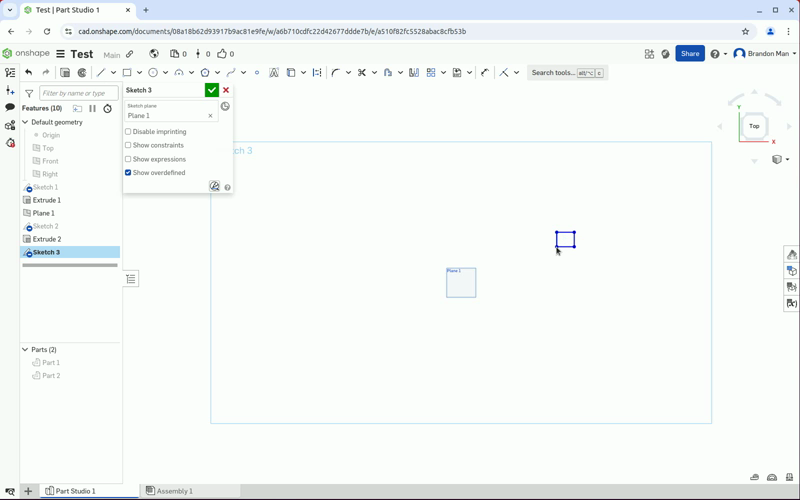
mouse_move(568, 232)
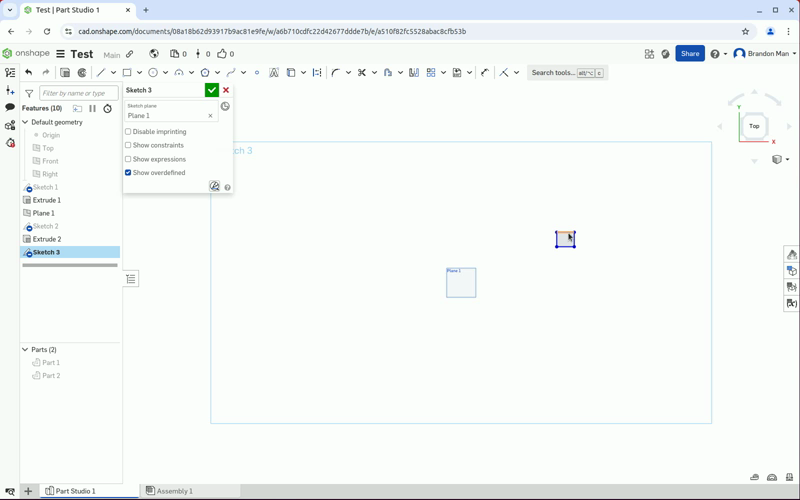
scroll(6)
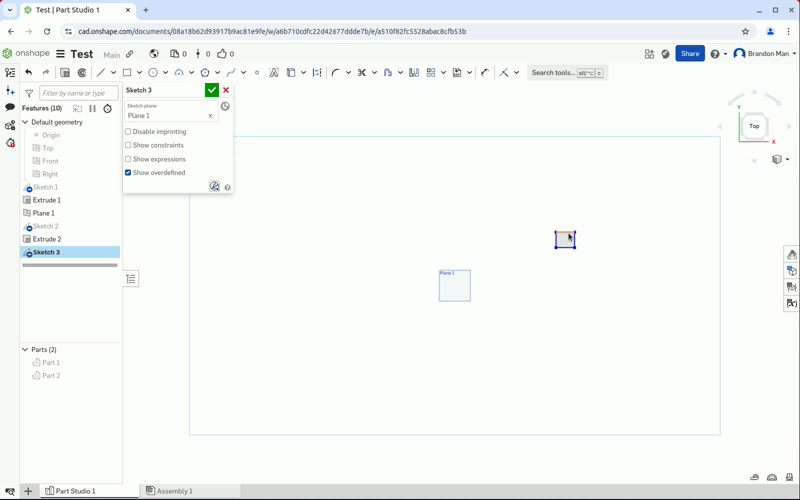
scroll(6)
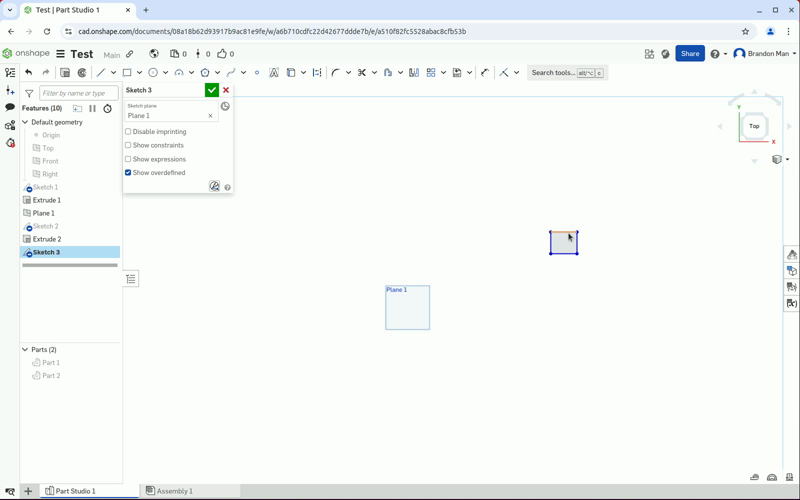
scroll(6)
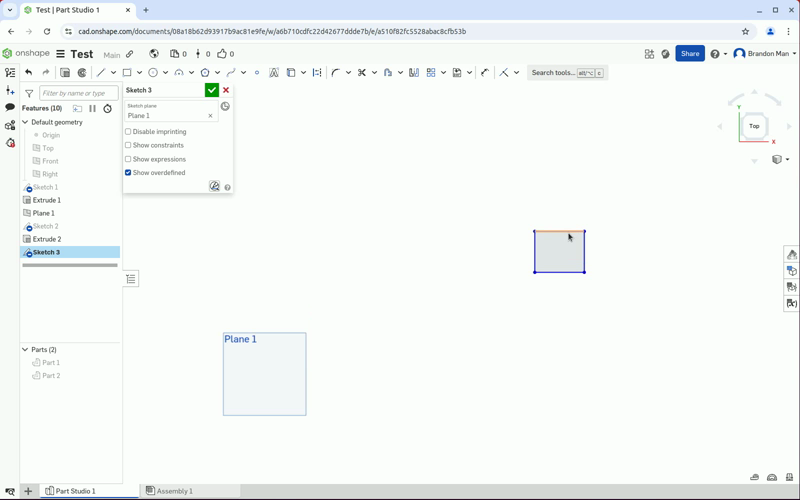
scroll(6)
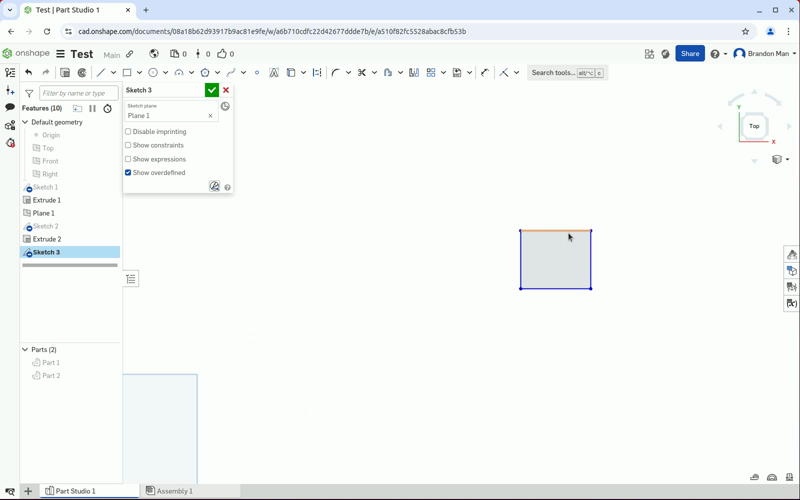
scroll(6)
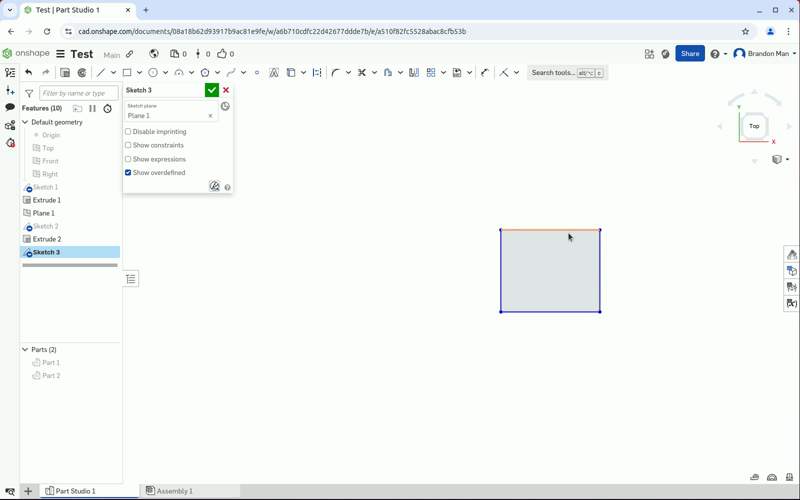
scroll(6)
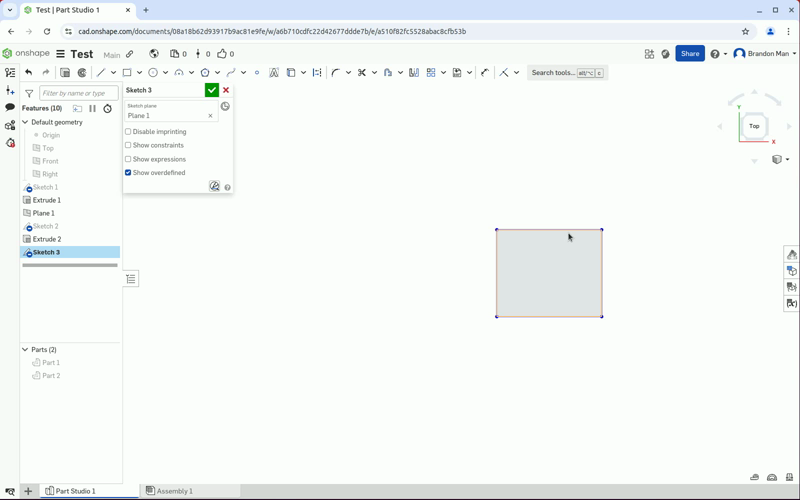
scroll(6)
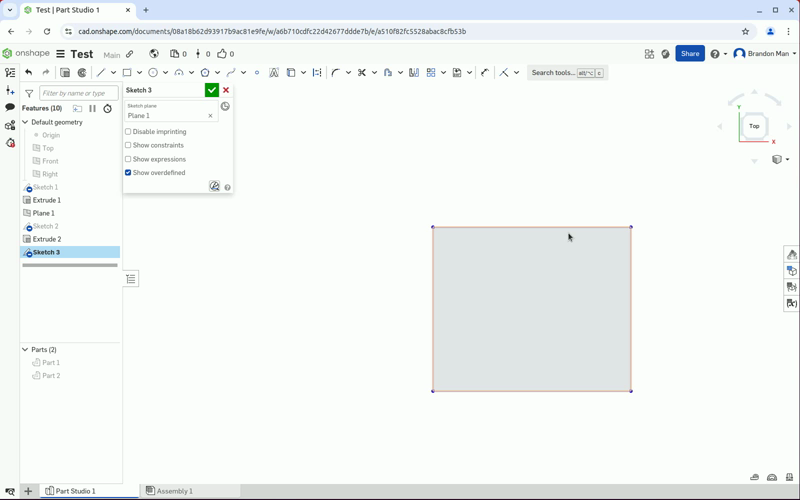
click(568, 232)
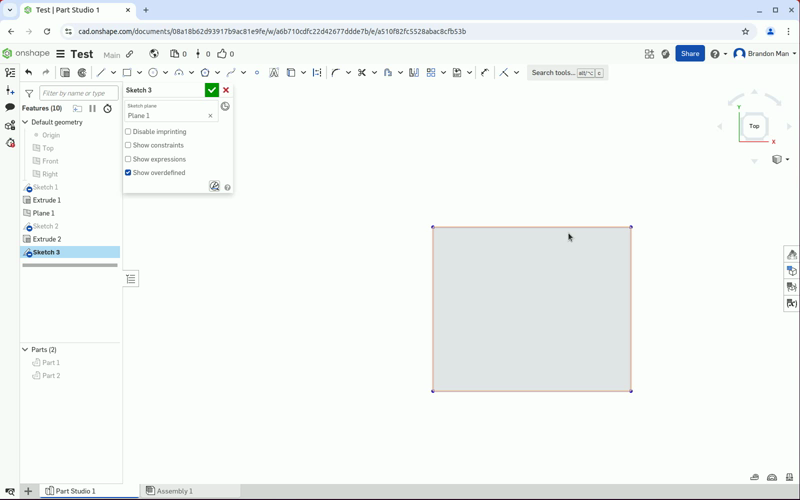
scroll(-6)
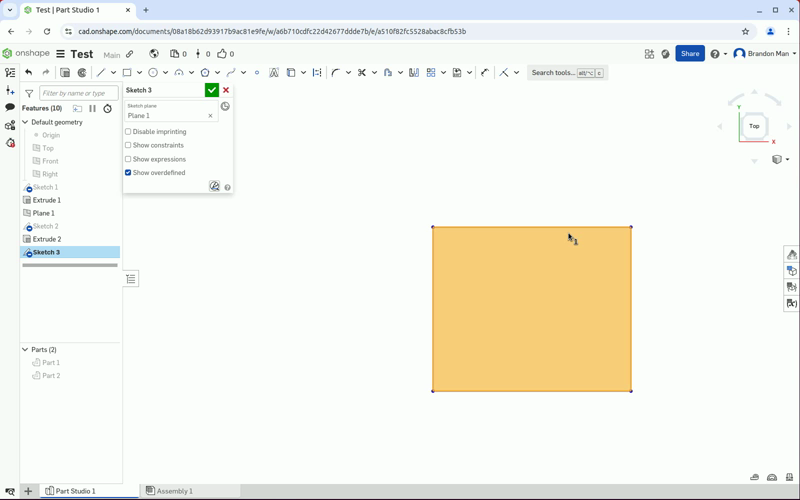
scroll(-6)
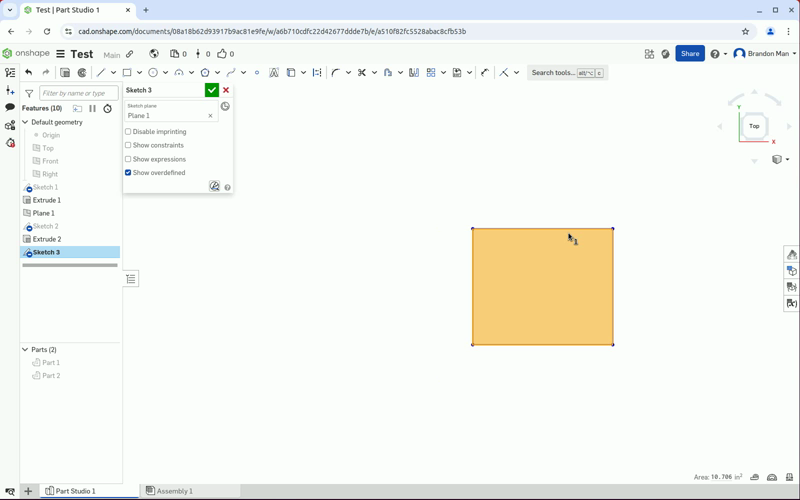
scroll(-6)
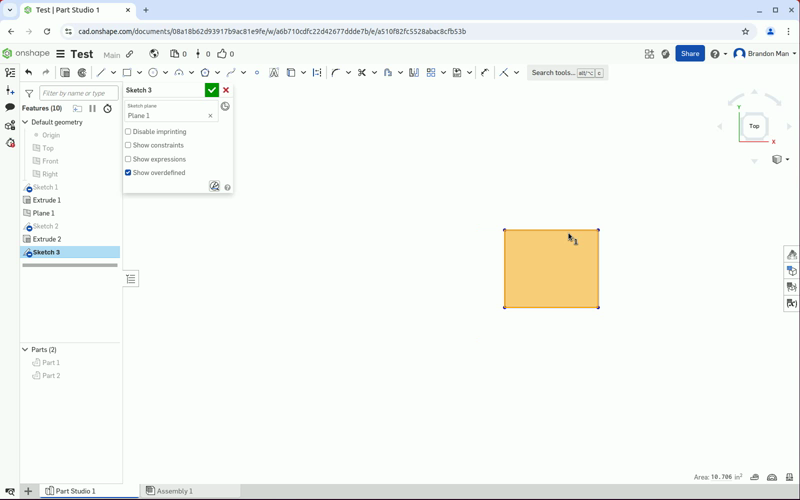
scroll(-6)
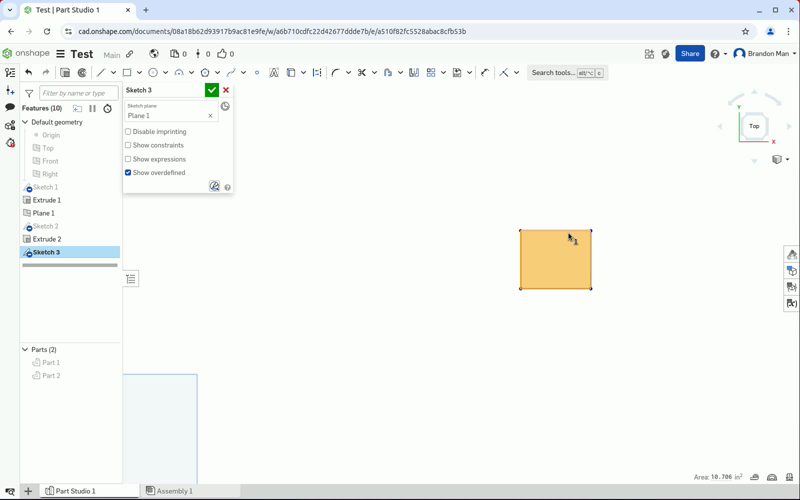
scroll(-6)
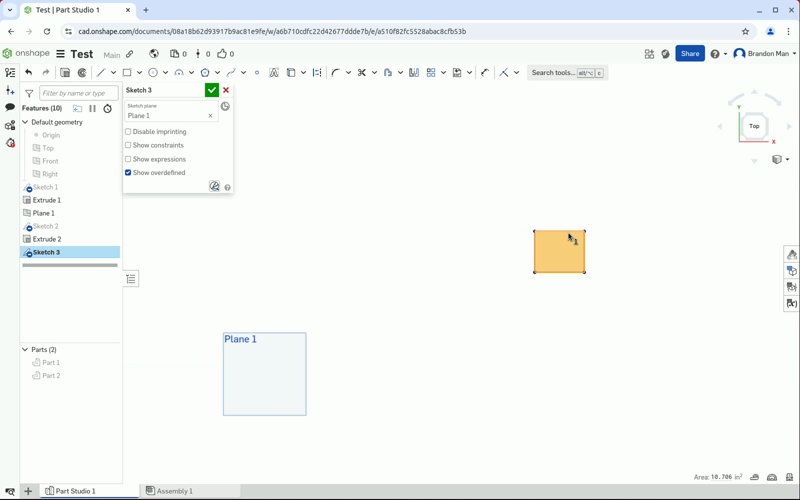
scroll(-6)
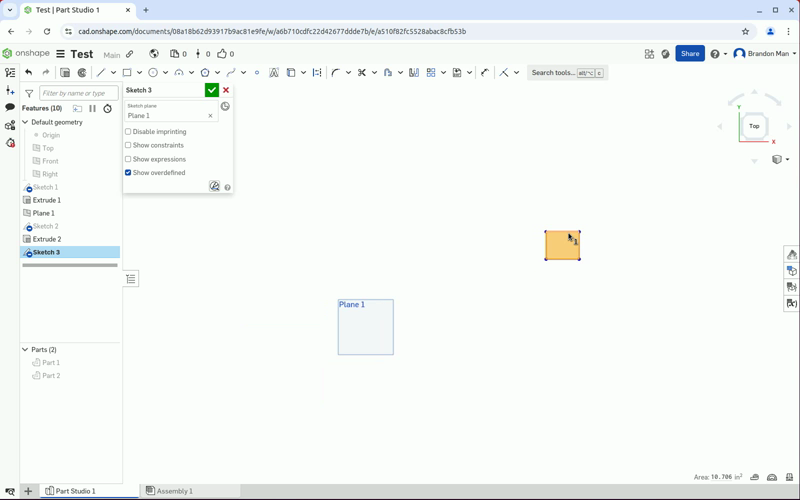
scroll(-6)
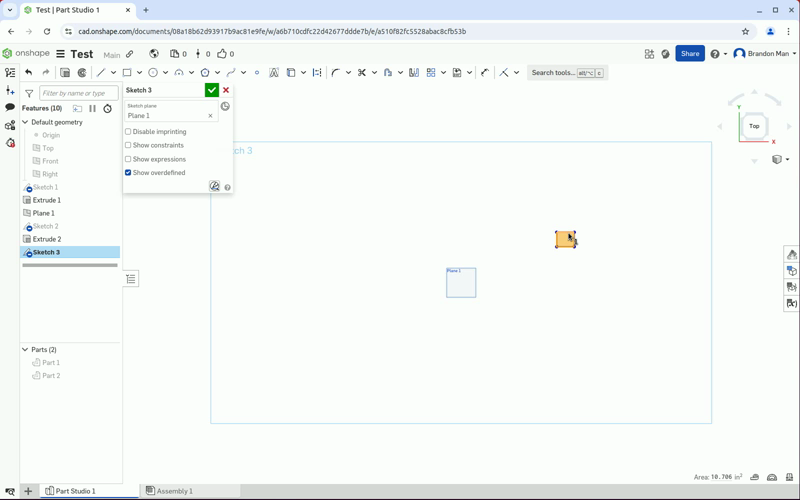
mouse_move(73, 352)
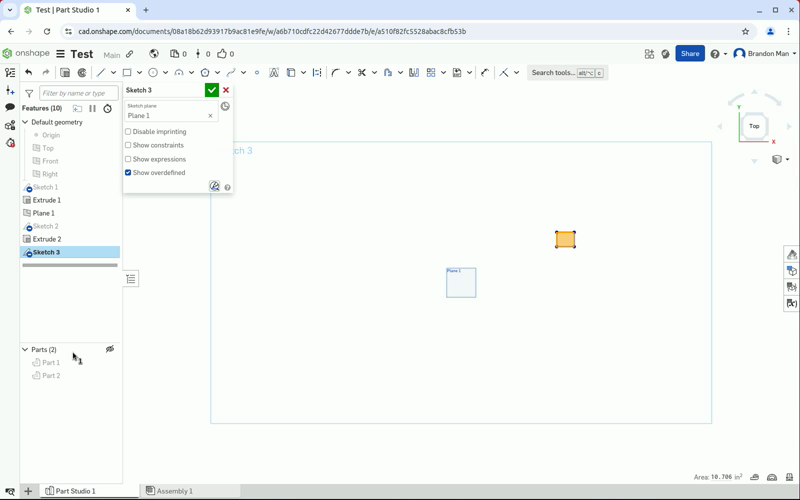
key(shift+y)
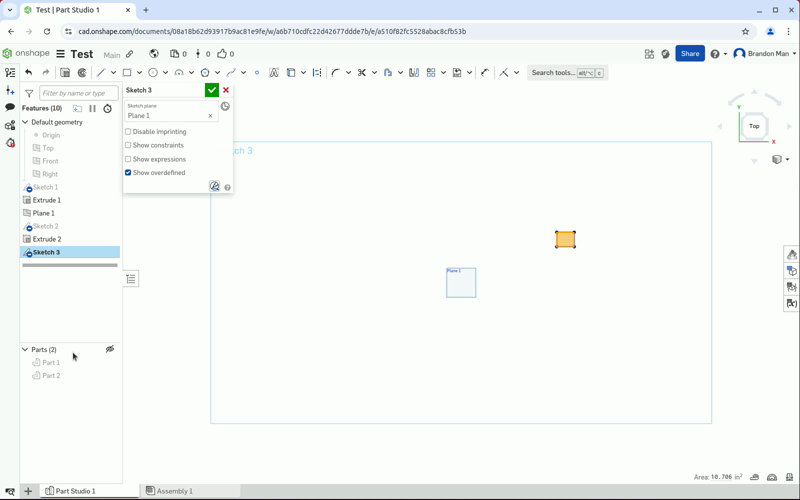
key(shift+e)
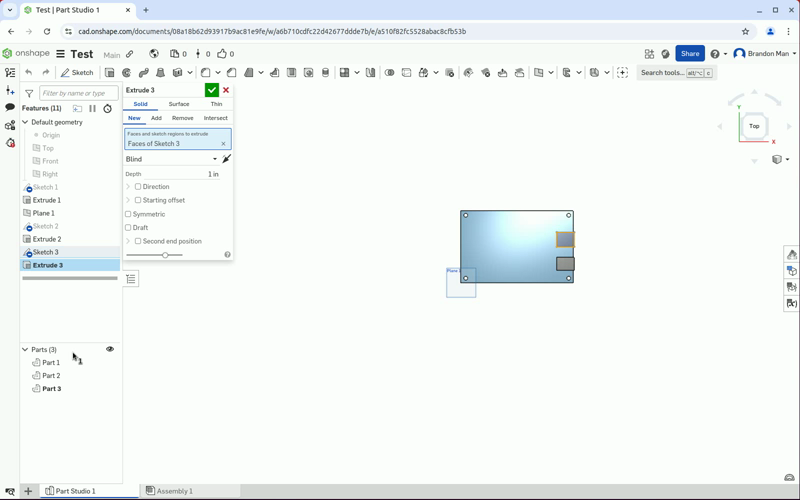
mouse_move(143, 106)
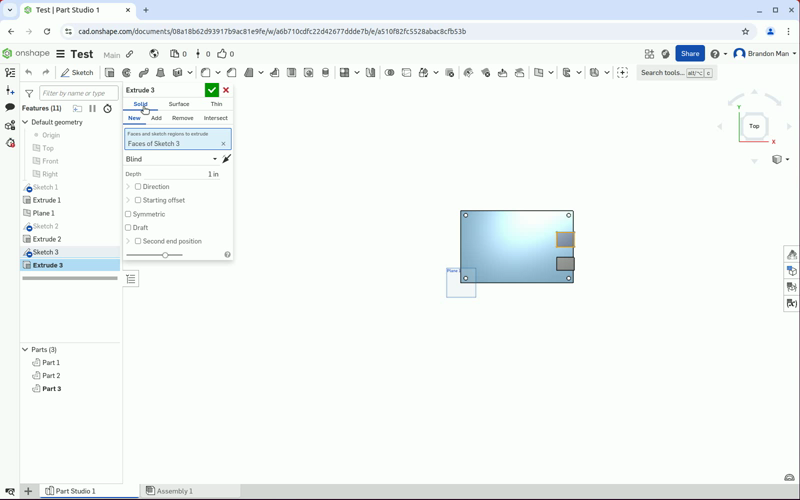
click(143, 106)
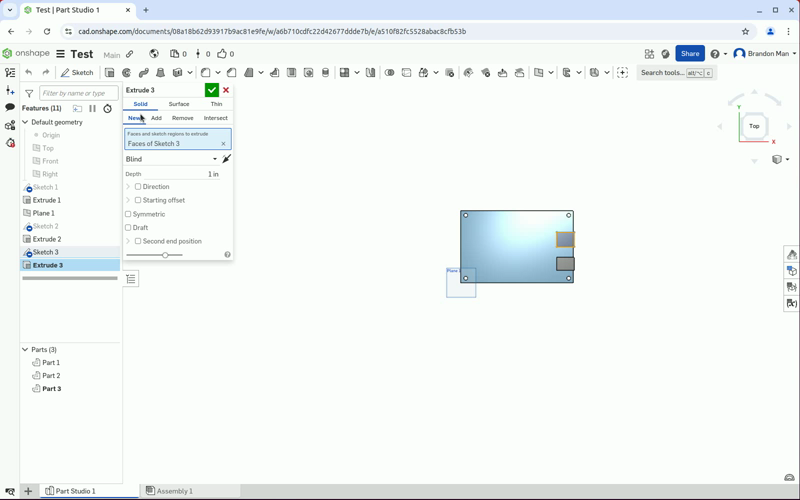
mouse_move(137, 120)
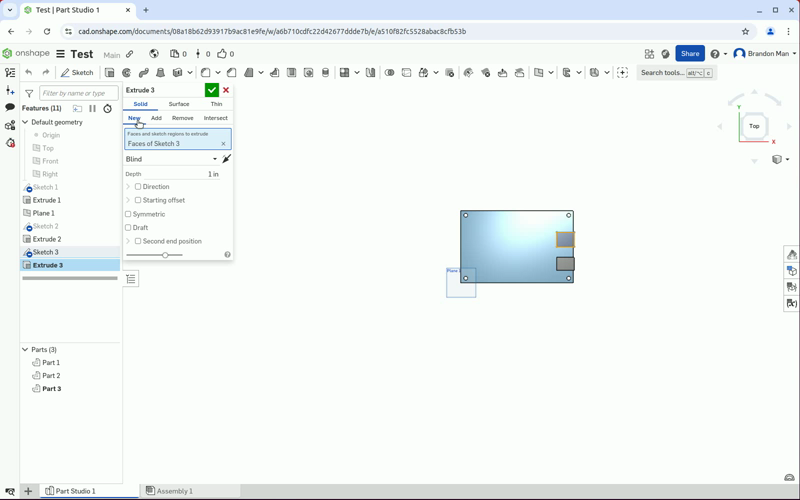
click(137, 120)
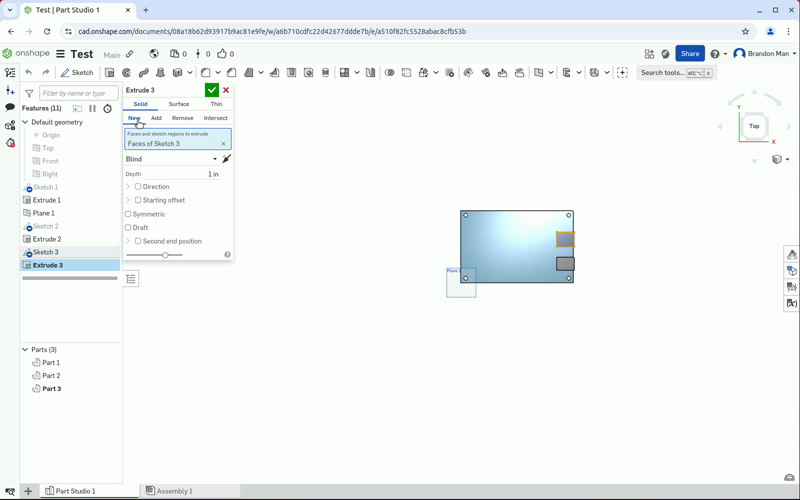
key(tab, 4)
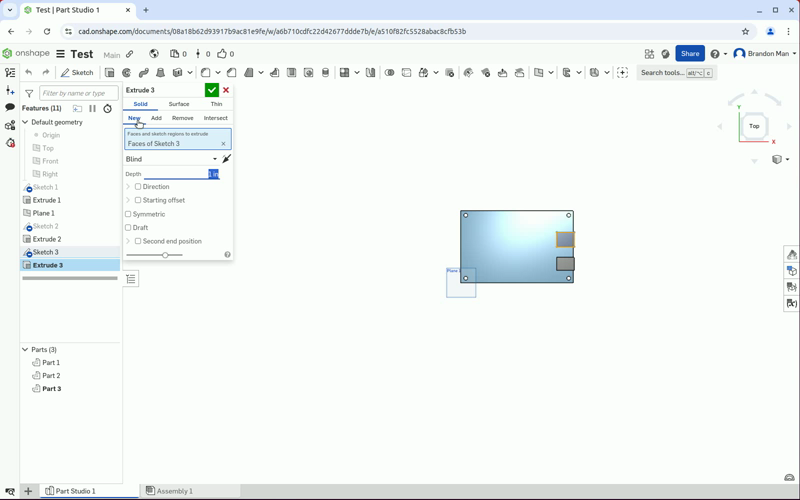
text(2.648)
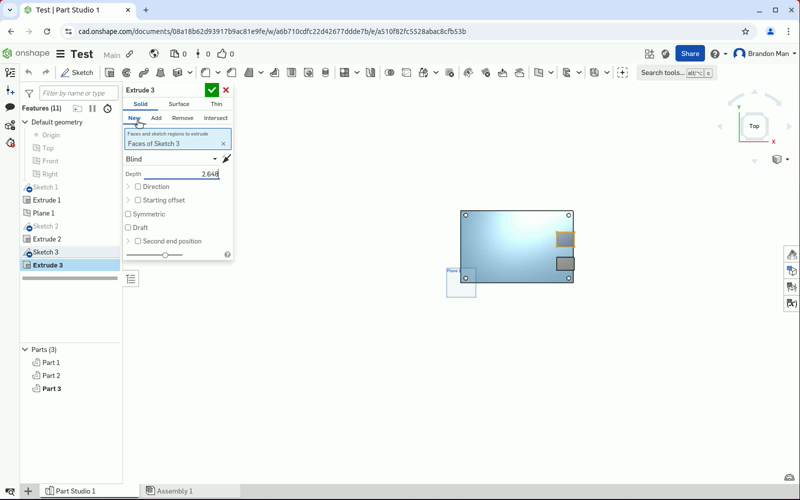
key(enter)
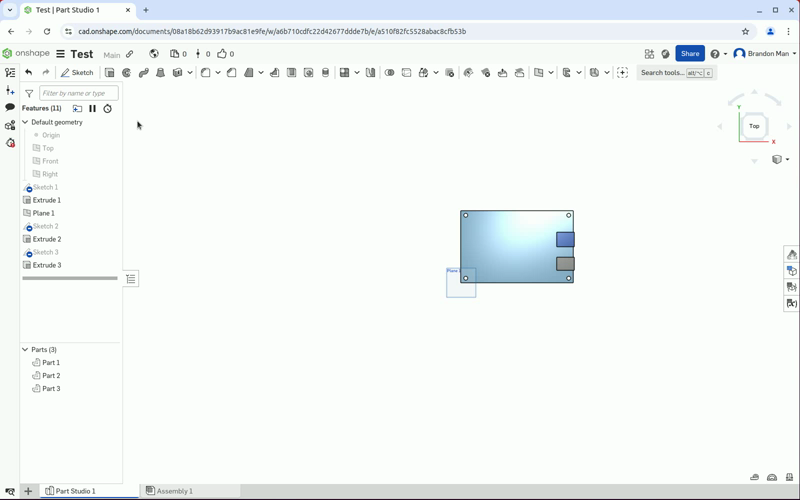
key(shift+h)
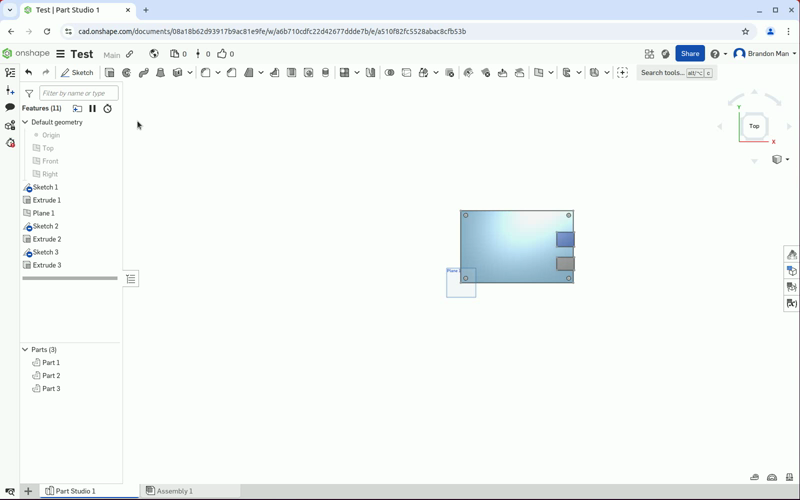
key(shift+h)
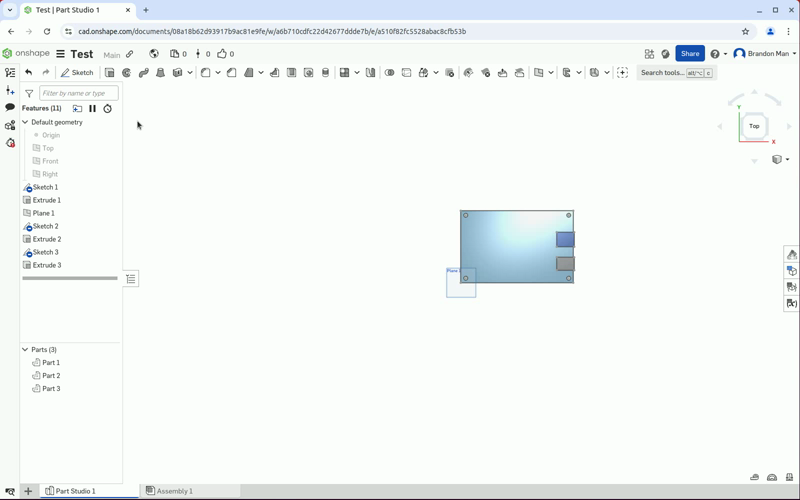
key(shift+7)
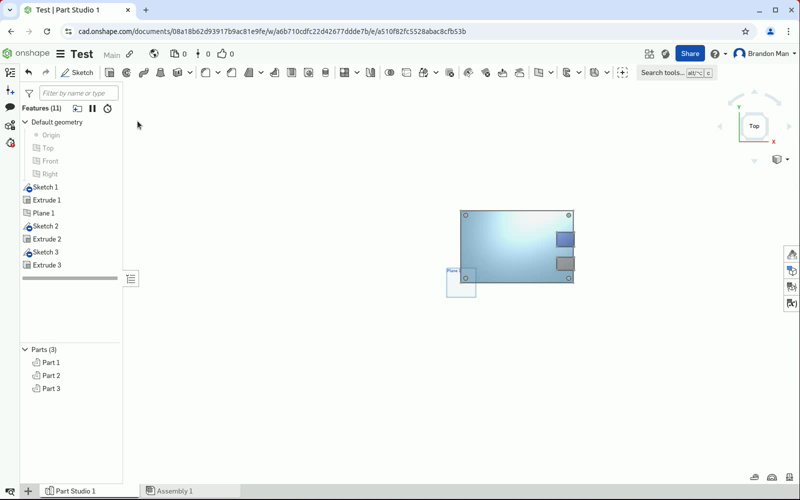
key(up, 3)
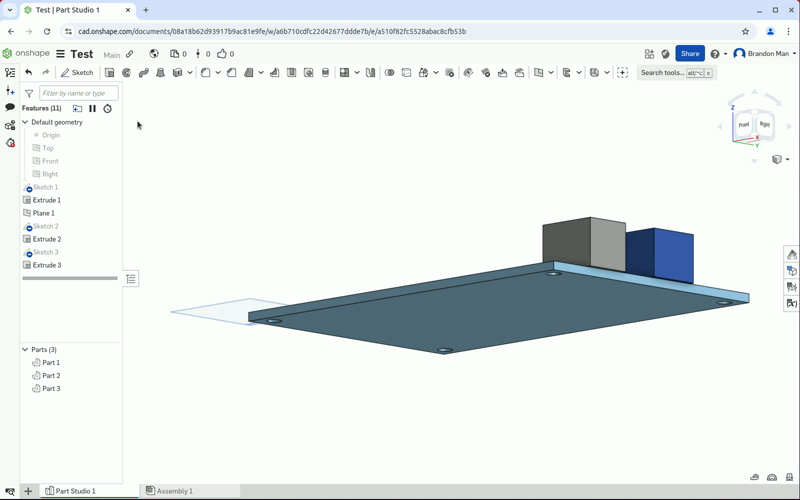
key(left, 3)
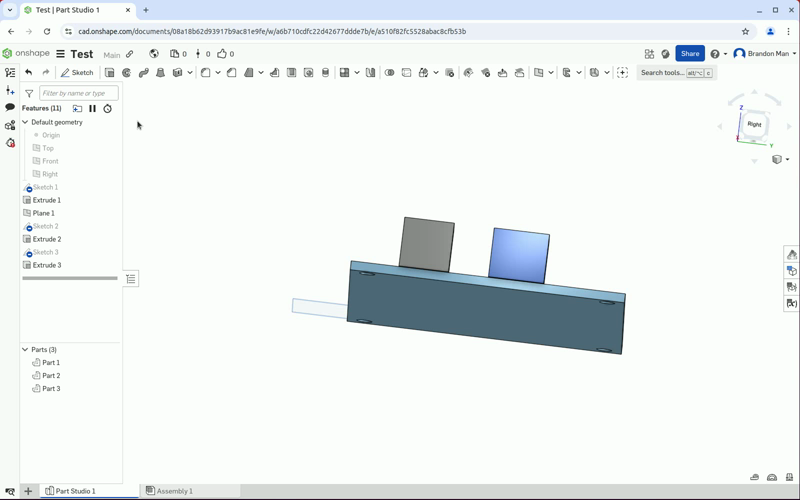
key(right, 3)
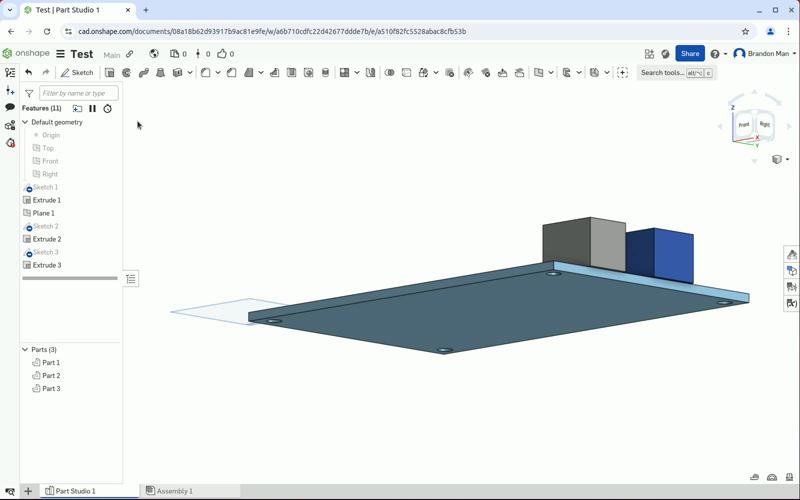
key(down, 3)
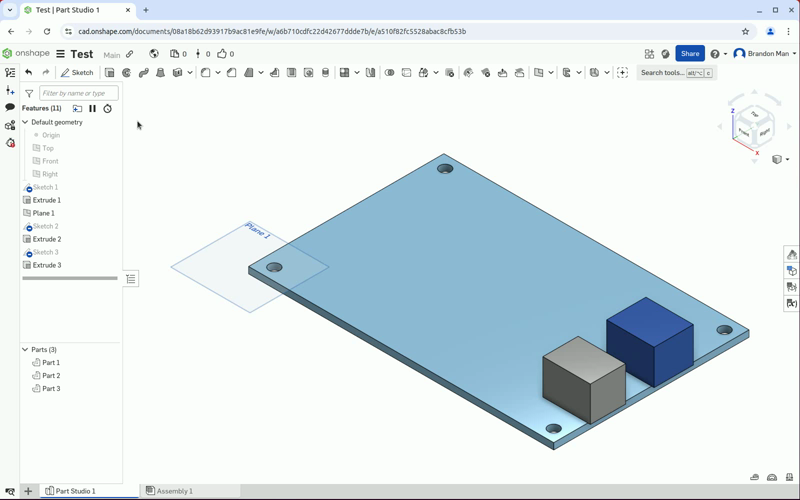
mouse_move(73, 189)
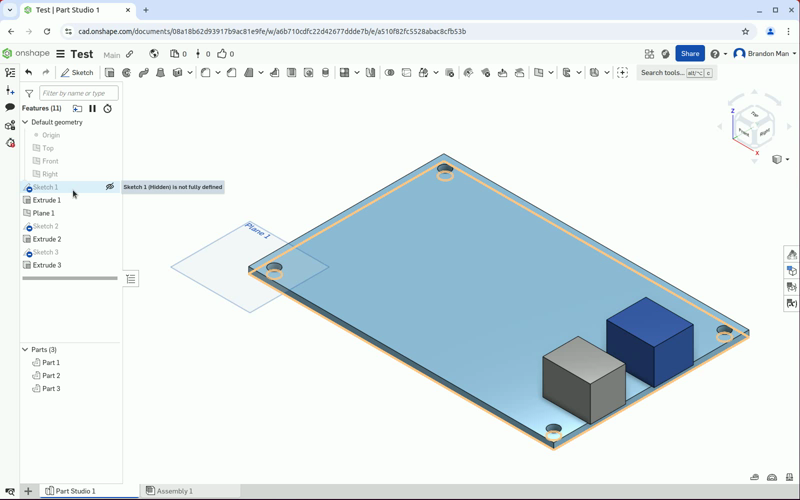
click(73, 189)